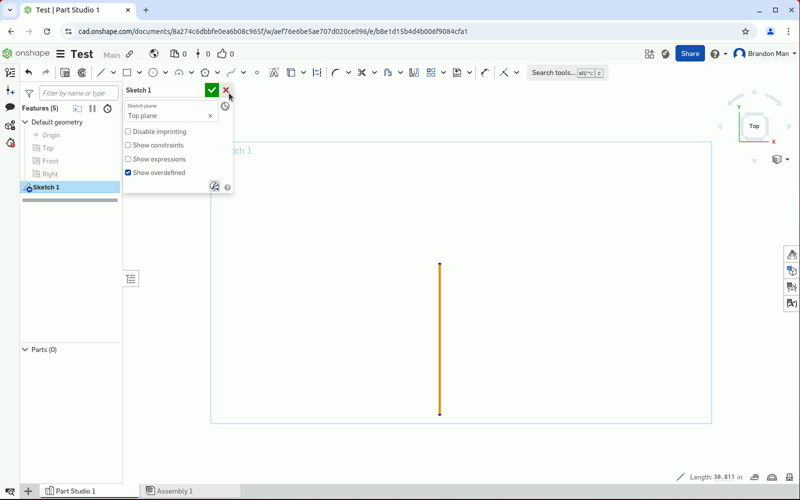
key(shift+h)
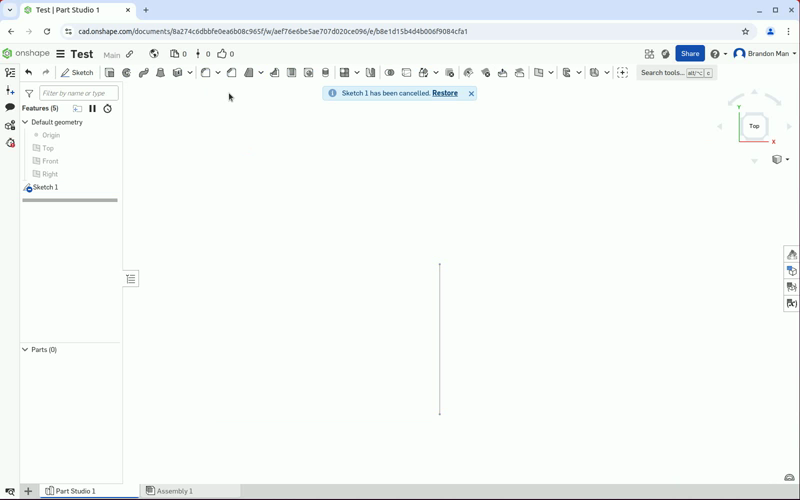
key(shift+s)
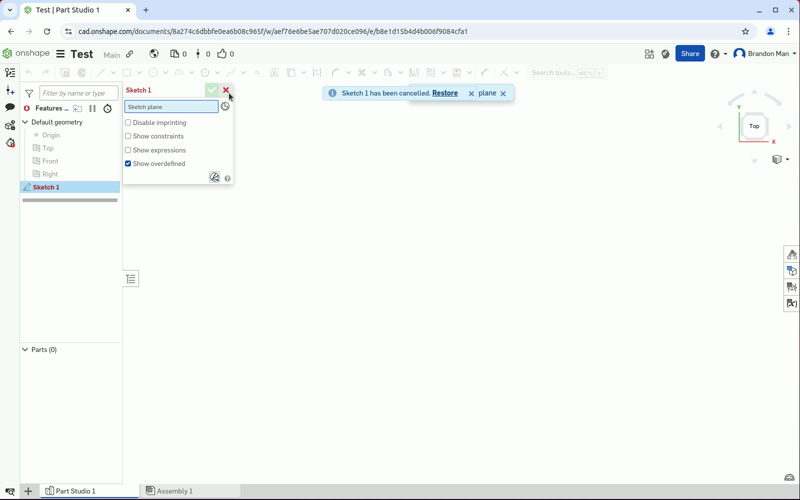
mouse_move(73, 150)
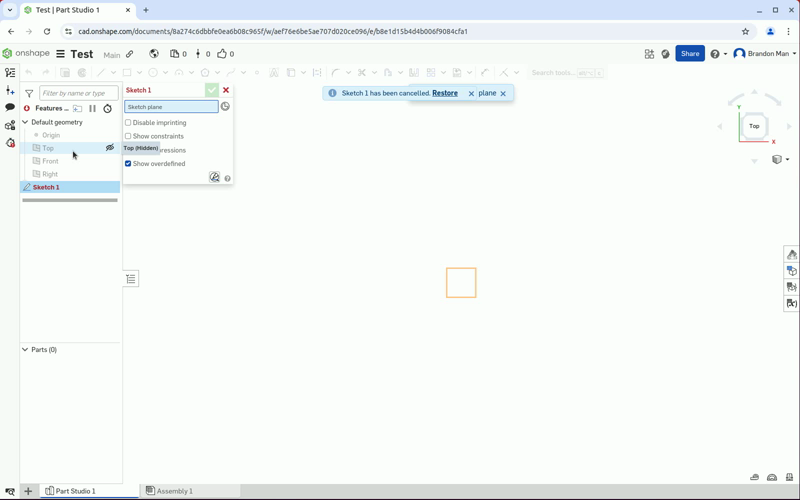
click(73, 150)
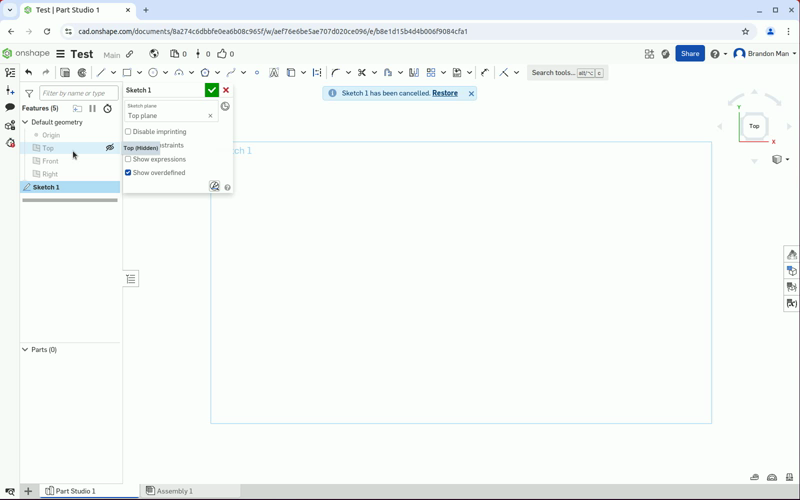
mouse_move(73, 352)
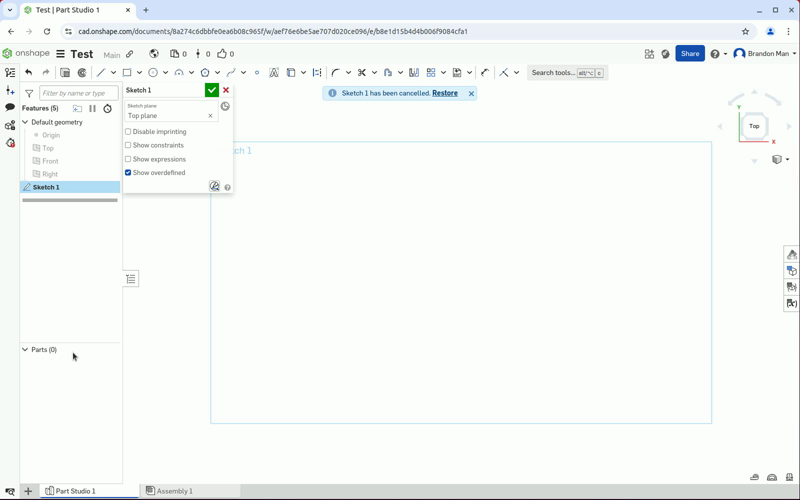
key(y)
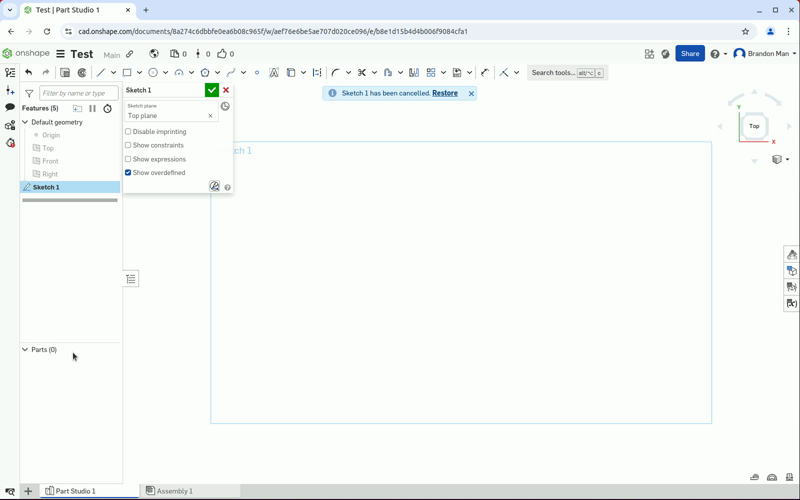
key(l)
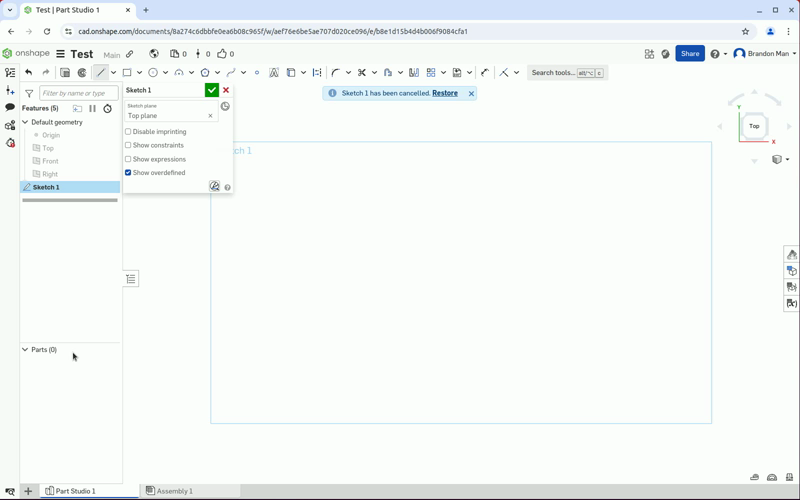
key_down(shift)
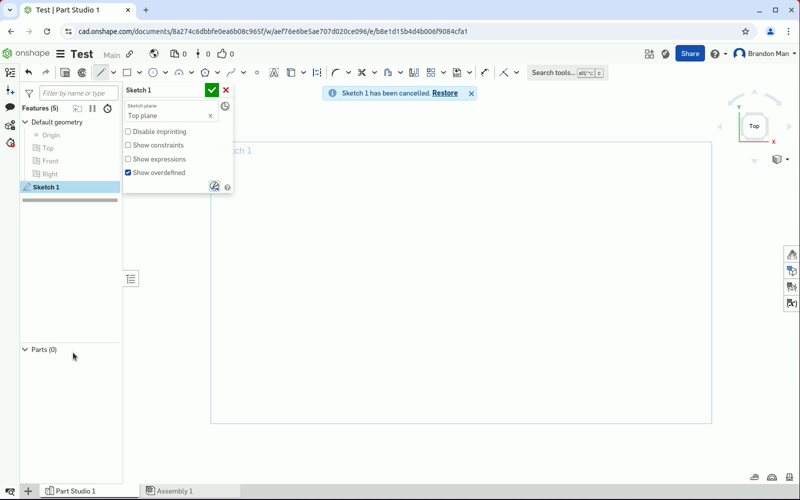
mouse_move(420, 237)
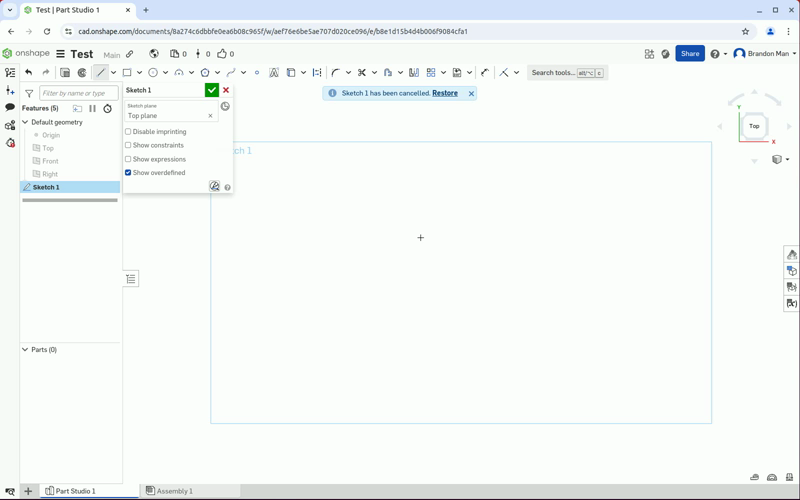
click(420, 237)
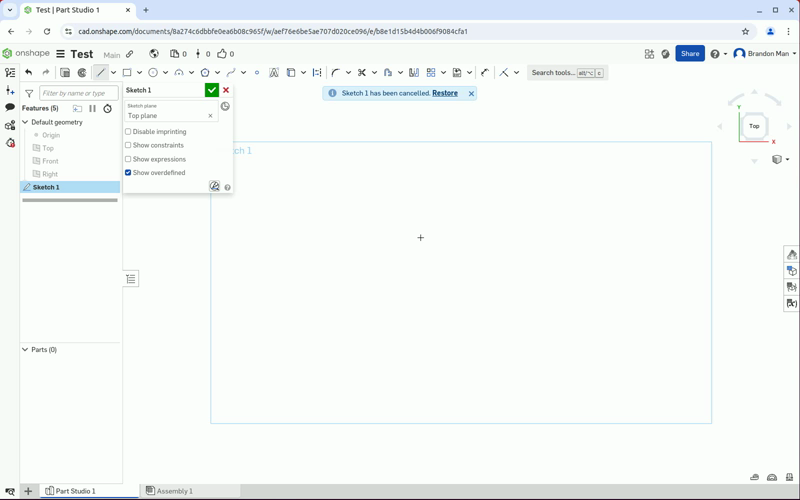
key_up(shift)
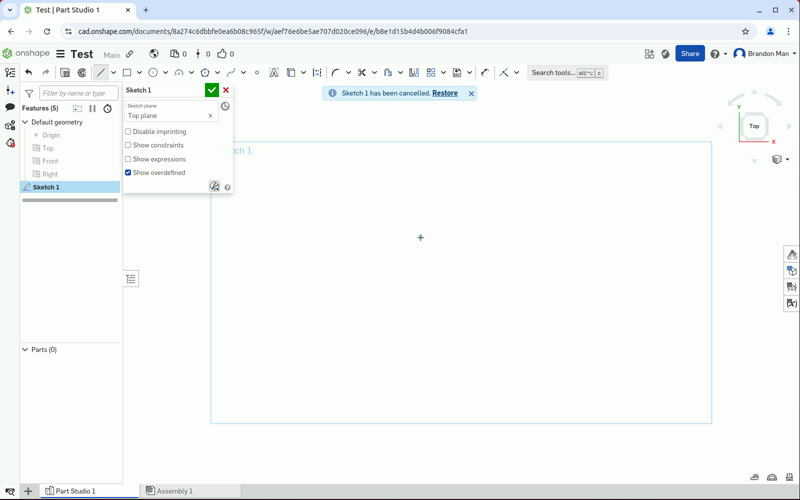
key_down(shift)
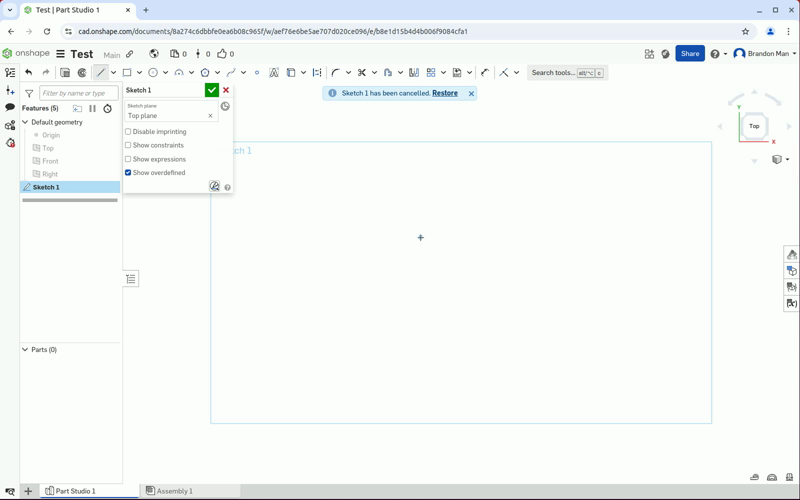
mouse_move(483, 237)
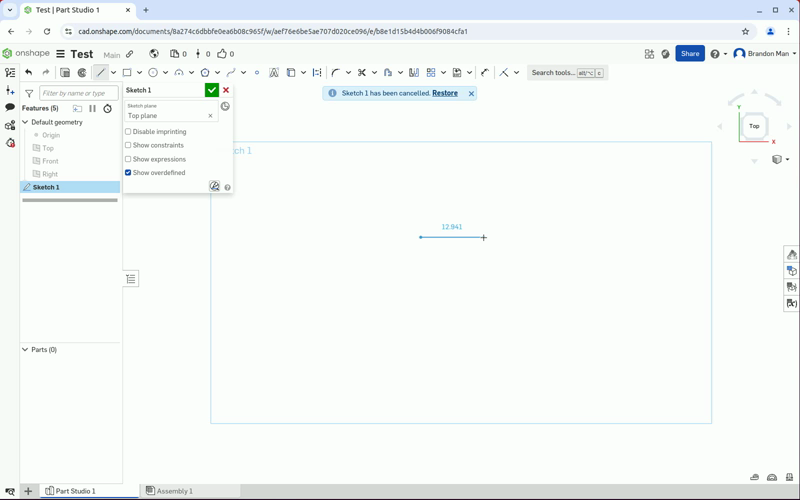
click(483, 237)
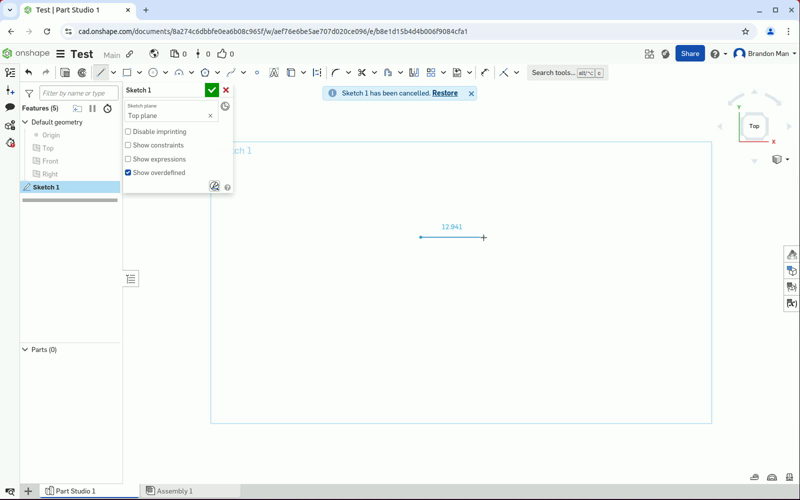
key_up(shift)
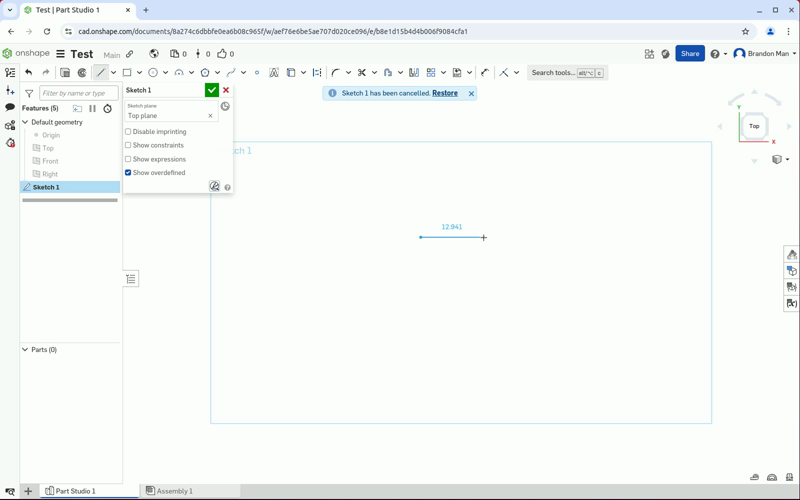
key_down(shift)
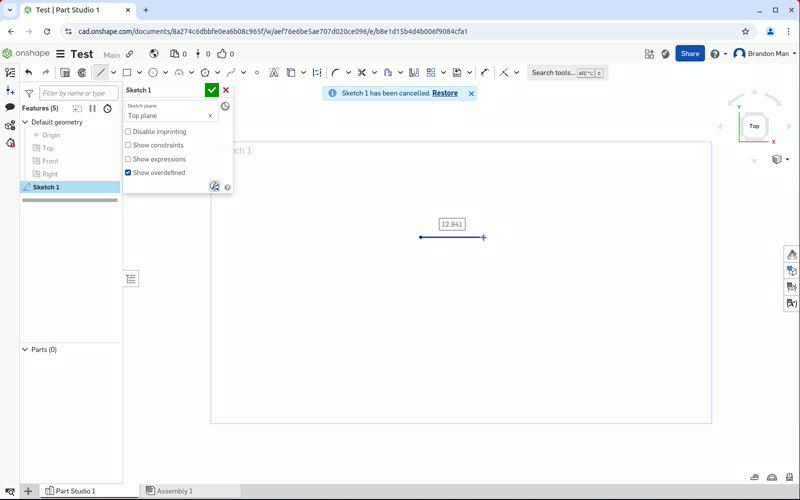
mouse_move(483, 174)
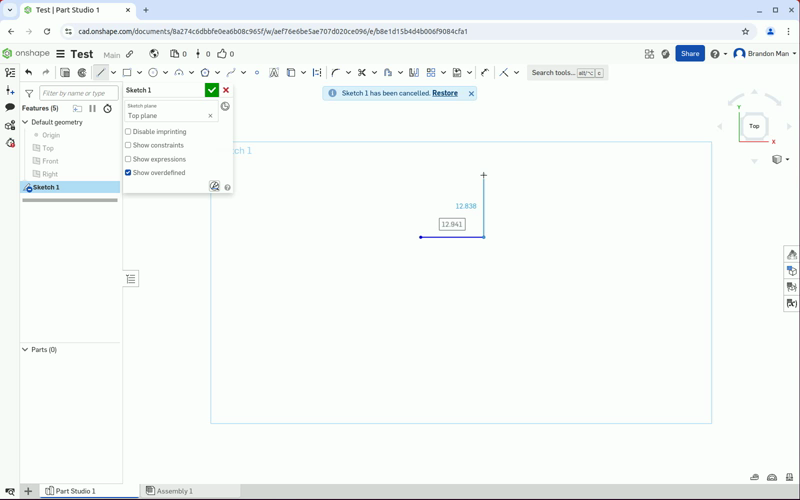
click(483, 174)
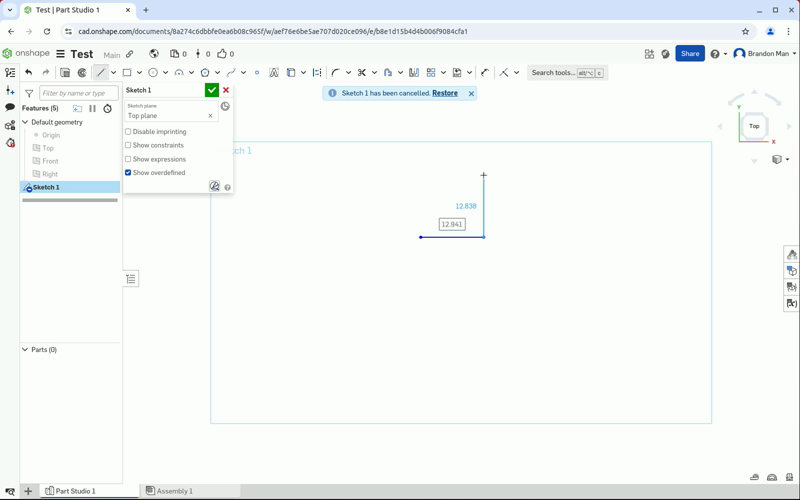
key_up(shift)
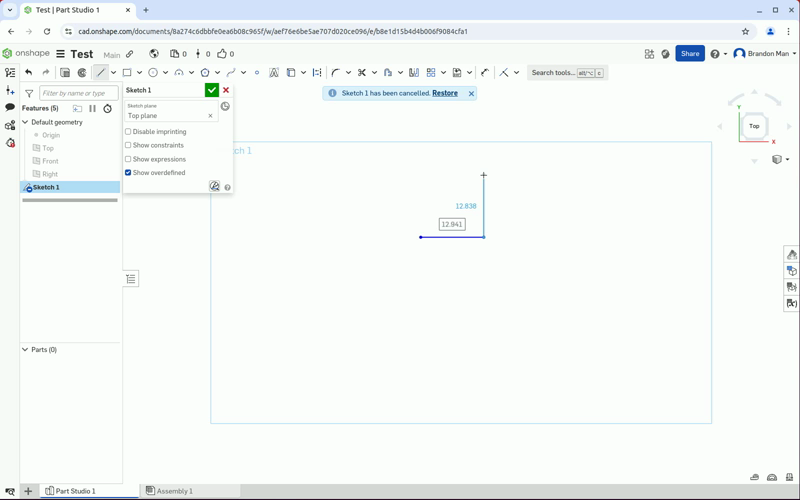
key_down(shift)
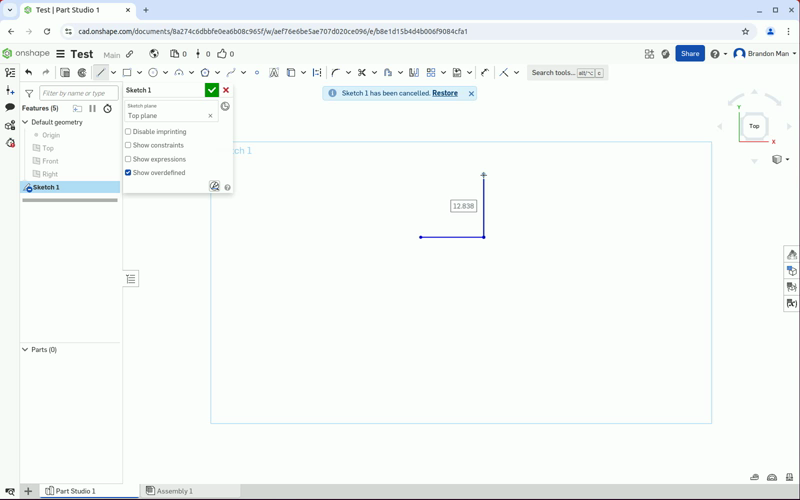
mouse_move(420, 174)
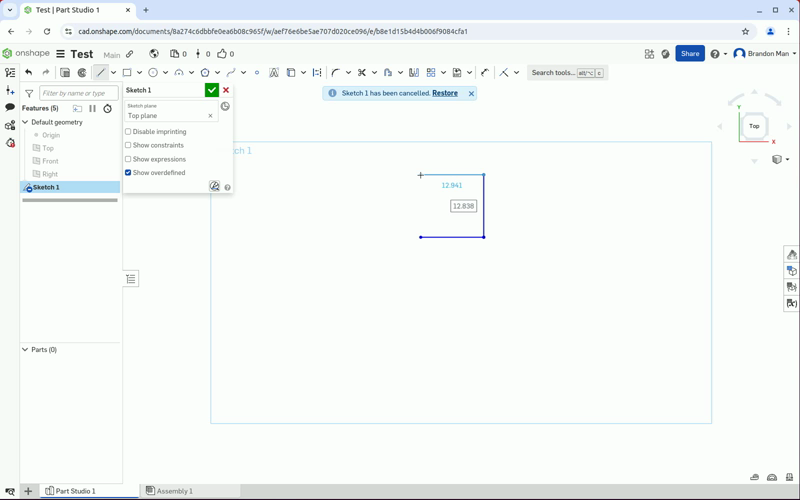
click(420, 174)
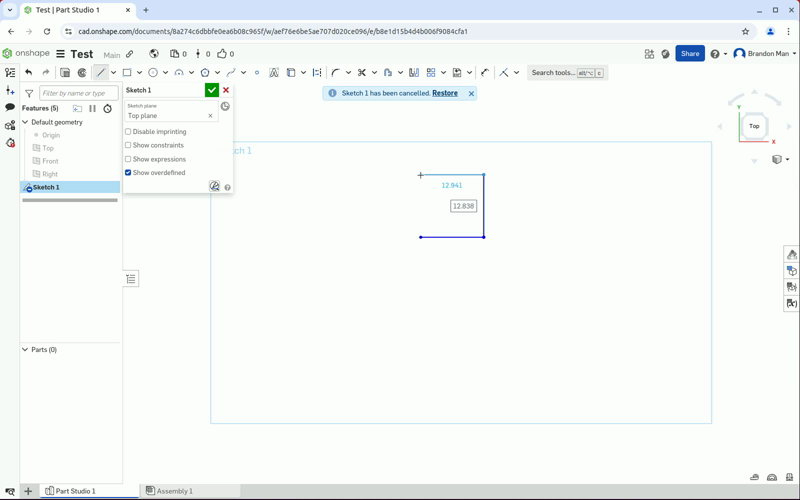
key_up(shift)
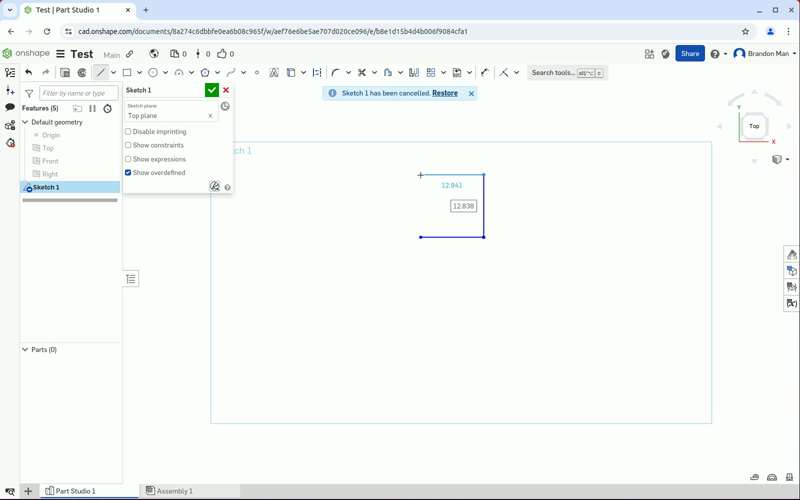
key_down(shift)
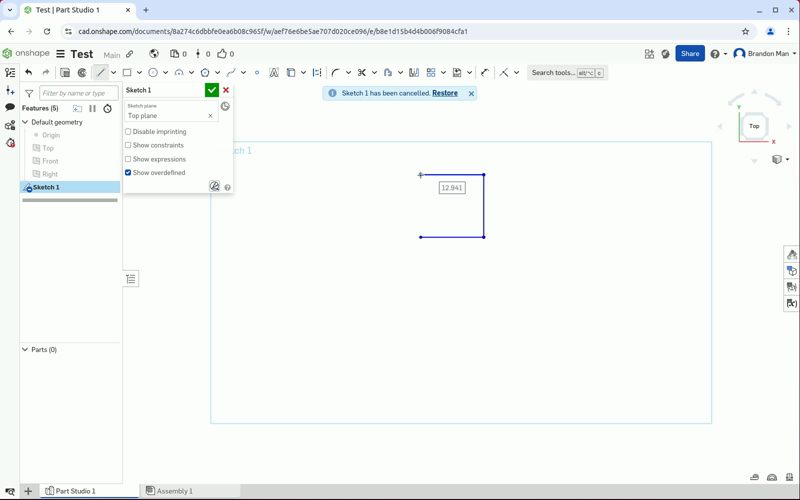
mouse_move(420, 237)
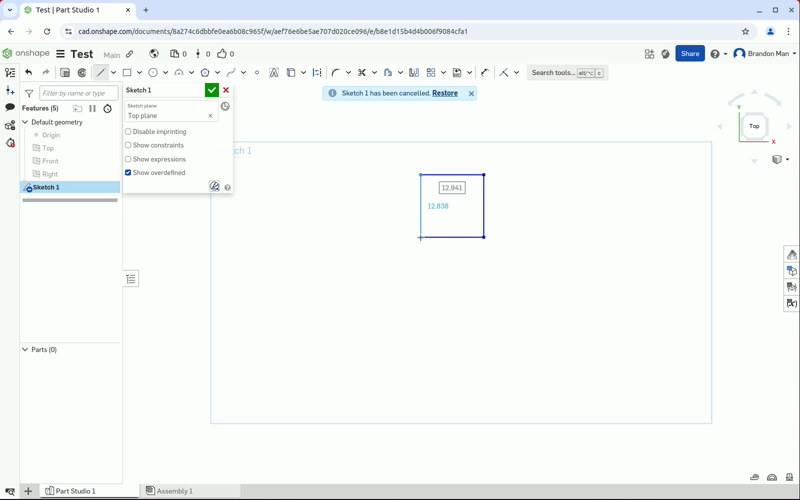
key_up(shift)
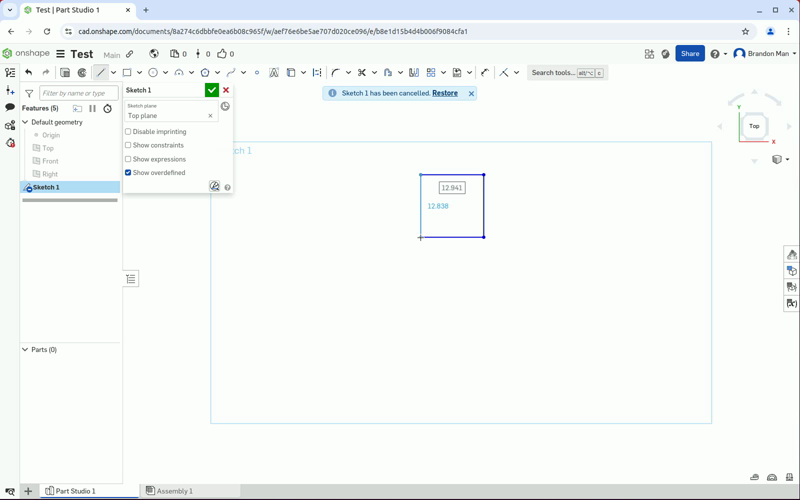
click(420, 237)
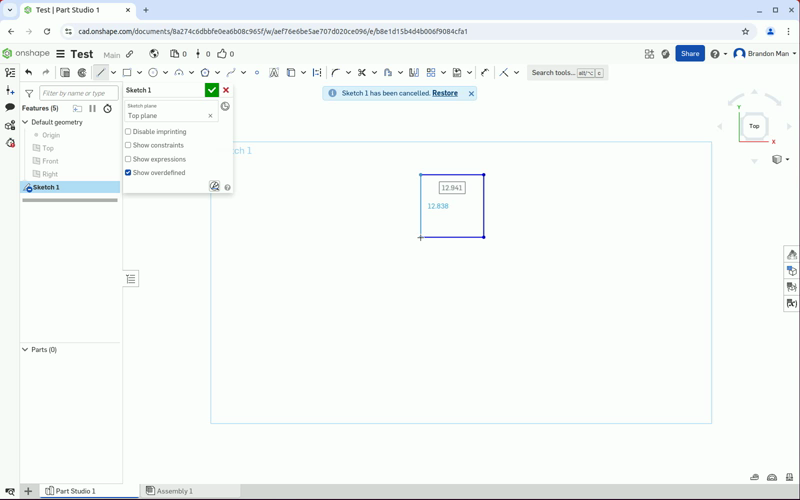
key(esc)
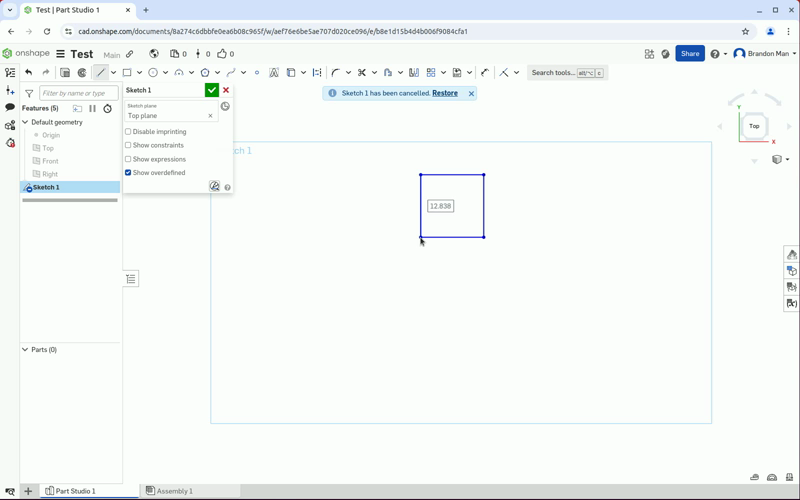
mouse_move(471, 181)
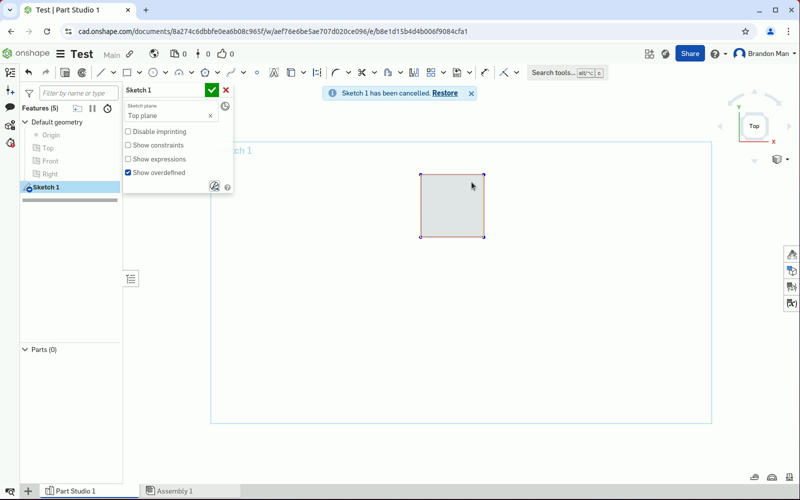
click(471, 181)
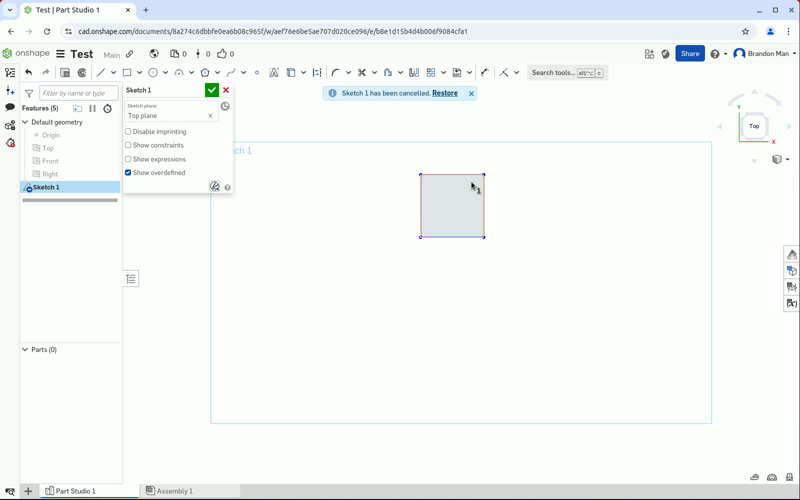
mouse_move(73, 352)
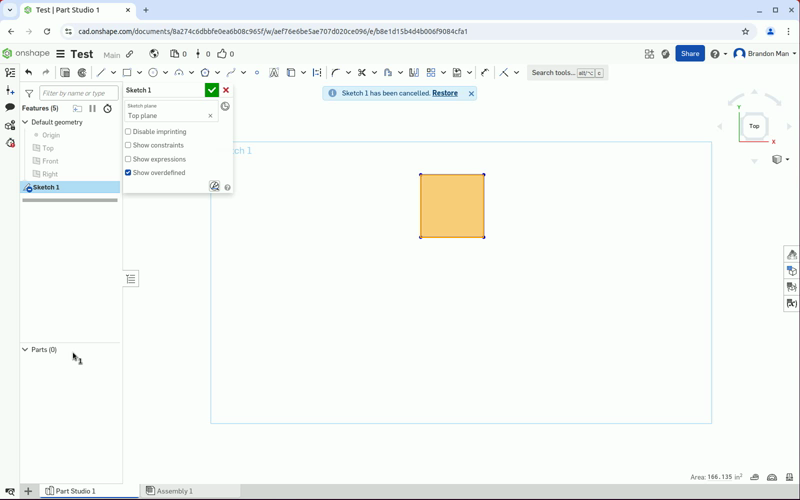
key(shift+y)
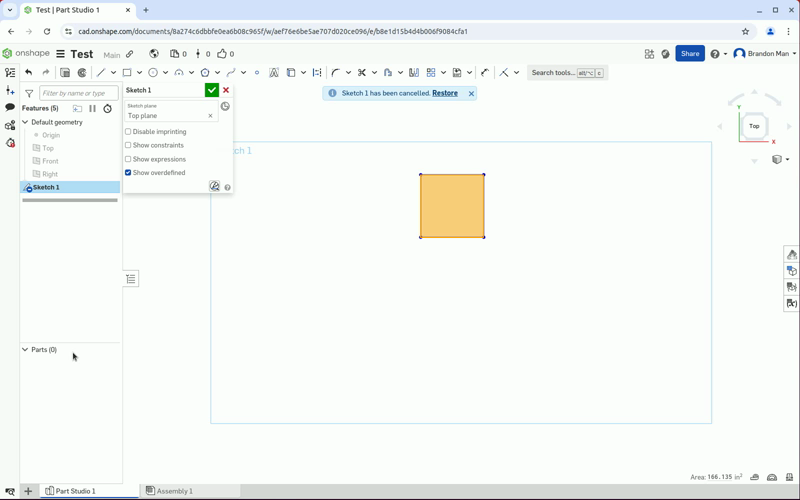
key(shift+e)
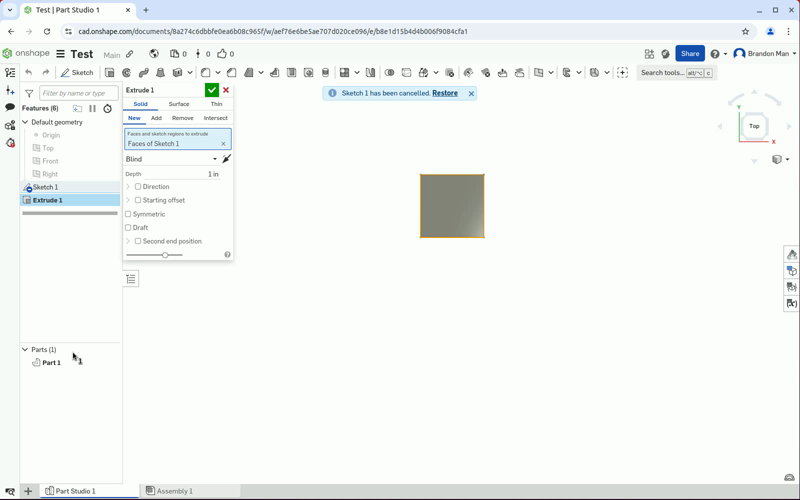
mouse_move(143, 106)
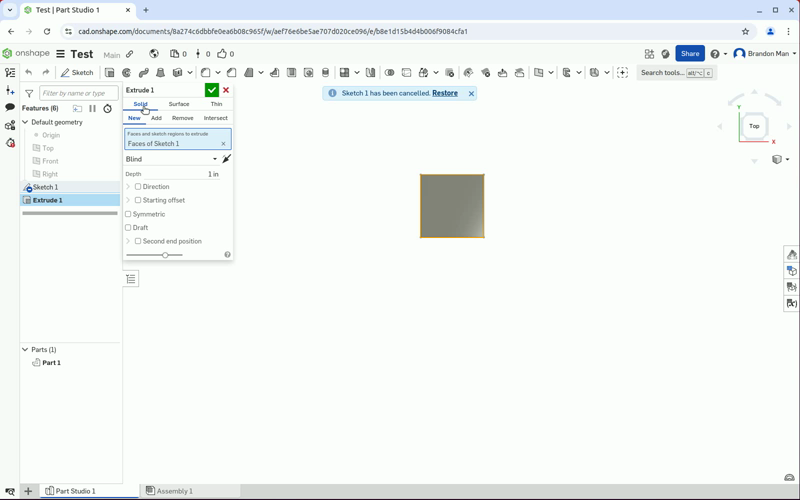
click(143, 106)
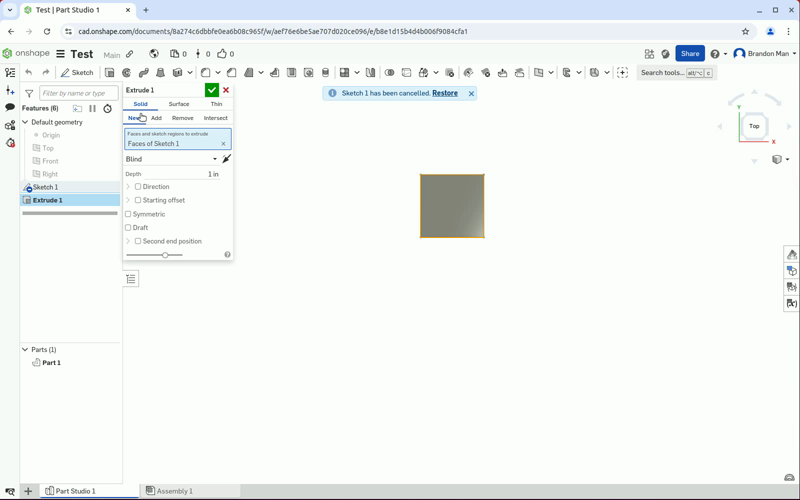
mouse_move(137, 120)
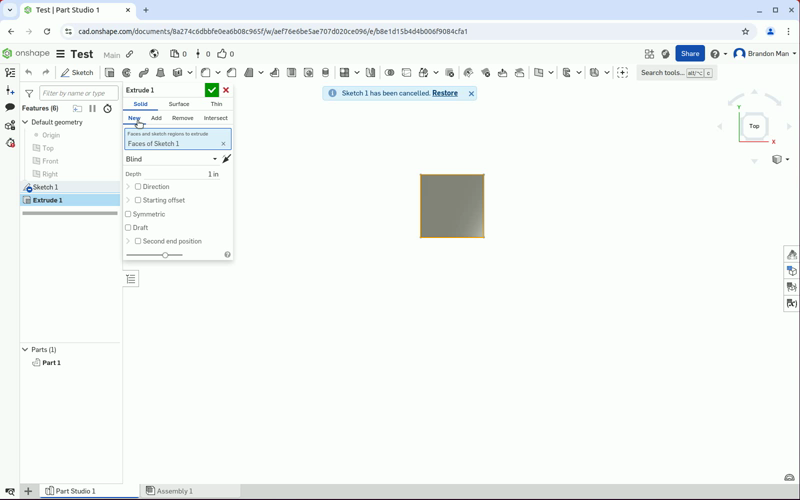
click(137, 120)
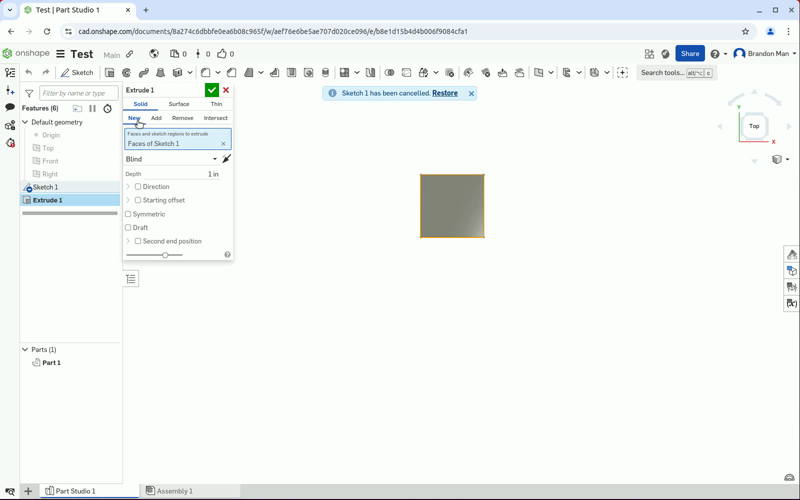
key(tab, 4)
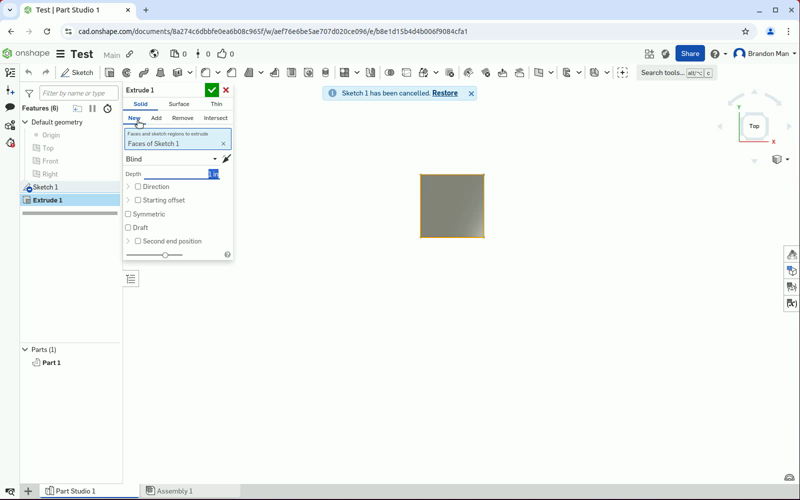
text(9.147)
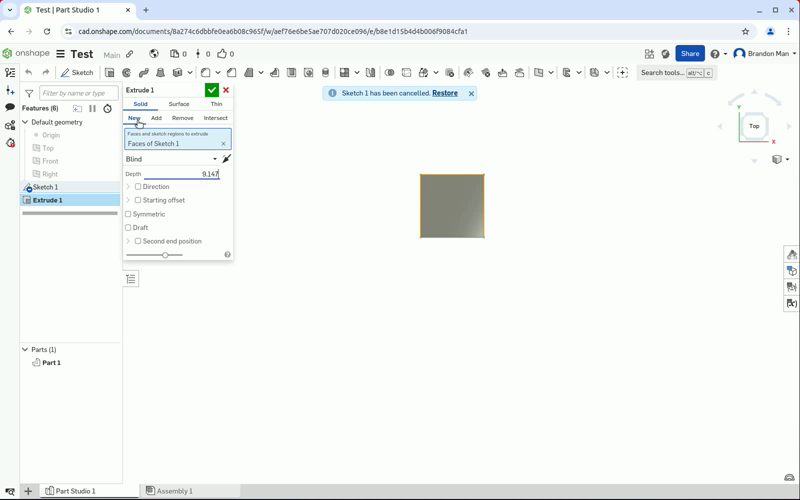
key(enter)
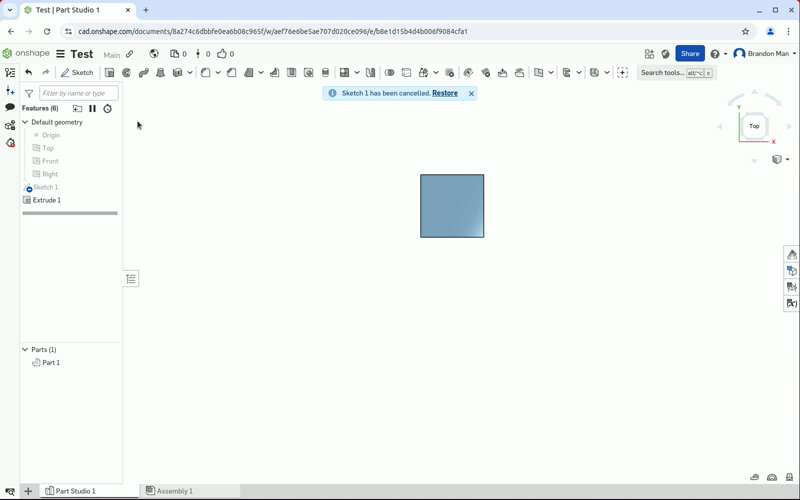
key(shift+h)
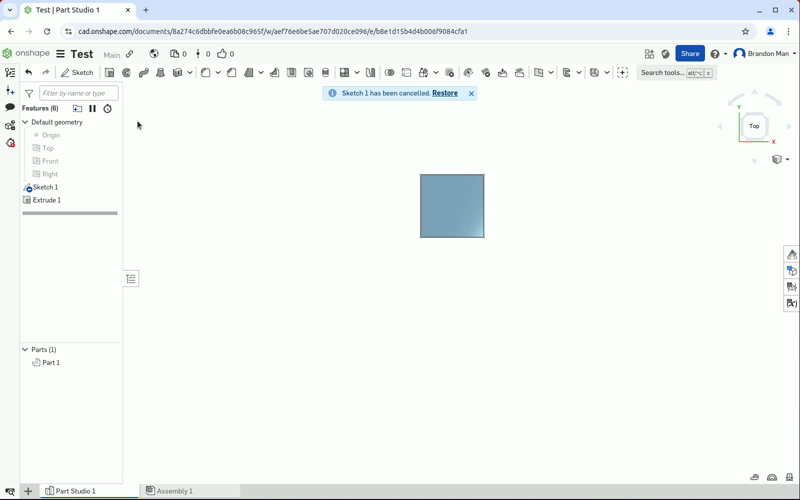
key(shift+h)
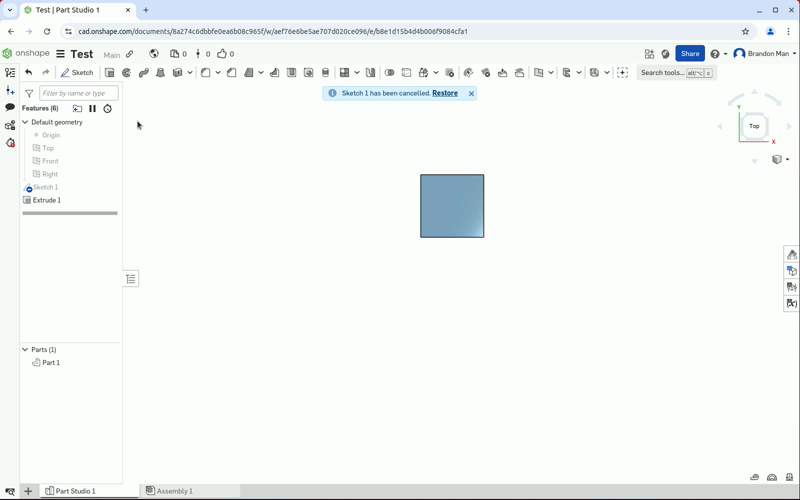
mouse_move(73, 189)
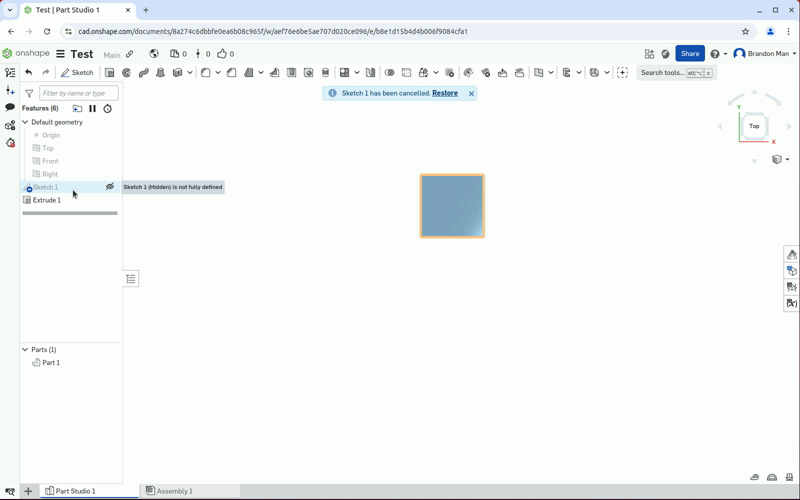
click(73, 189)
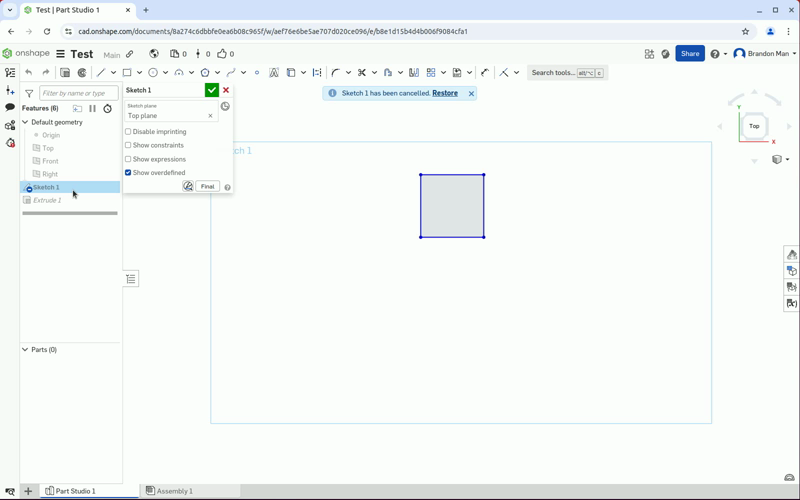
mouse_move(229, 92)
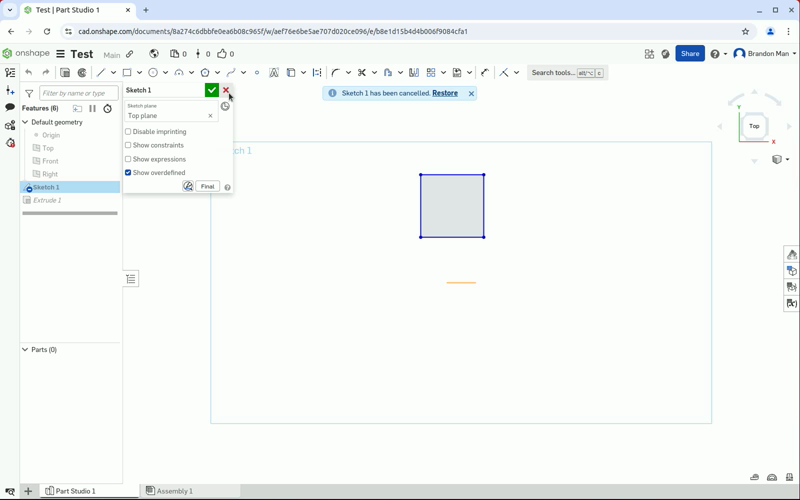
click(229, 92)
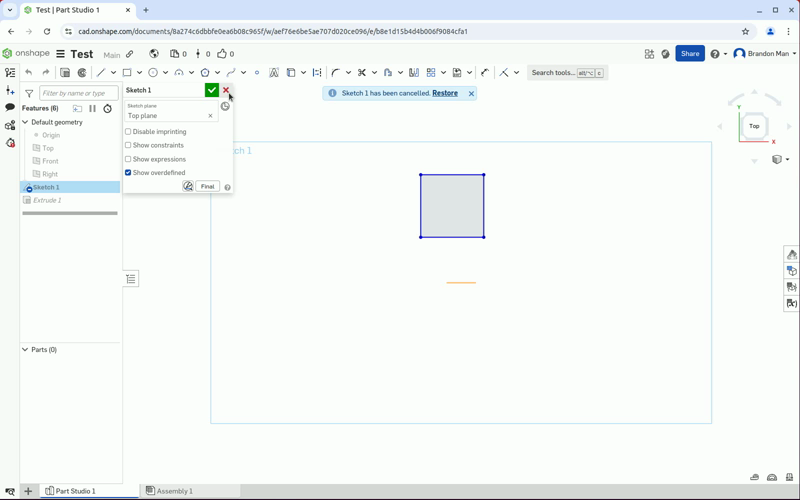
key(shift+s)
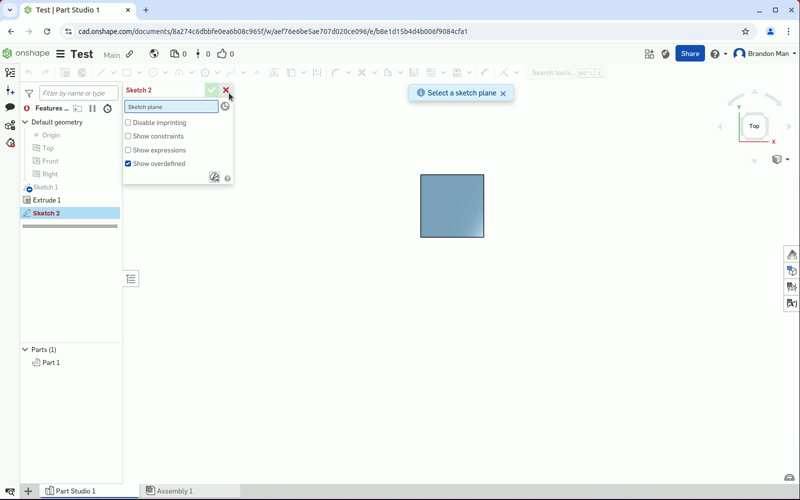
mouse_move(73, 150)
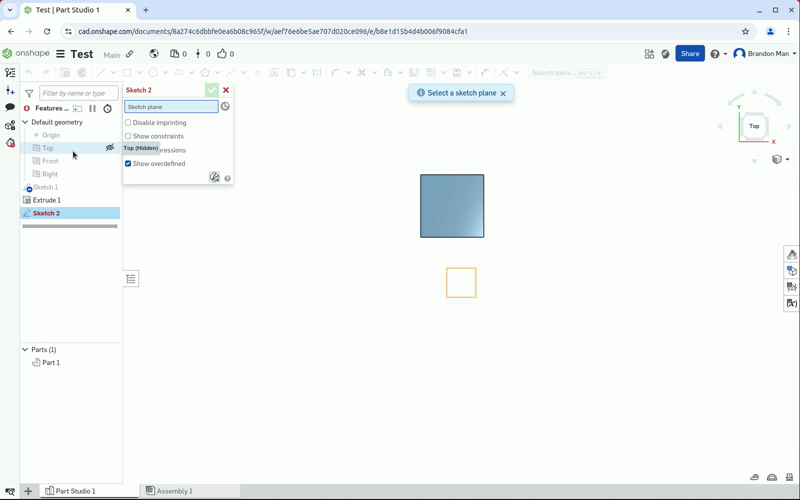
click(73, 150)
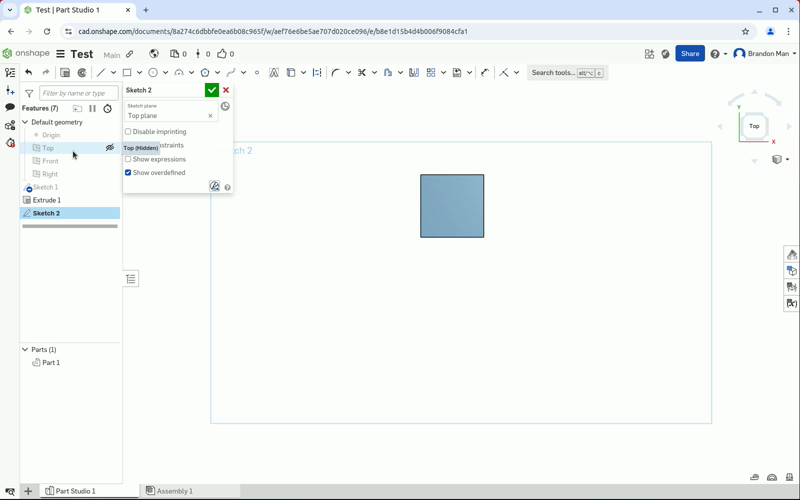
mouse_move(73, 352)
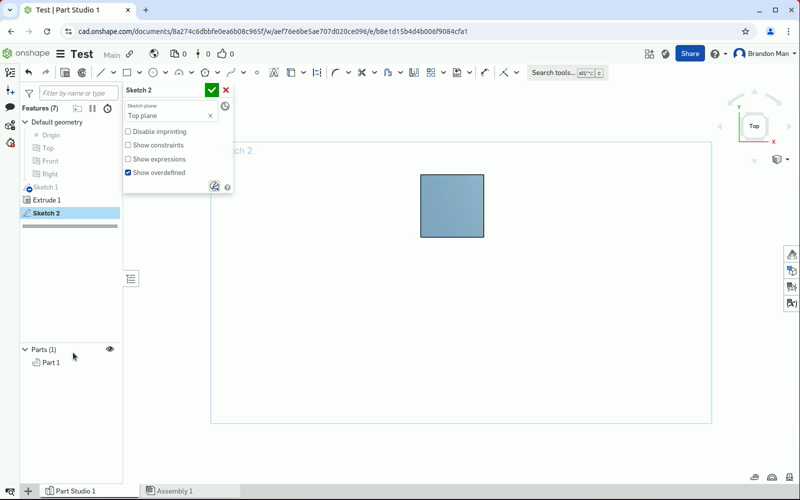
key(y)
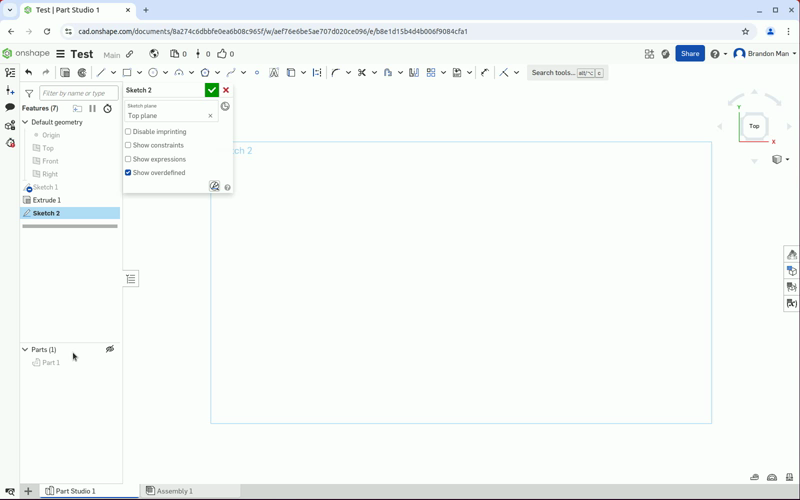
key(l)
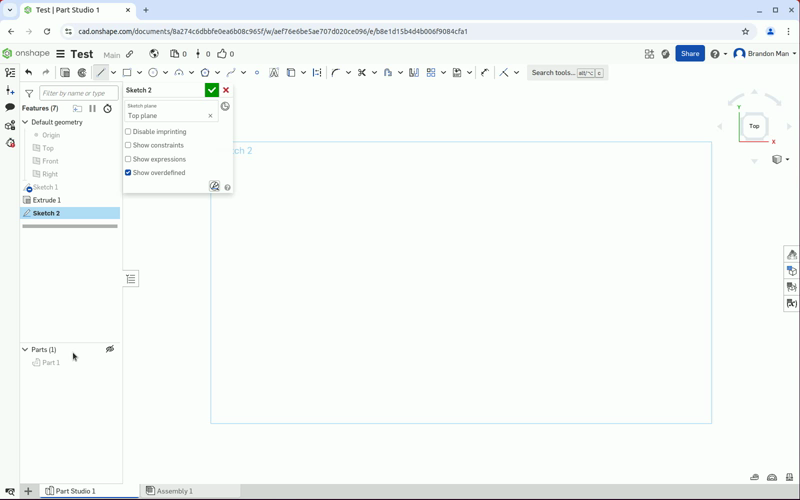
key_down(shift)
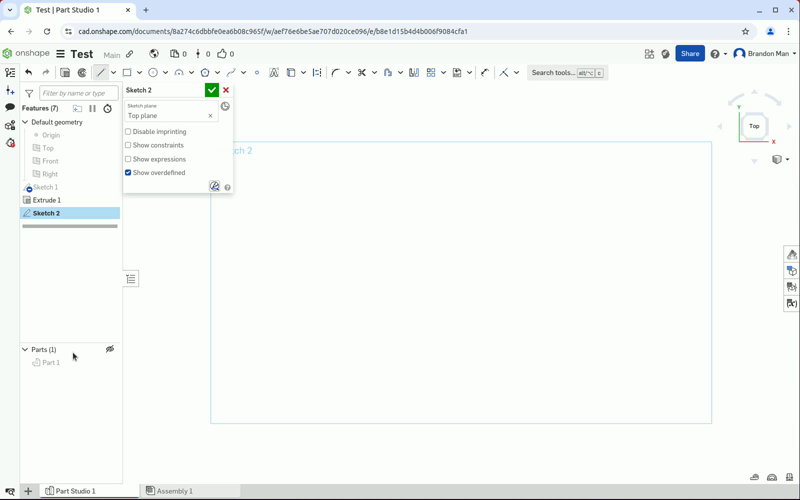
mouse_move(349, 237)
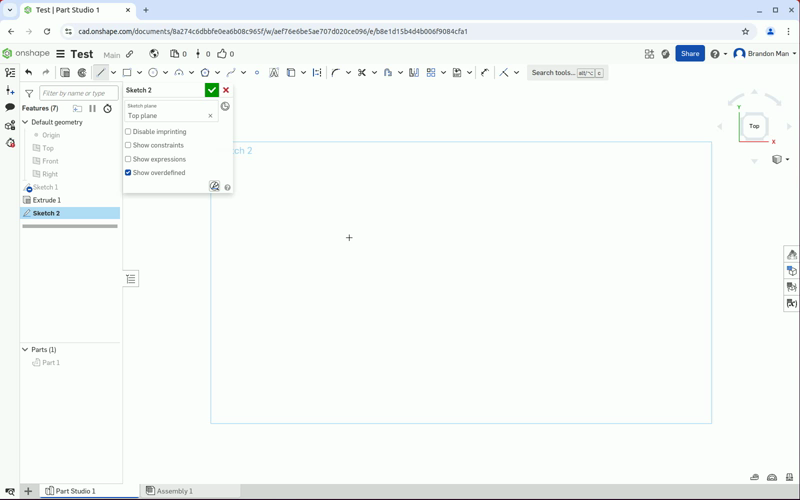
click(349, 237)
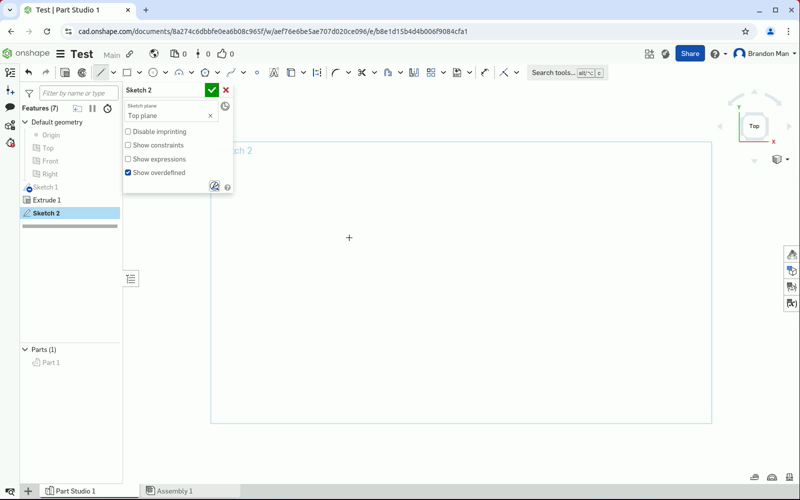
key_up(shift)
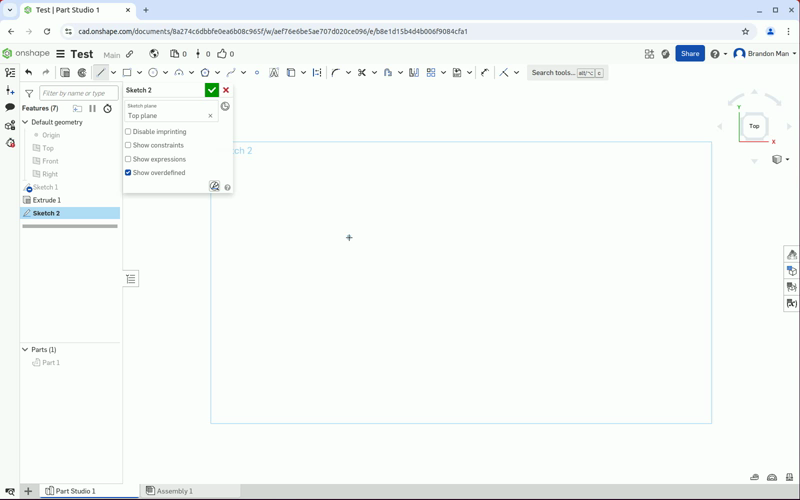
key_down(shift)
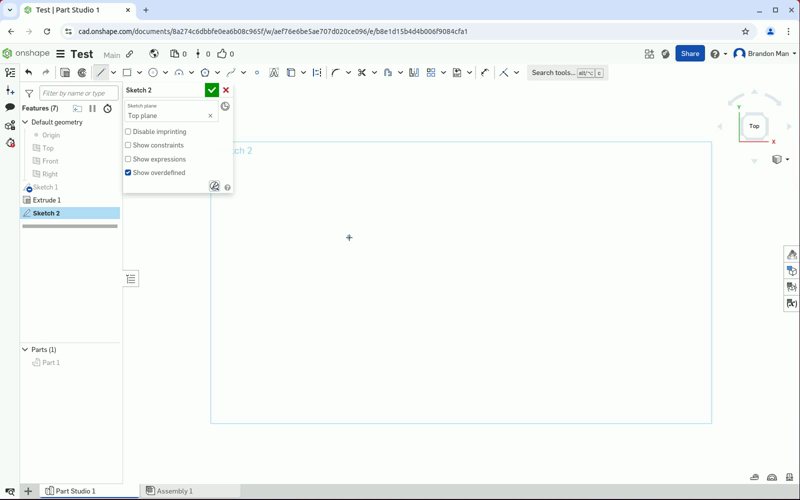
mouse_move(412, 237)
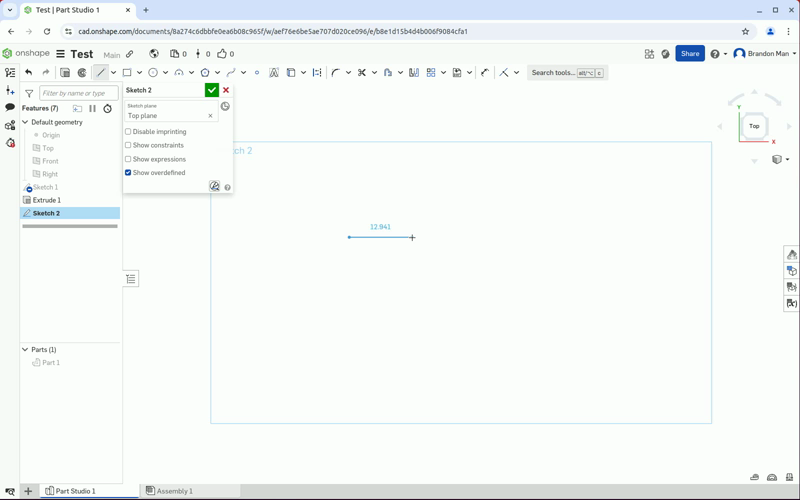
click(412, 237)
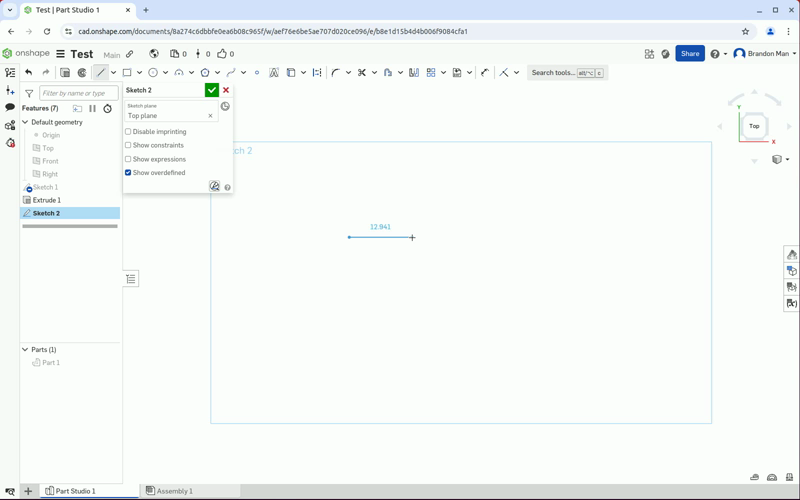
key_up(shift)
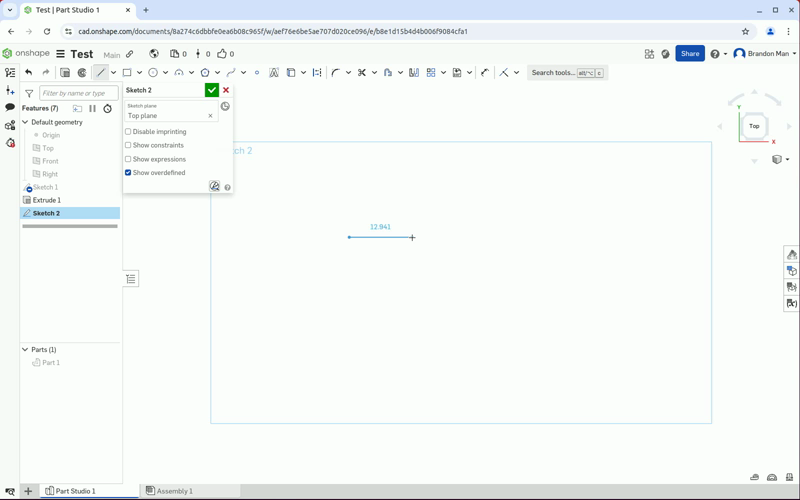
key_down(shift)
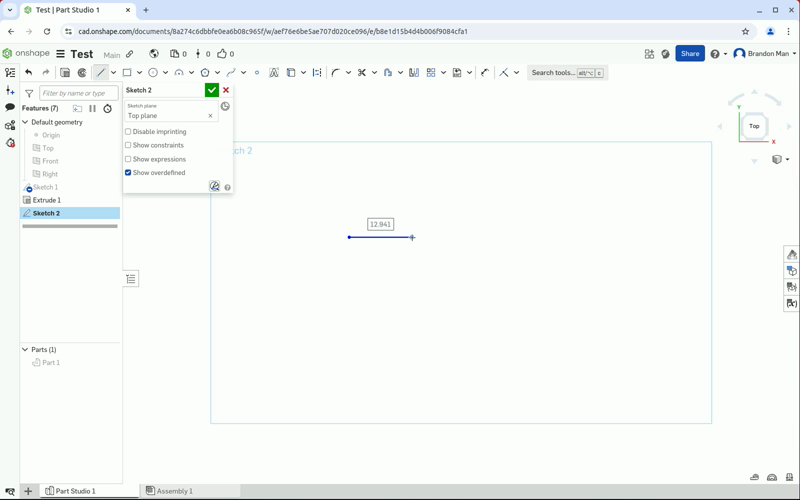
mouse_move(412, 174)
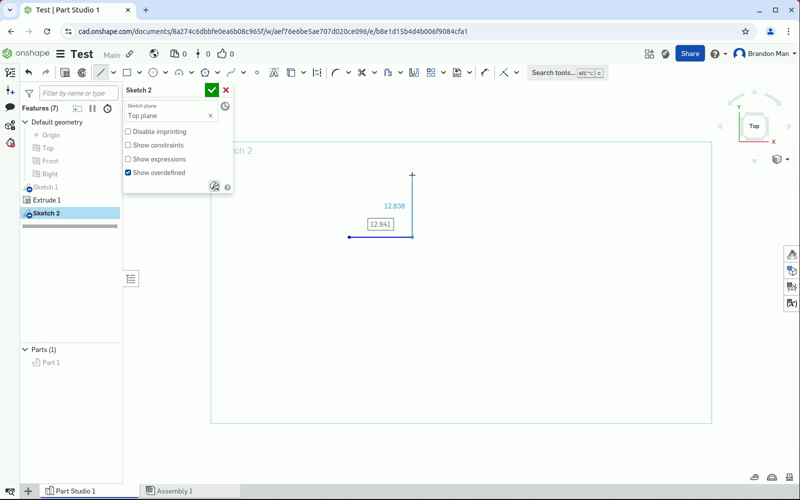
click(412, 174)
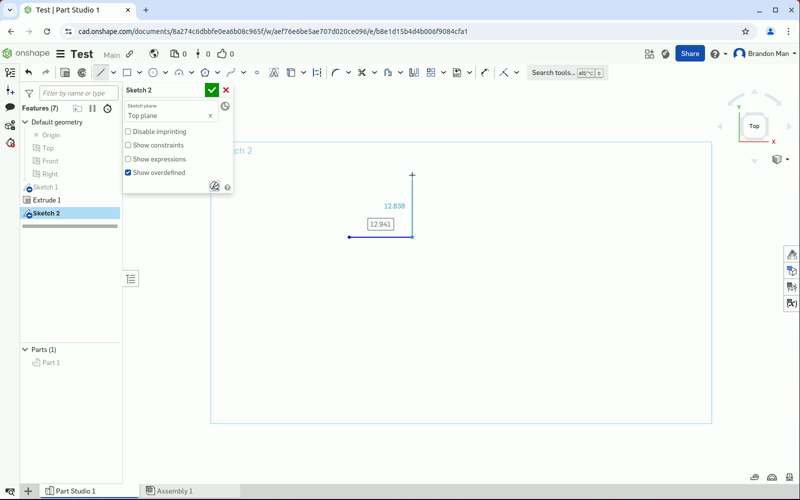
key_up(shift)
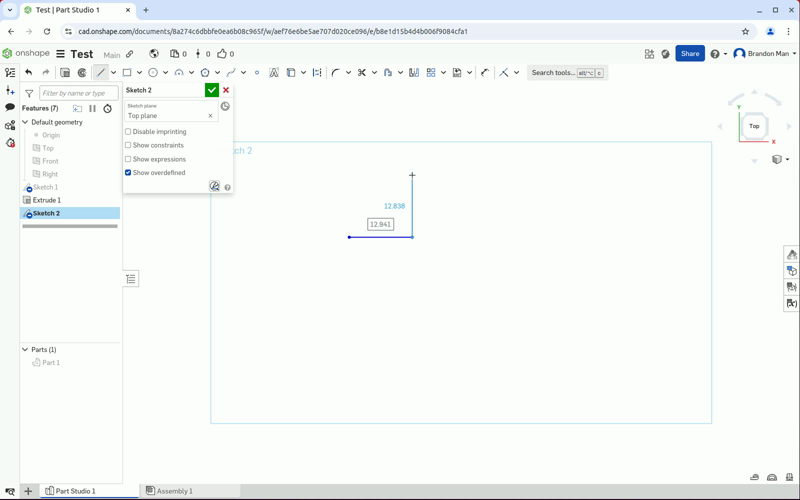
key_down(shift)
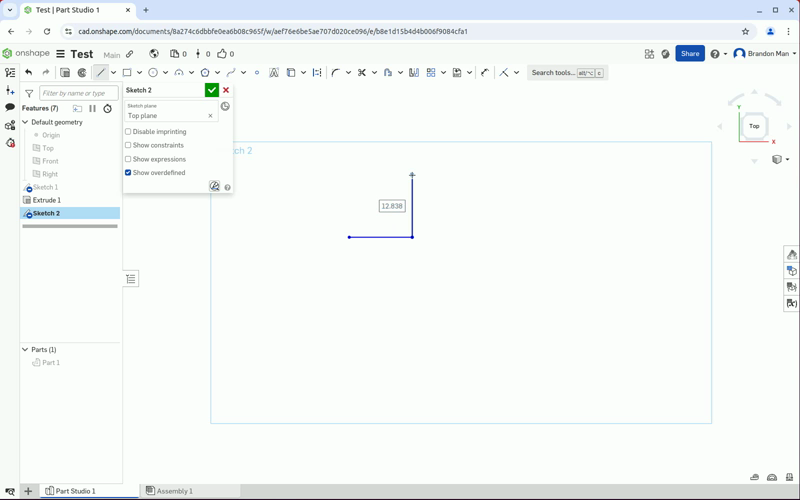
mouse_move(349, 174)
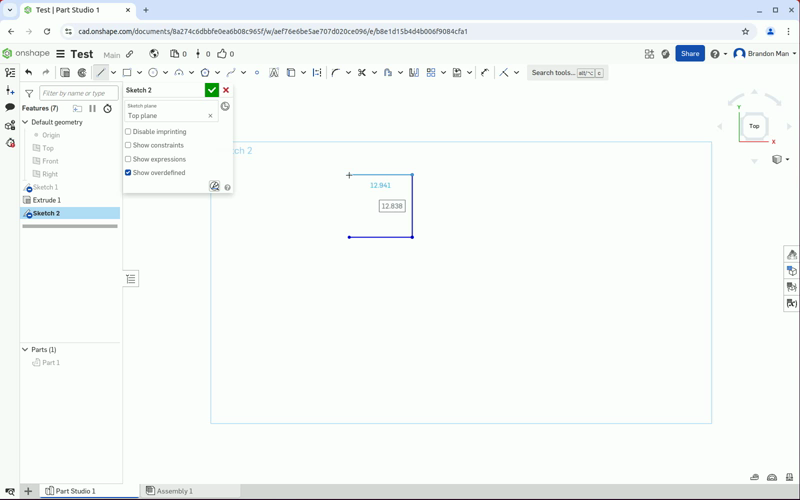
click(349, 174)
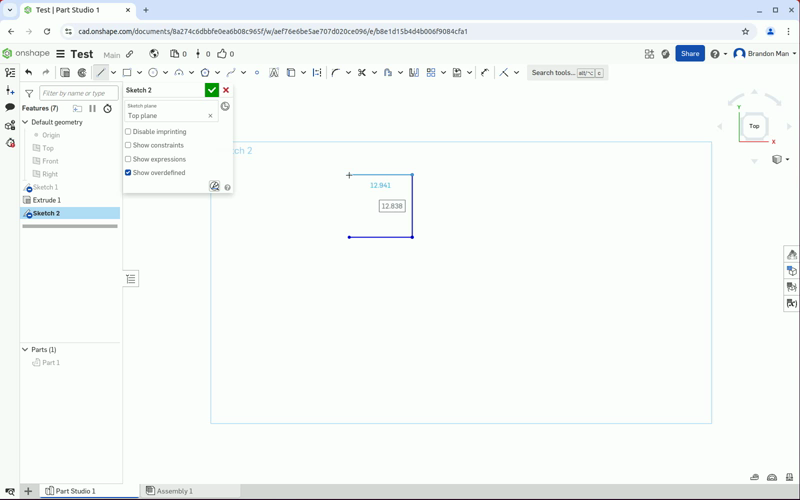
key_up(shift)
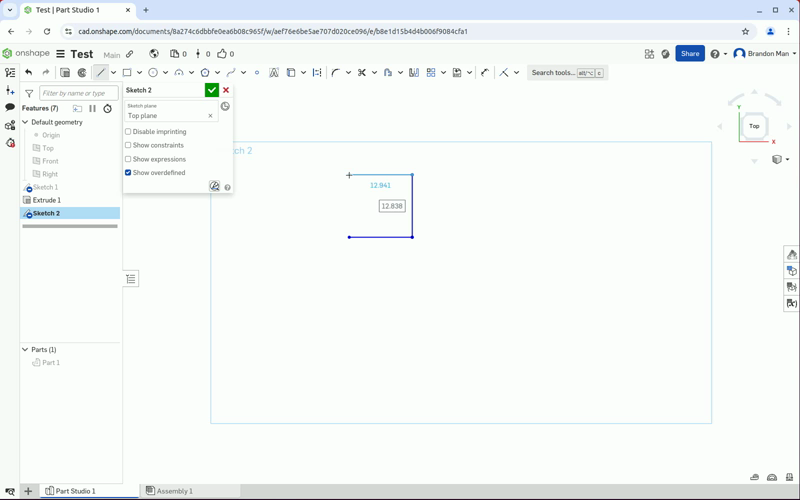
key_down(shift)
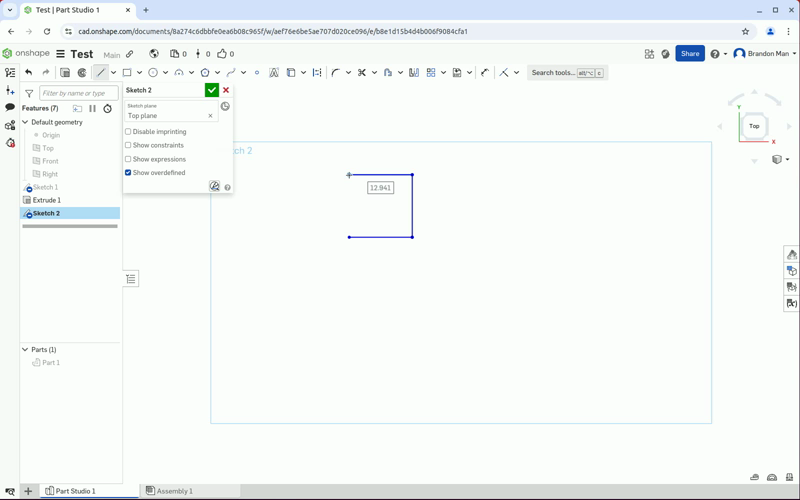
mouse_move(349, 237)
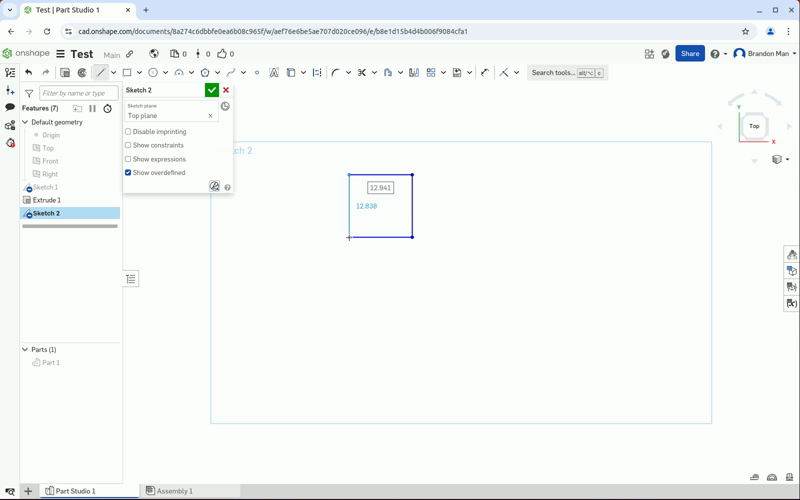
key_up(shift)
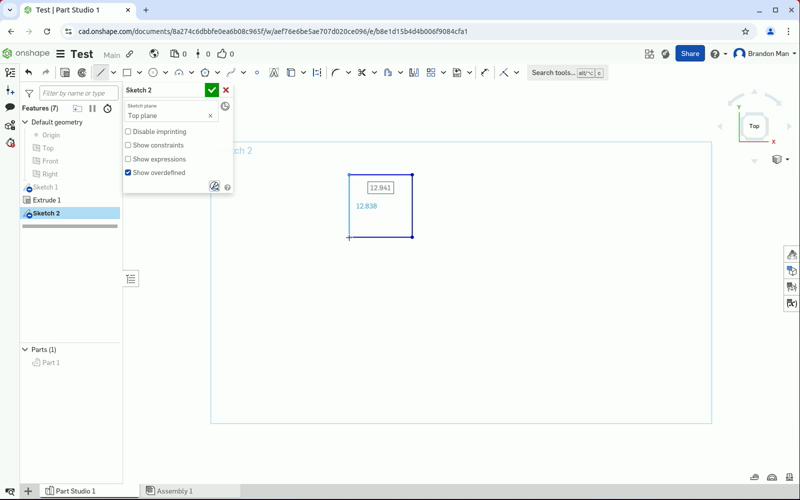
click(349, 237)
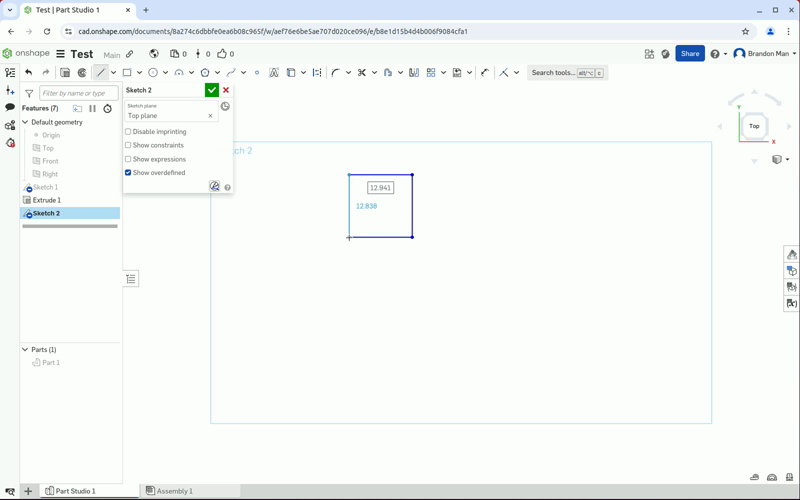
key(esc)
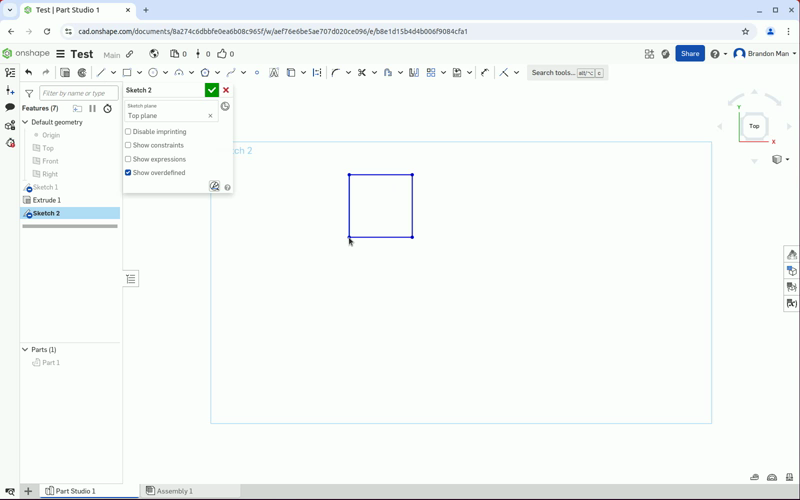
mouse_move(362, 197)
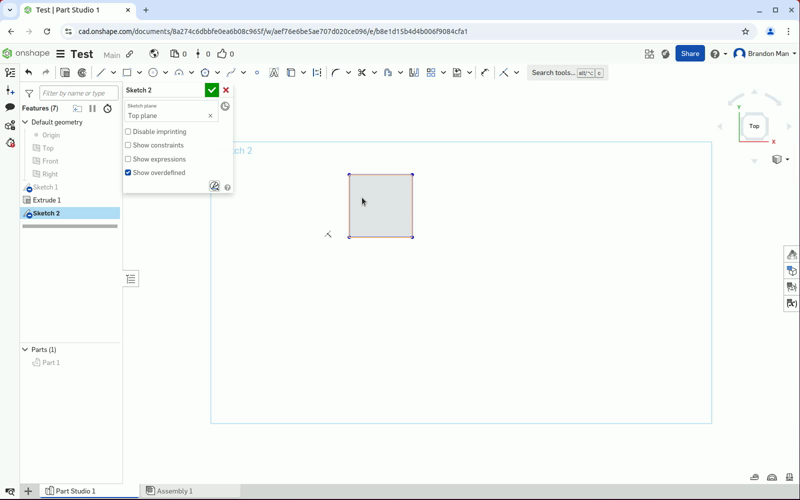
click(362, 197)
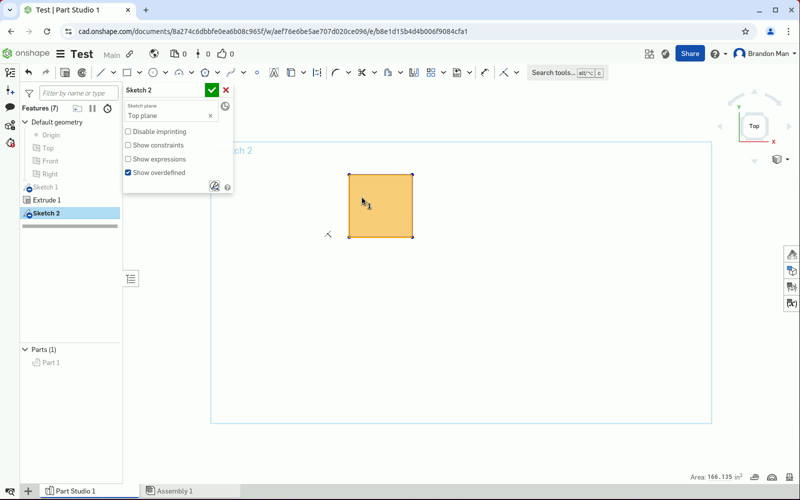
mouse_move(73, 352)
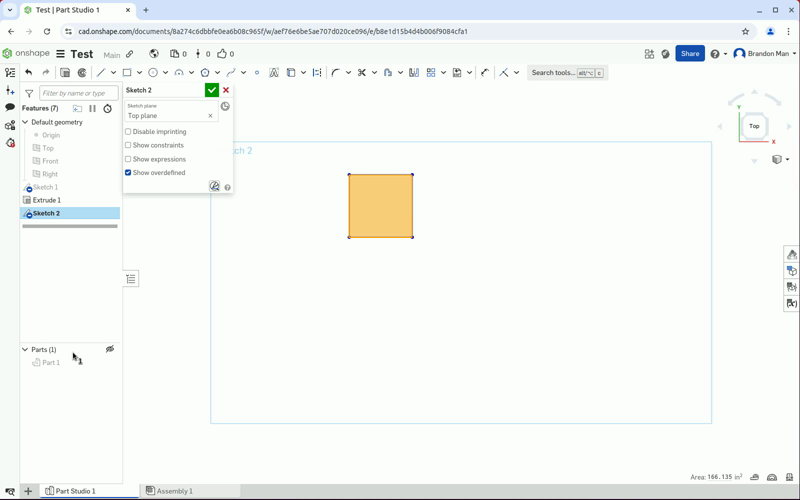
key(shift+y)
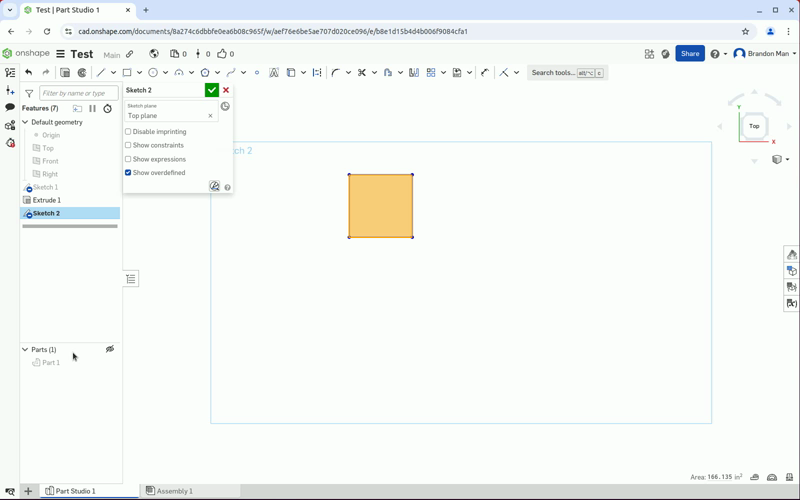
key(shift+e)
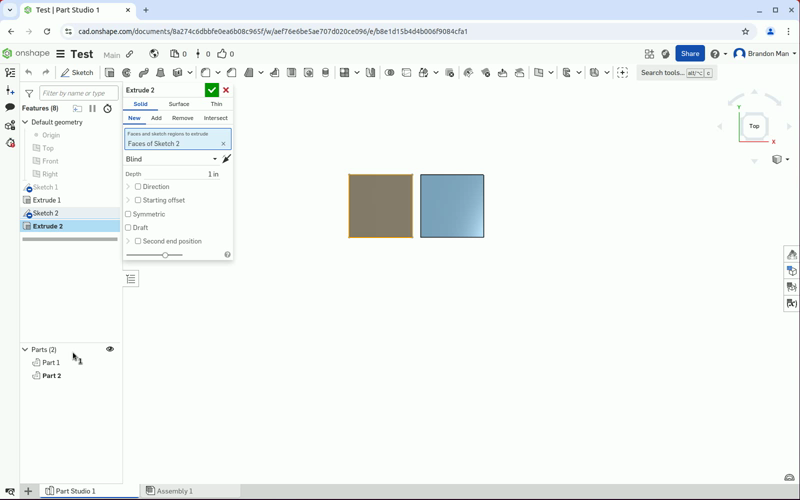
mouse_move(143, 106)
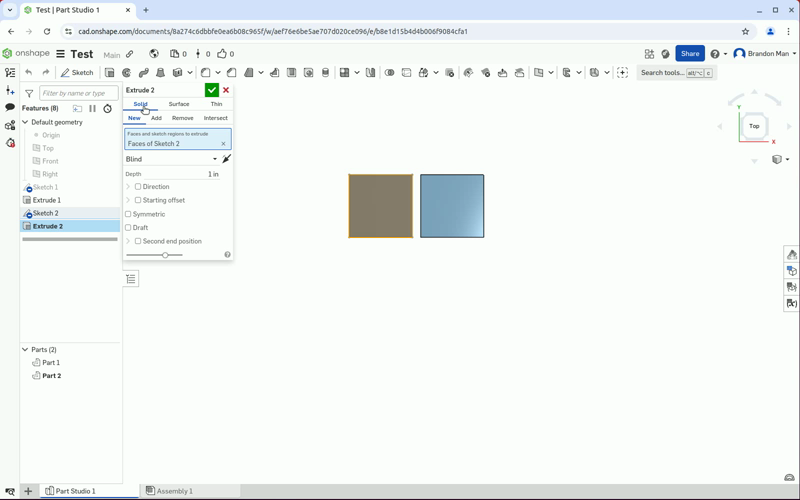
click(143, 106)
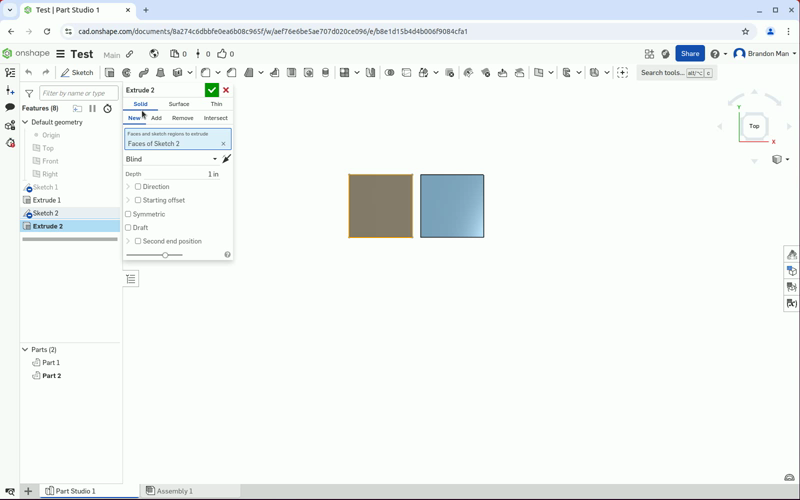
mouse_move(137, 120)
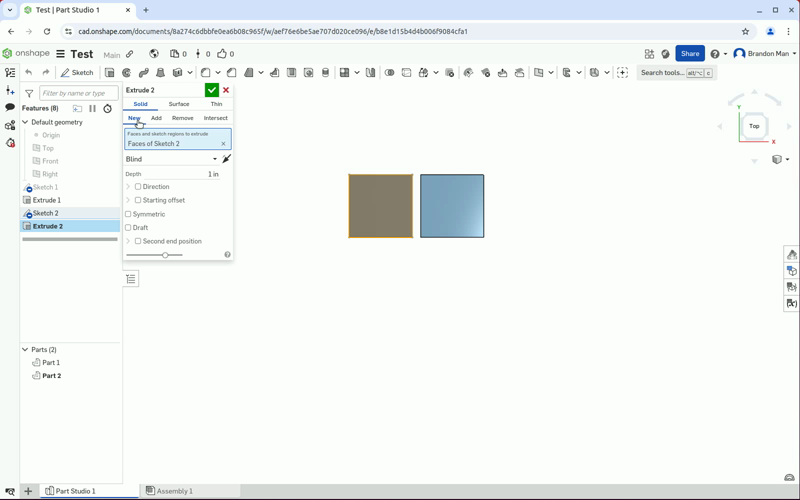
click(137, 120)
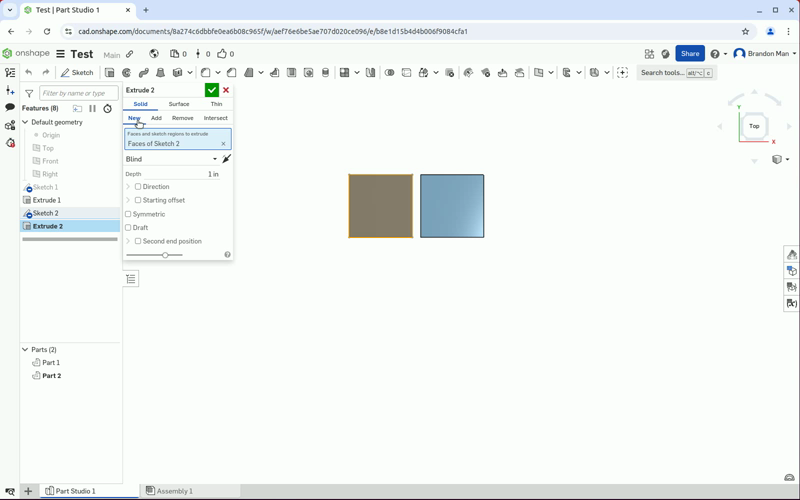
key(tab, 4)
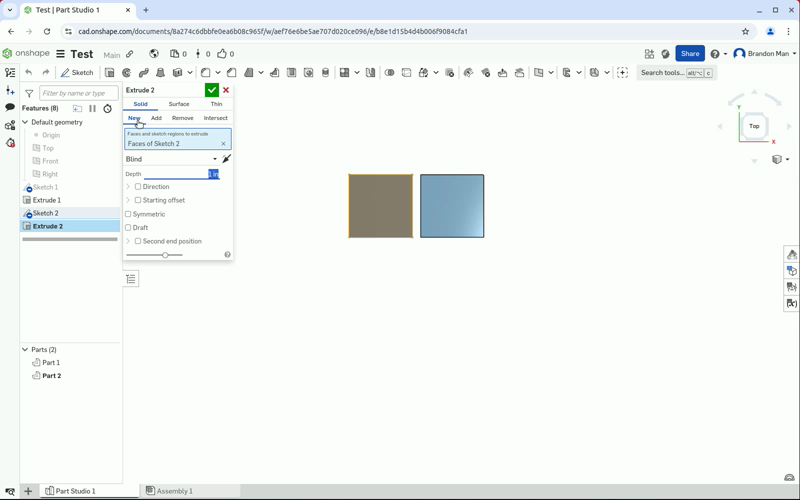
text(22.386)
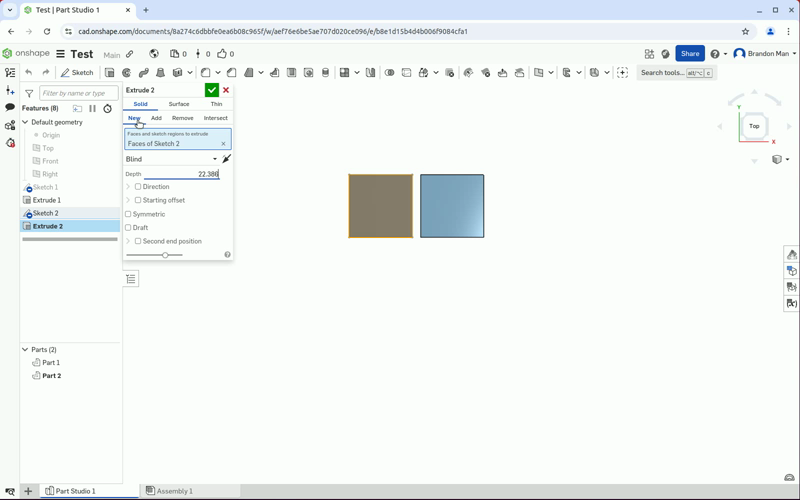
key(enter)
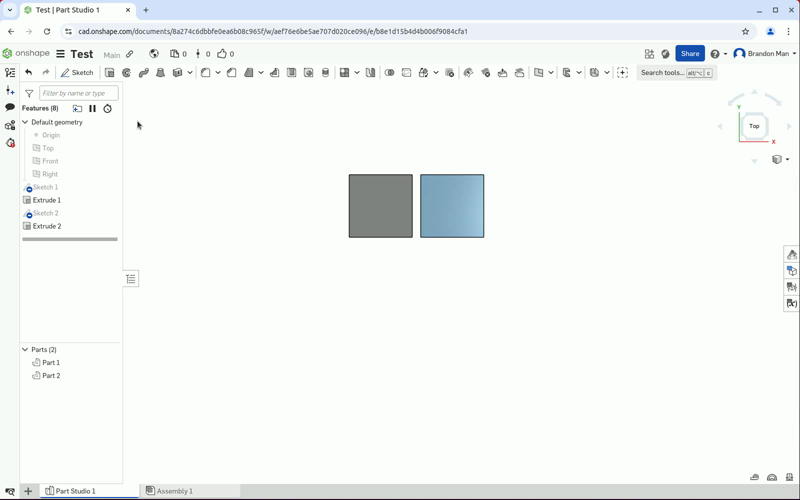
key(shift+h)
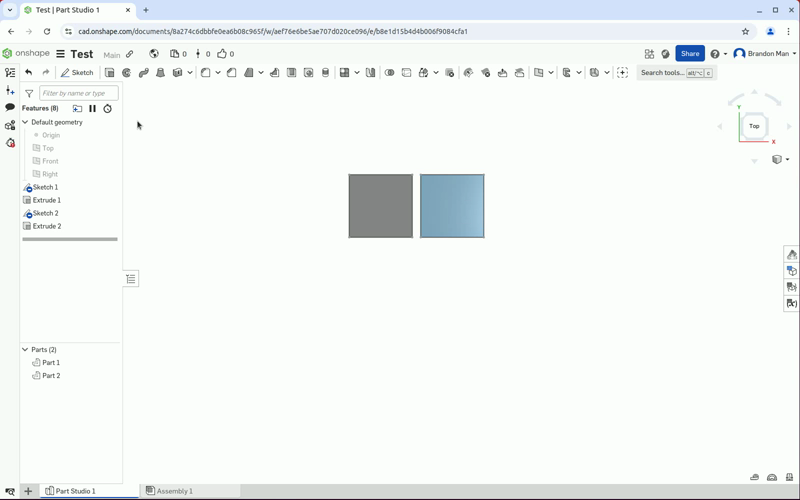
key(shift+h)
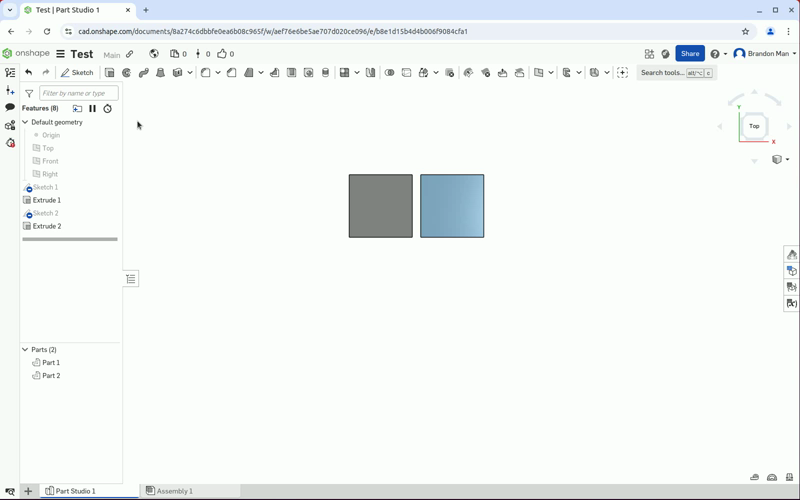
mouse_move(73, 189)
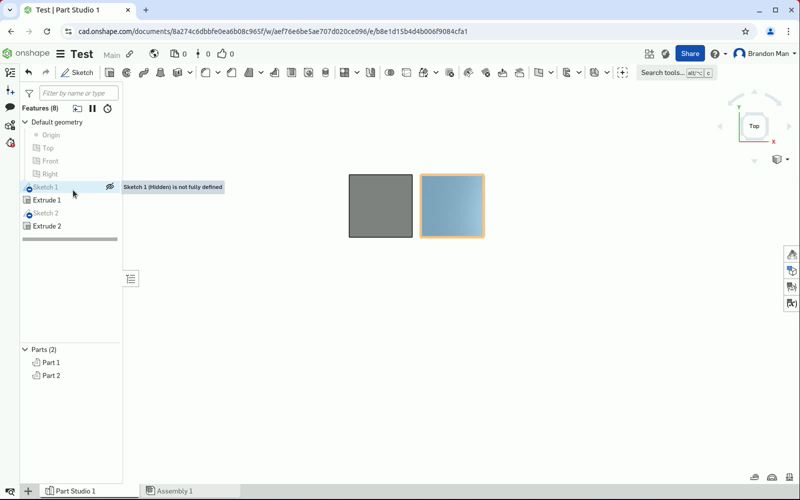
click(73, 189)
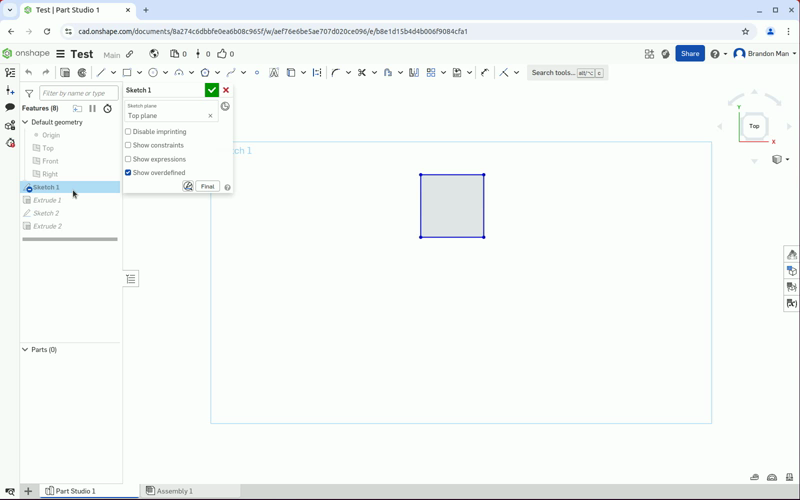
mouse_move(229, 92)
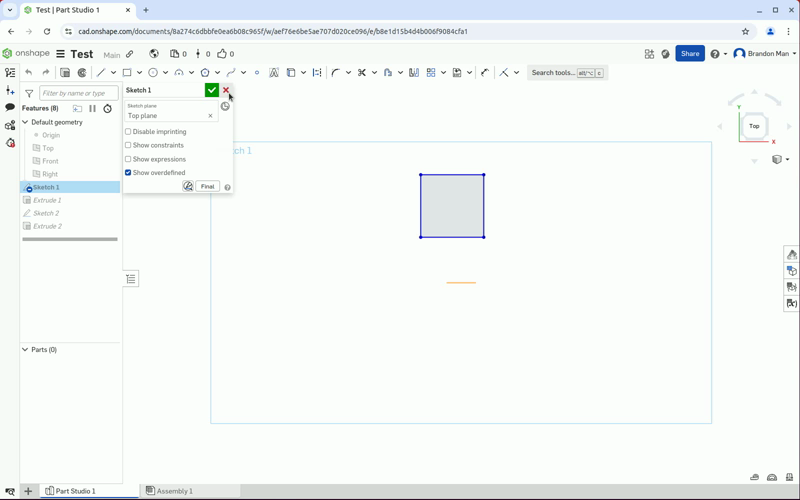
click(229, 92)
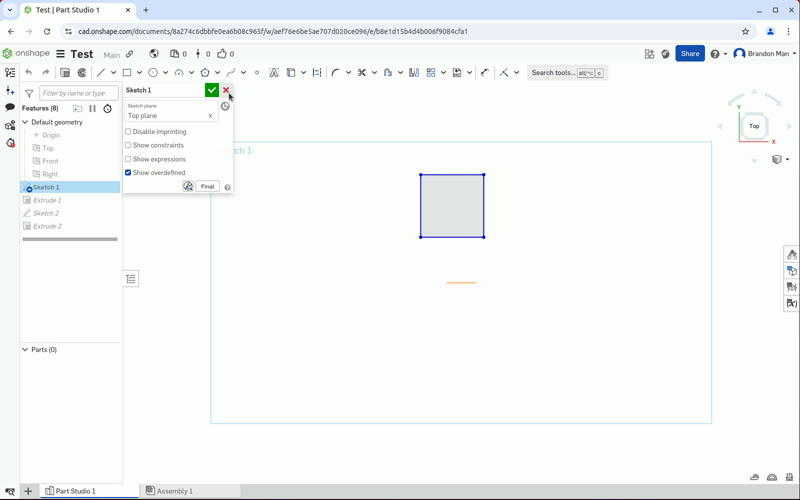
key(shift+s)
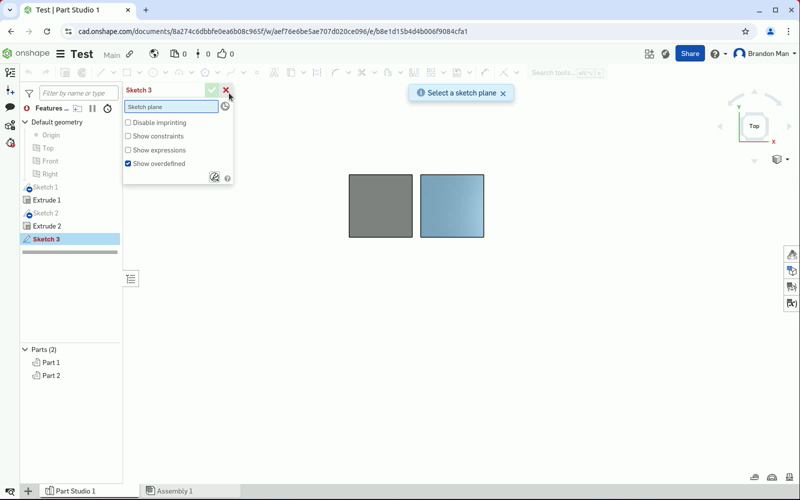
mouse_move(73, 150)
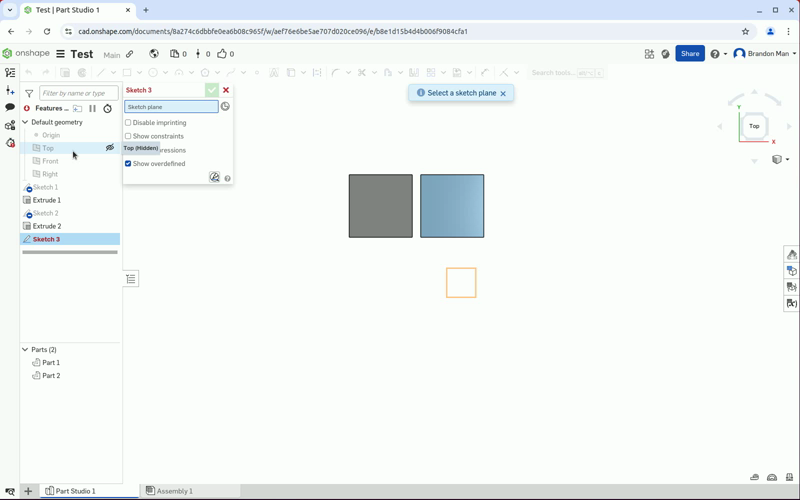
click(73, 150)
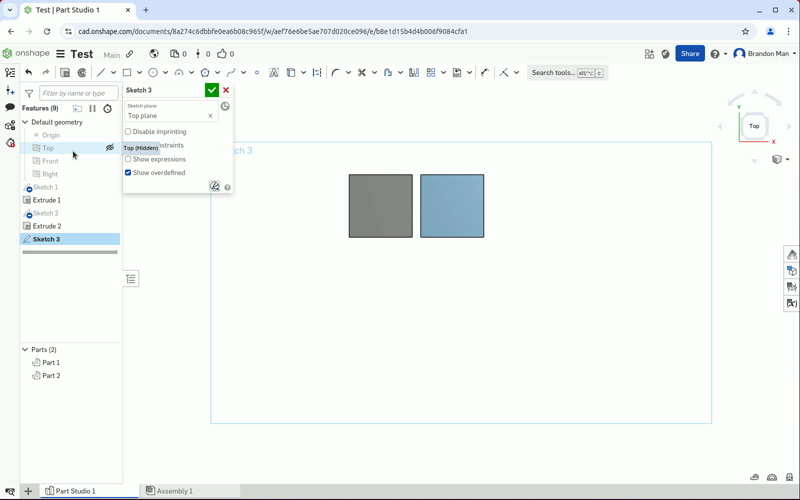
mouse_move(73, 352)
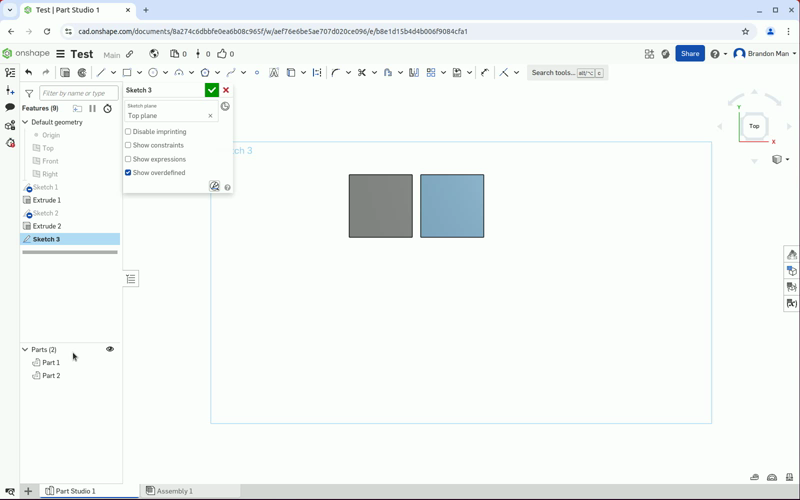
key(y)
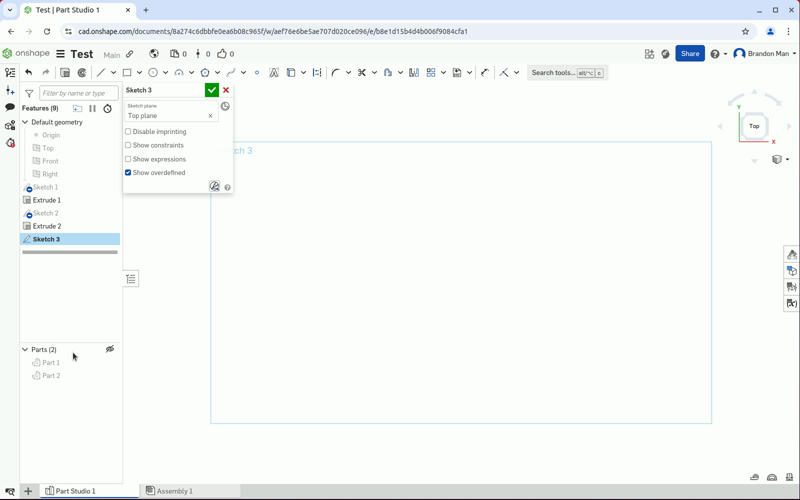
key(l)
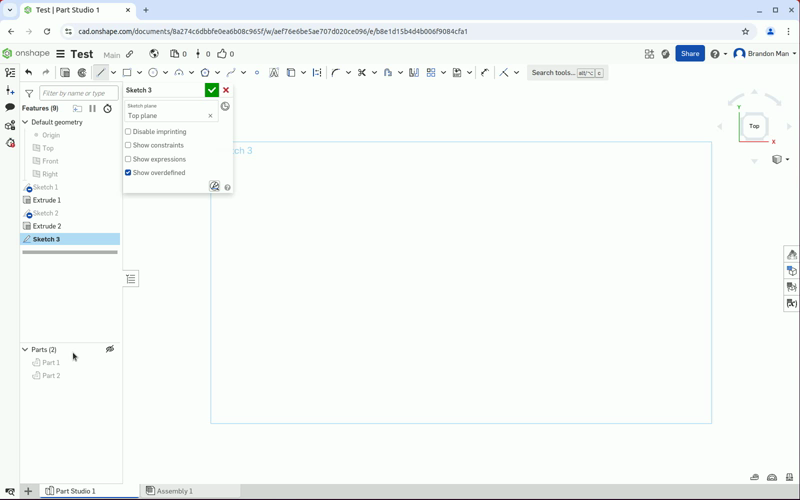
key_down(shift)
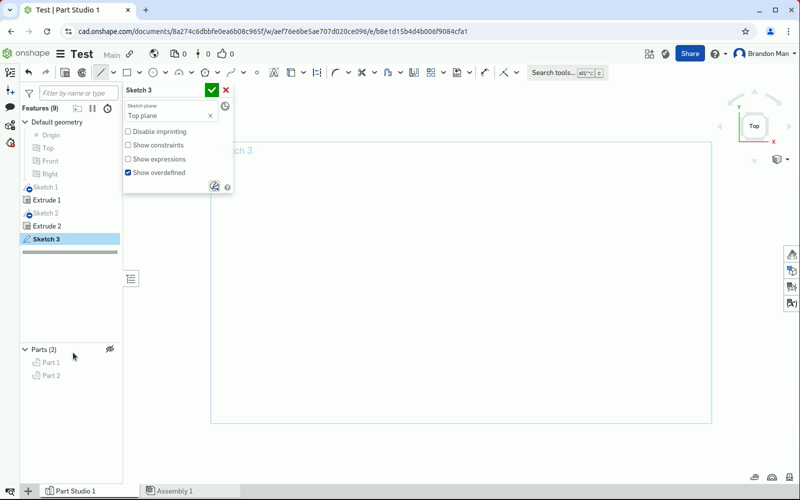
mouse_move(349, 237)
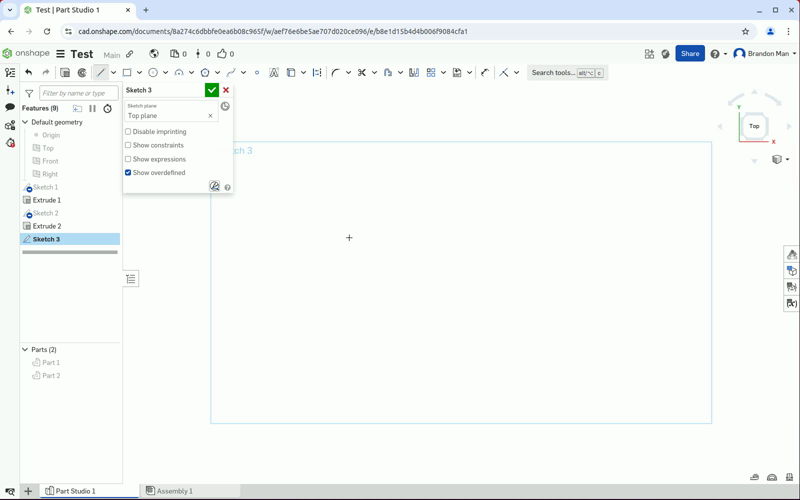
click(349, 237)
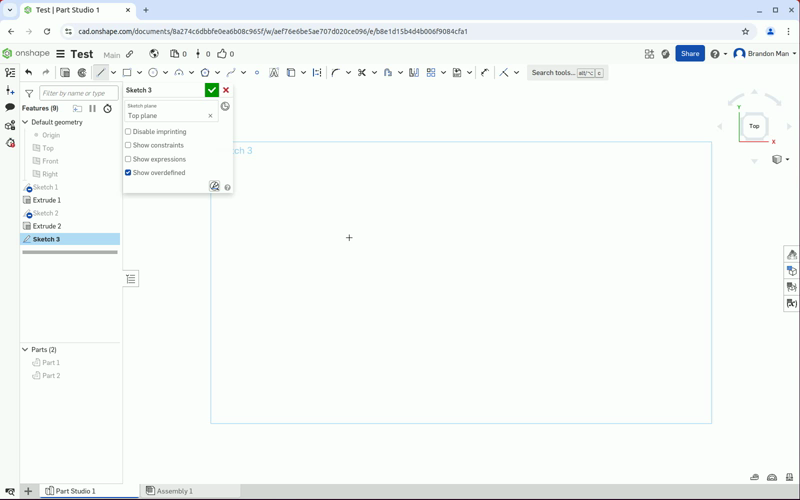
key_up(shift)
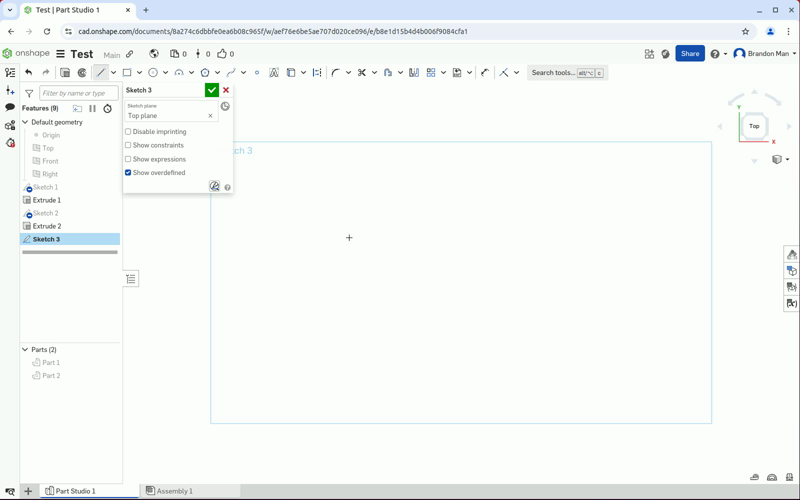
key_down(shift)
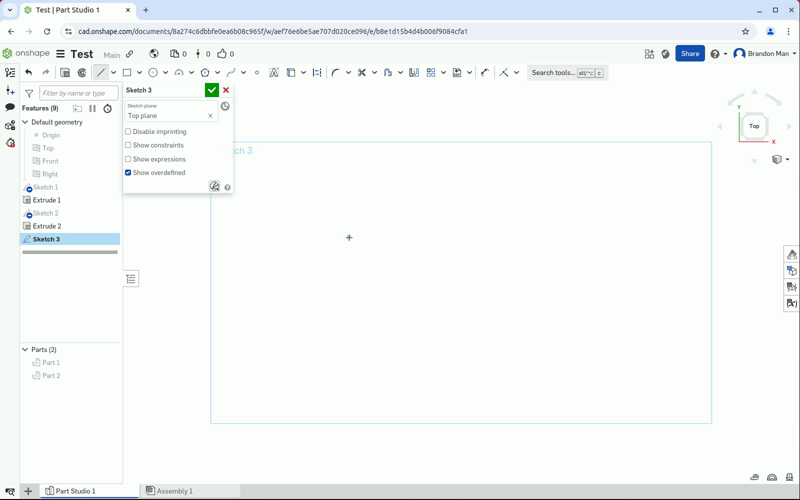
mouse_move(412, 237)
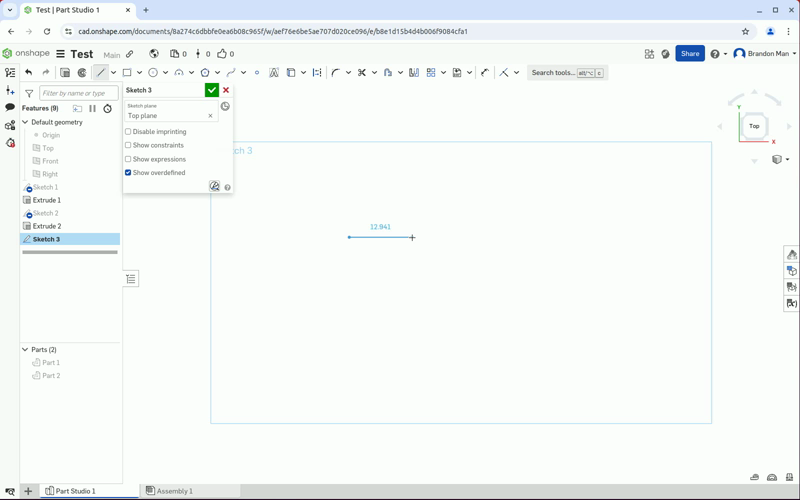
click(412, 237)
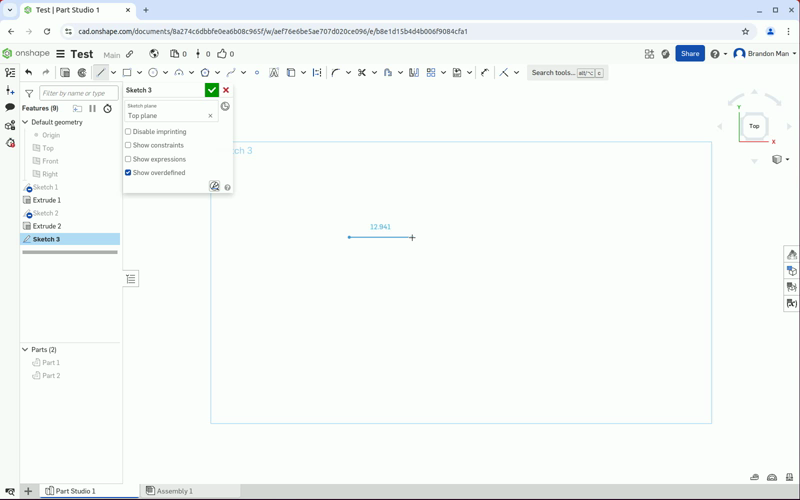
key_up(shift)
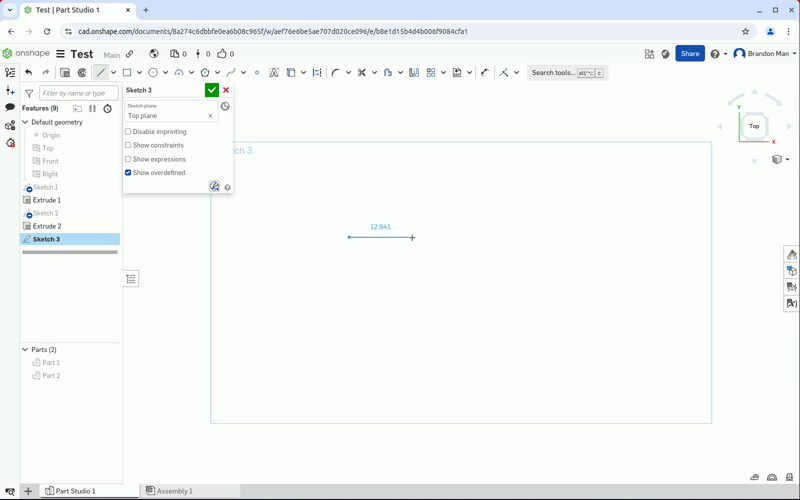
key_down(shift)
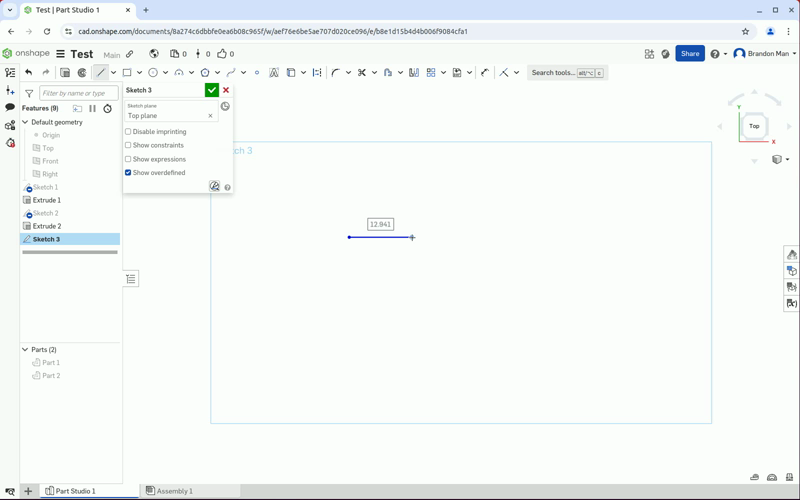
mouse_move(412, 174)
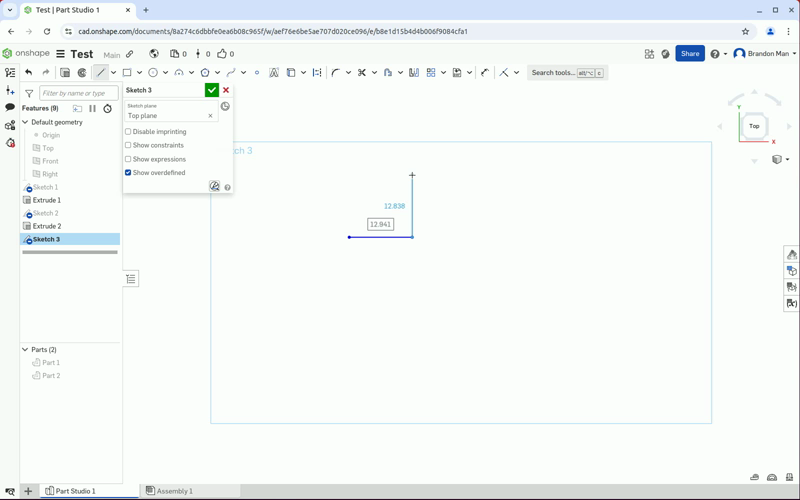
click(412, 174)
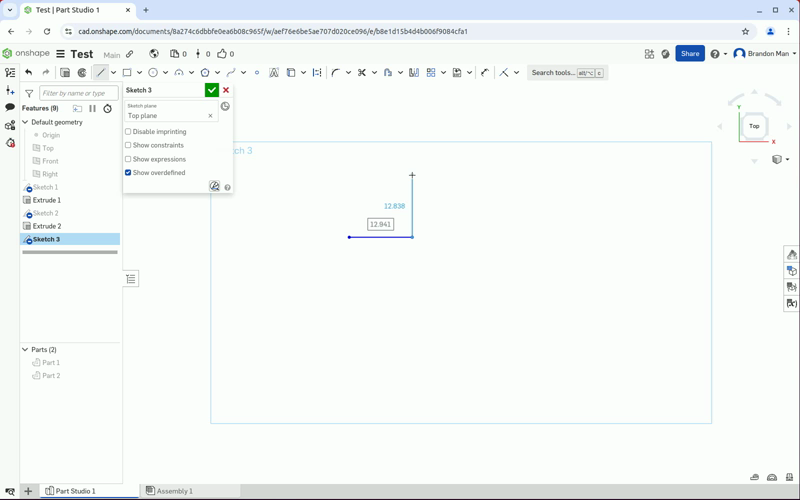
key_up(shift)
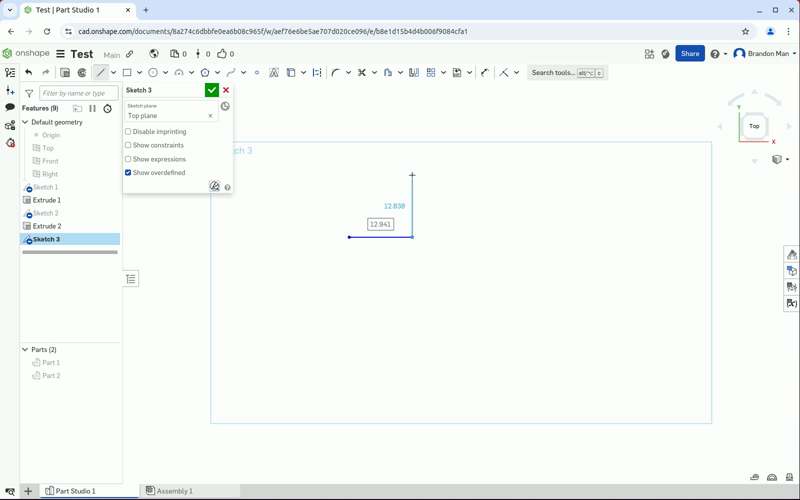
key_down(shift)
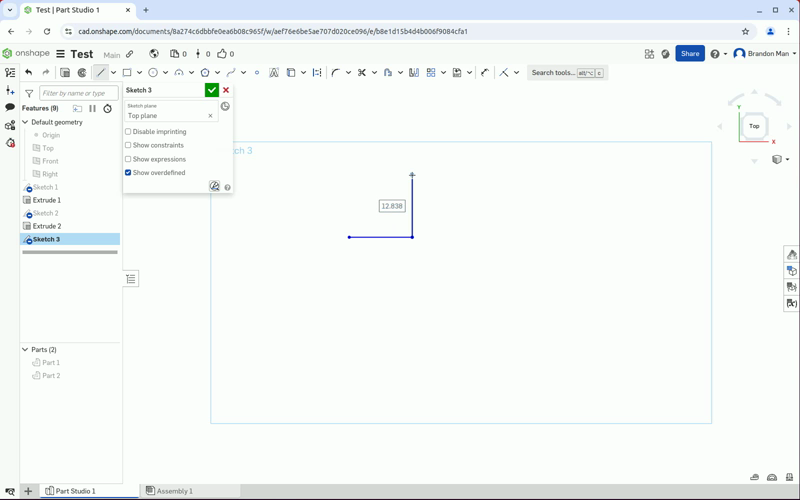
mouse_move(349, 174)
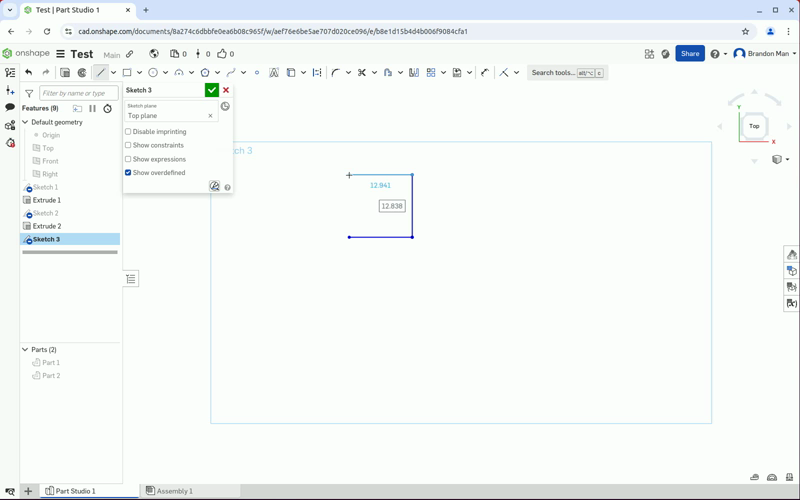
click(349, 174)
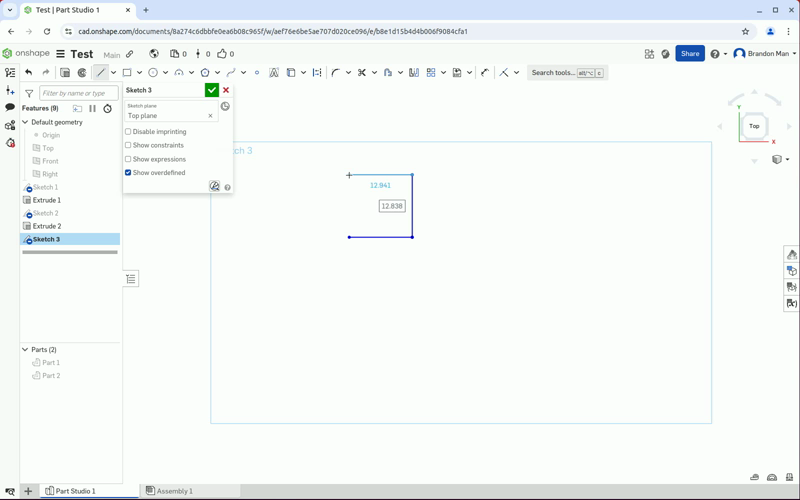
key_up(shift)
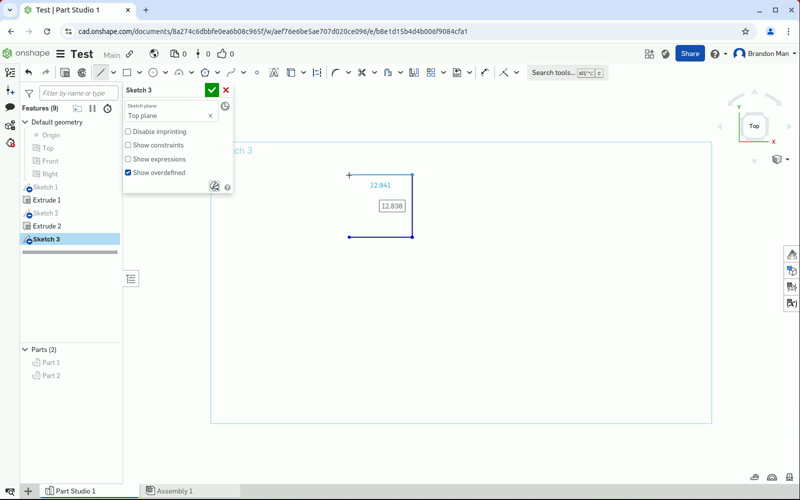
key_down(shift)
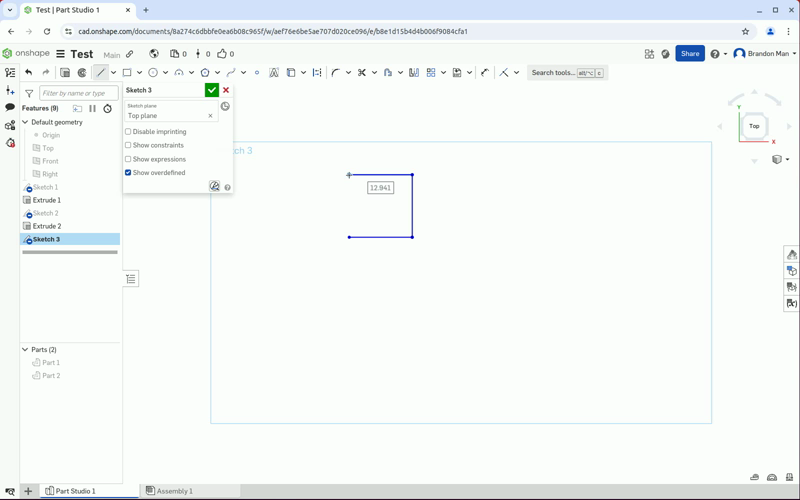
mouse_move(349, 237)
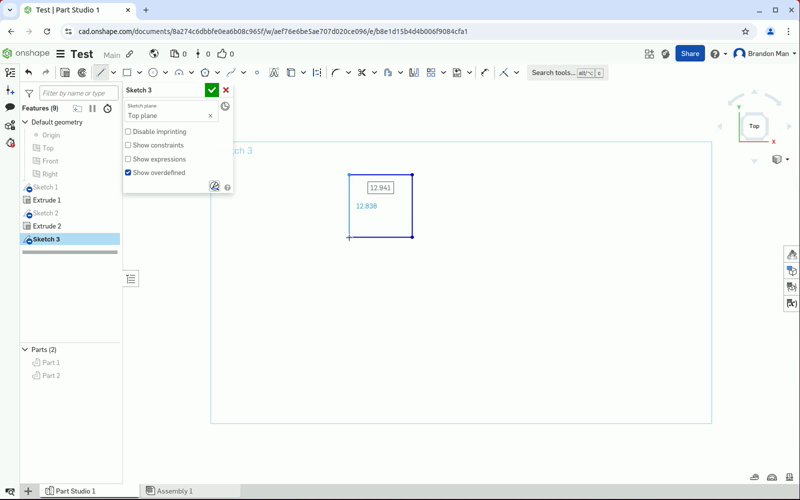
key_up(shift)
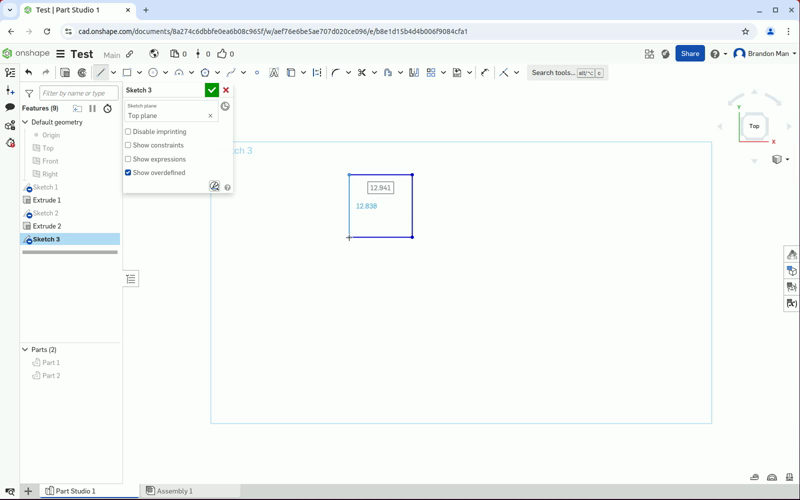
click(349, 237)
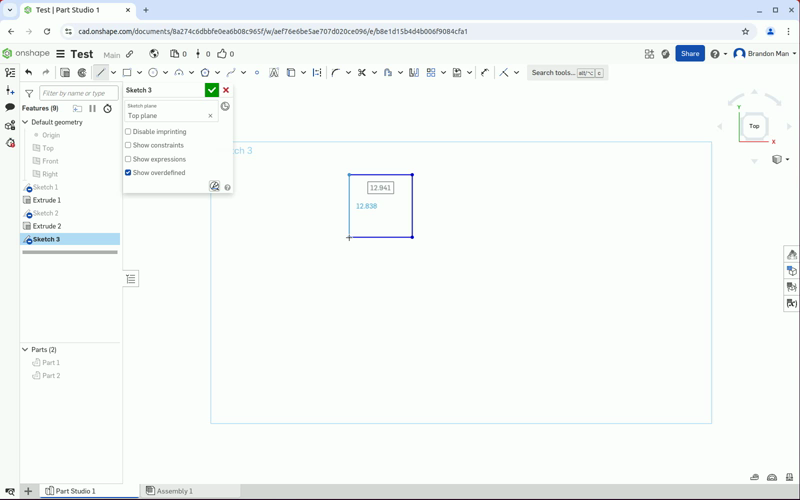
key(esc)
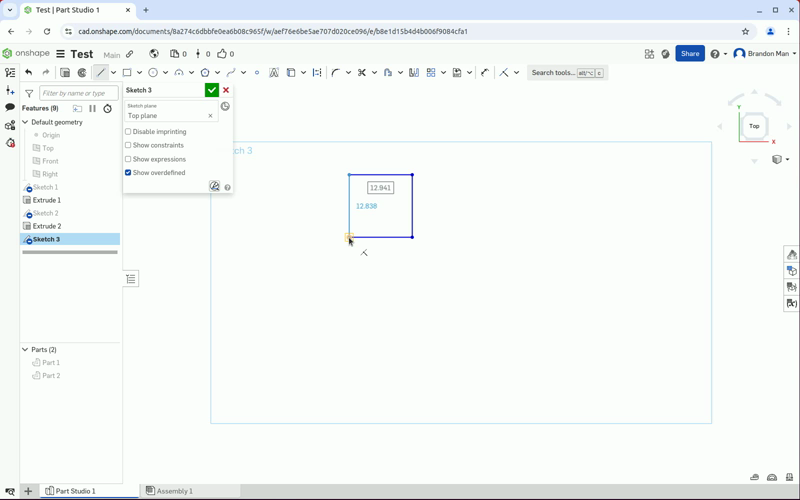
mouse_move(409, 179)
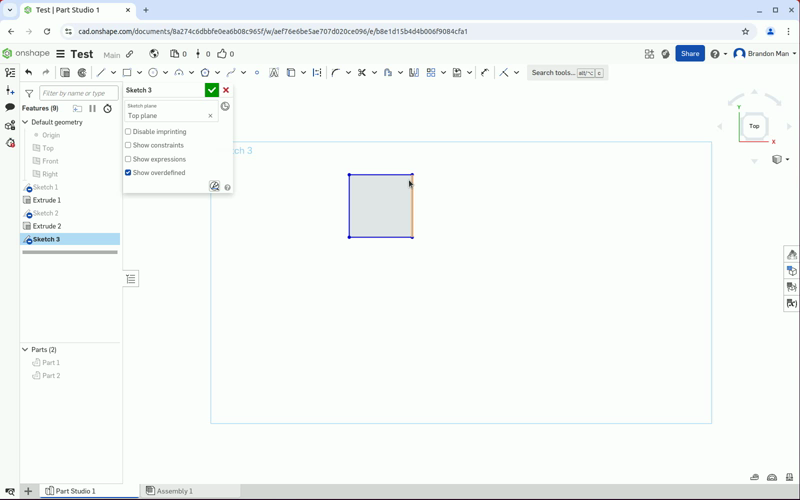
click(409, 179)
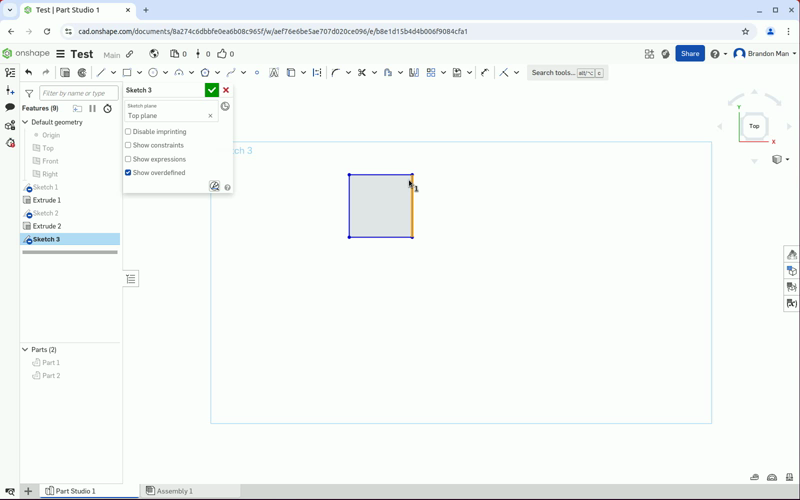
mouse_move(73, 352)
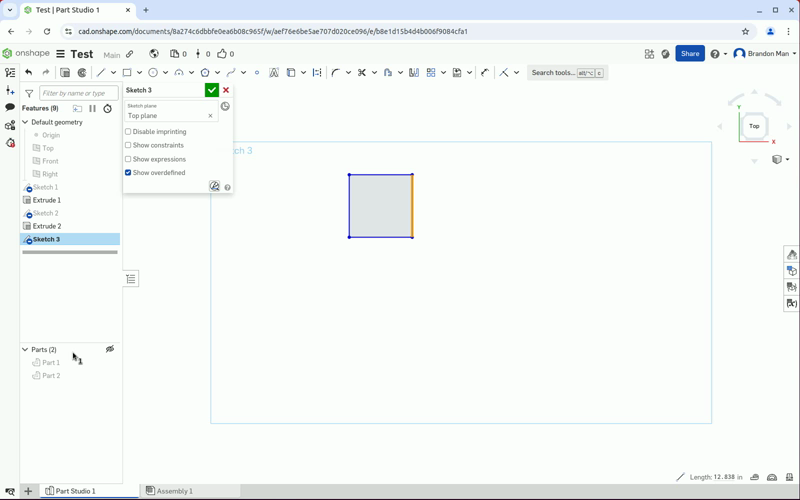
key(shift+y)
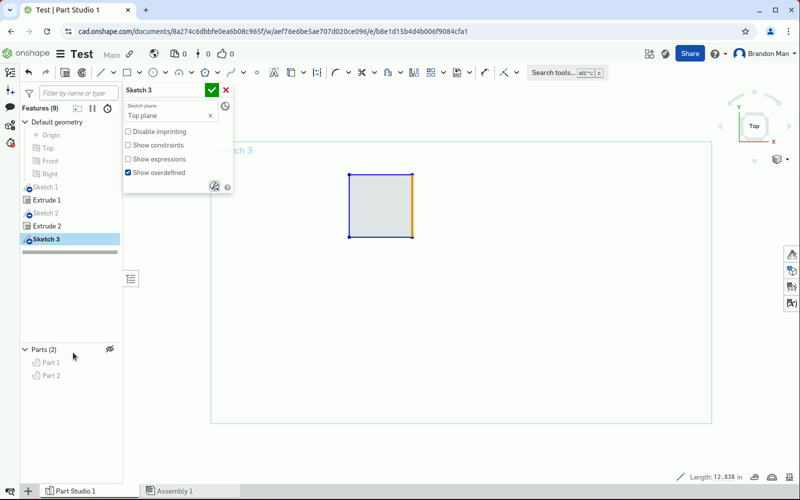
key(shift+e)
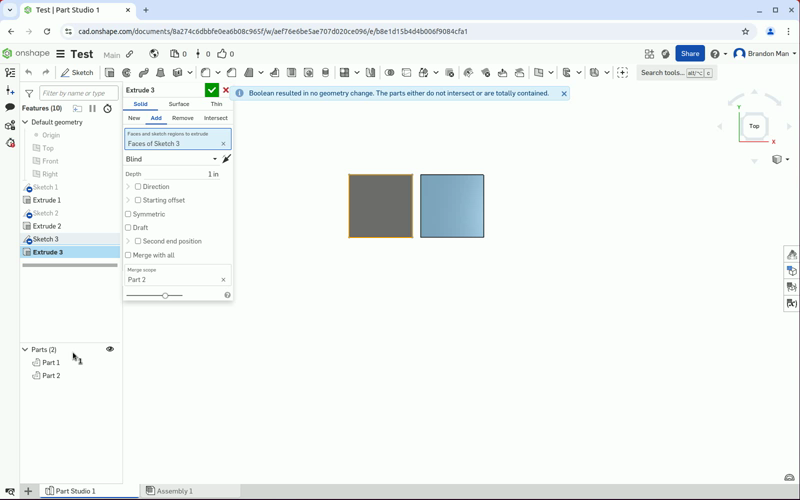
mouse_move(143, 106)
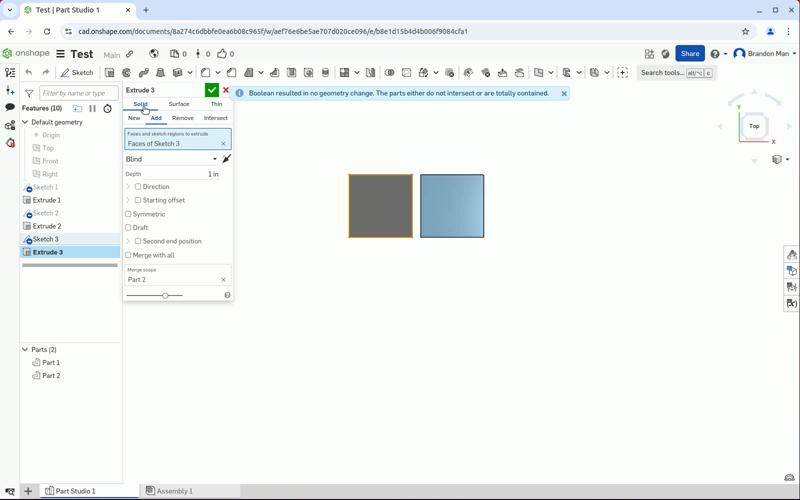
click(143, 106)
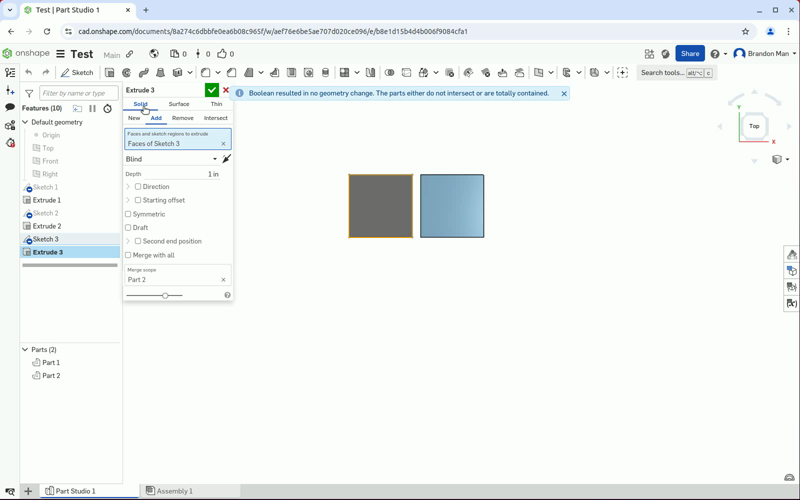
mouse_move(137, 120)
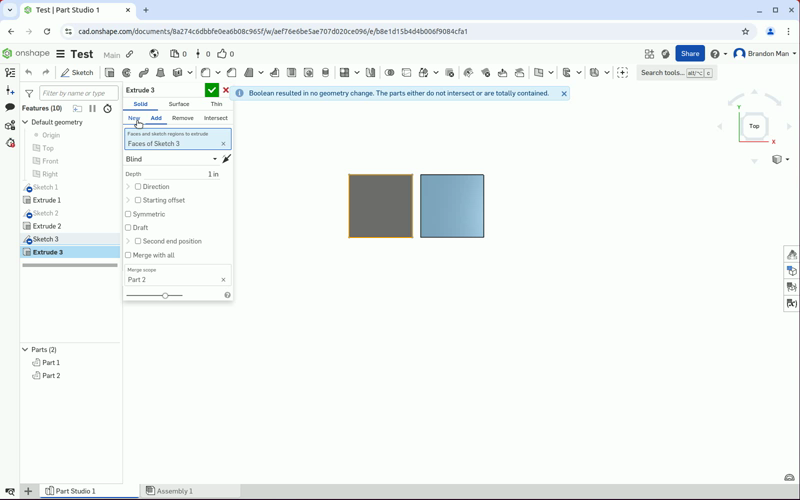
click(137, 120)
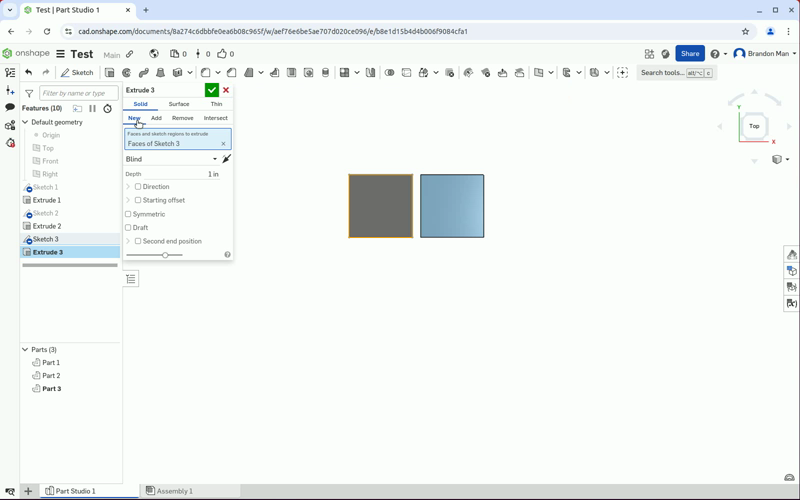
key(tab, 4)
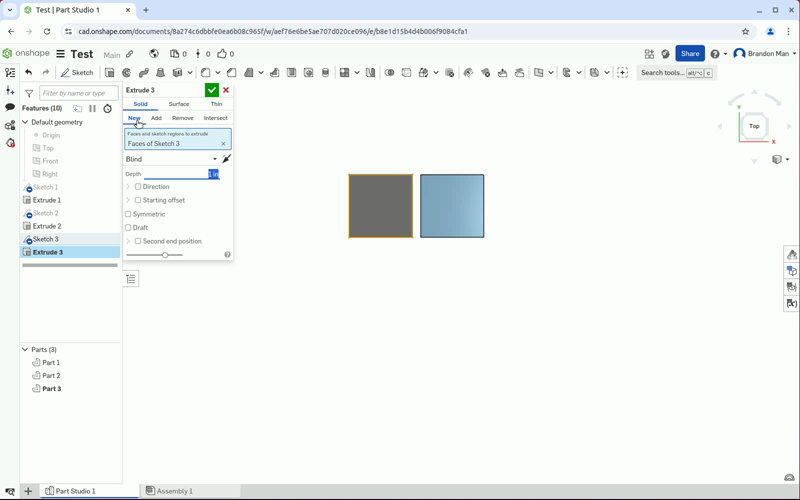
text(12.998)
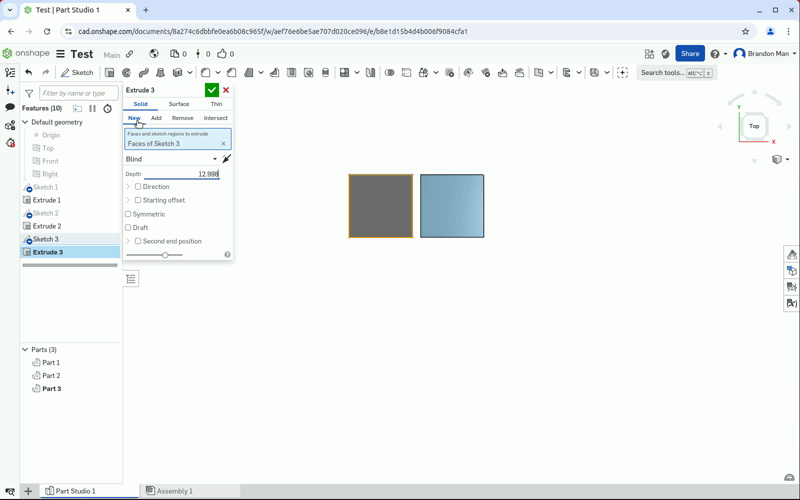
key(enter)
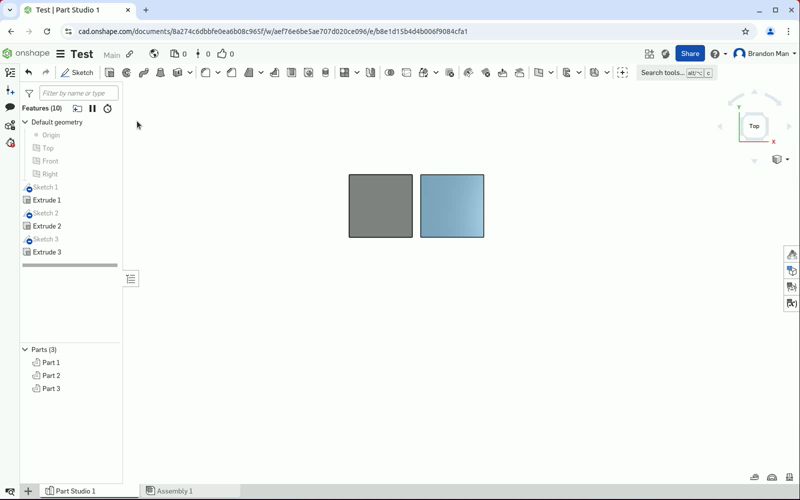
key(shift+h)
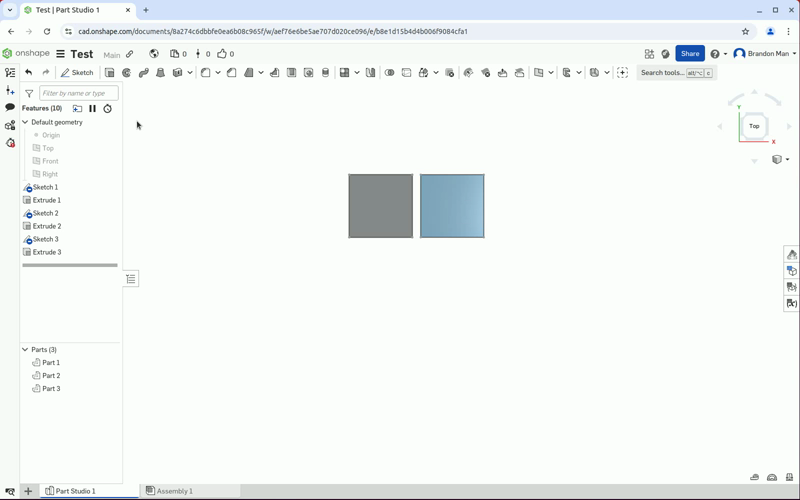
key(shift+h)
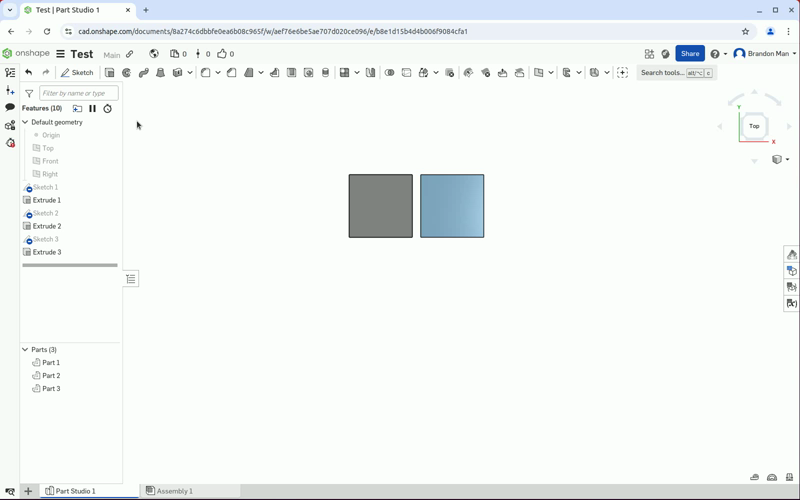
mouse_move(73, 189)
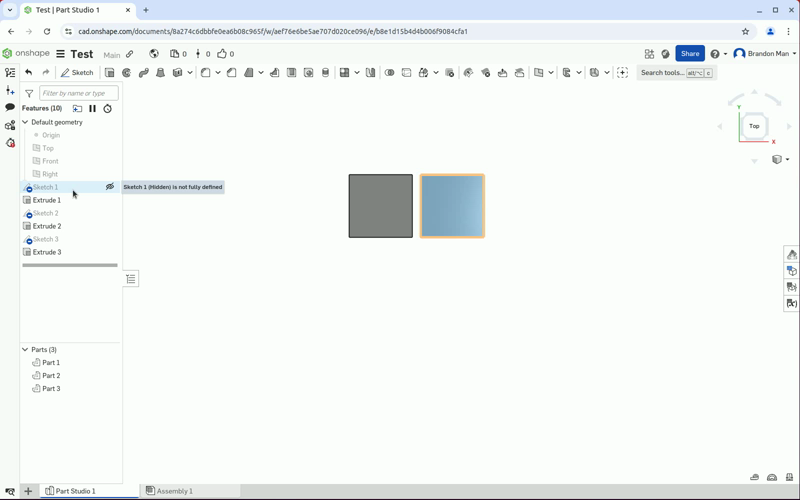
click(73, 189)
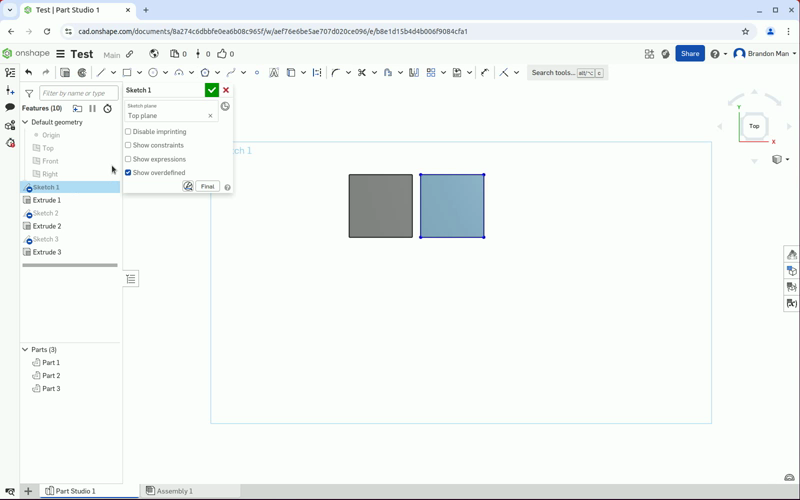
mouse_move(229, 92)
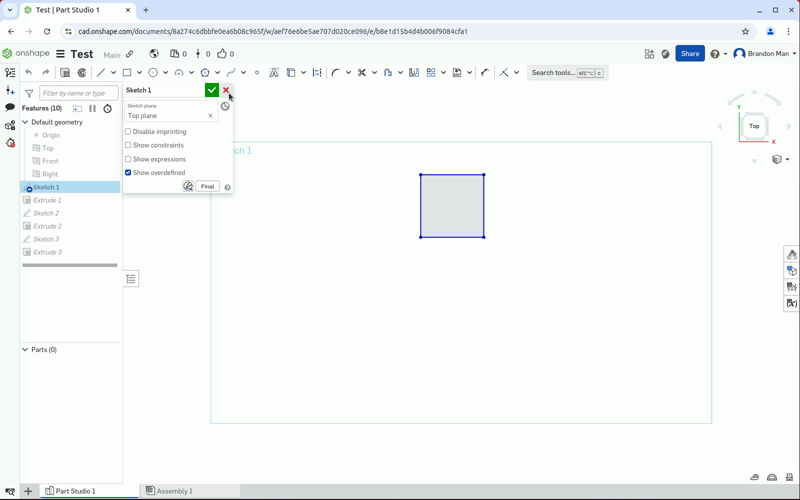
click(229, 92)
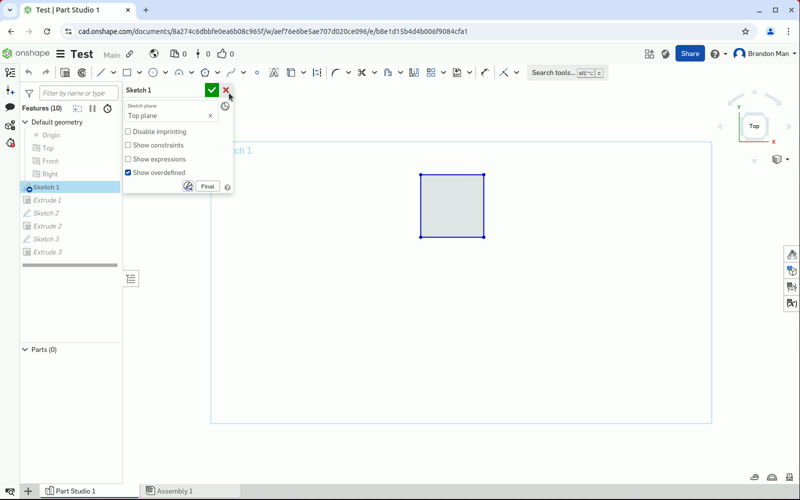
key(shift+s)
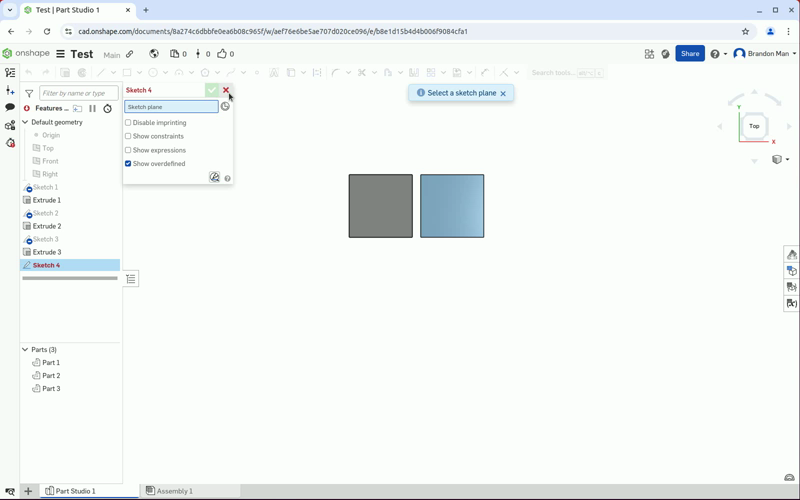
mouse_move(73, 150)
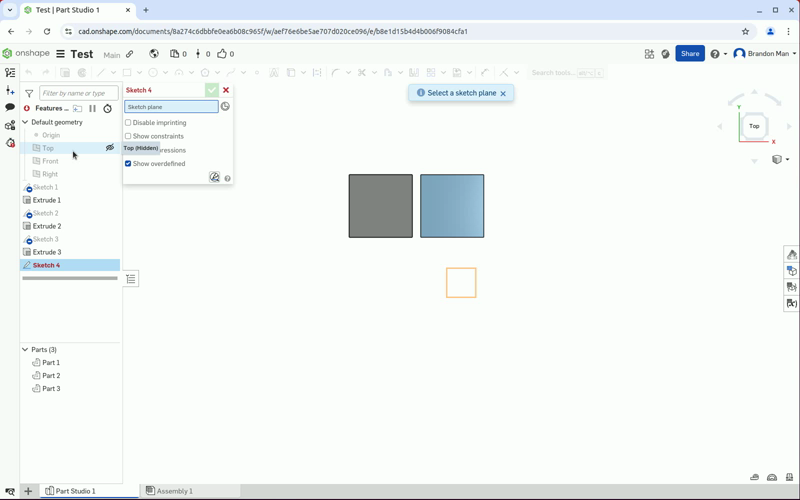
click(73, 150)
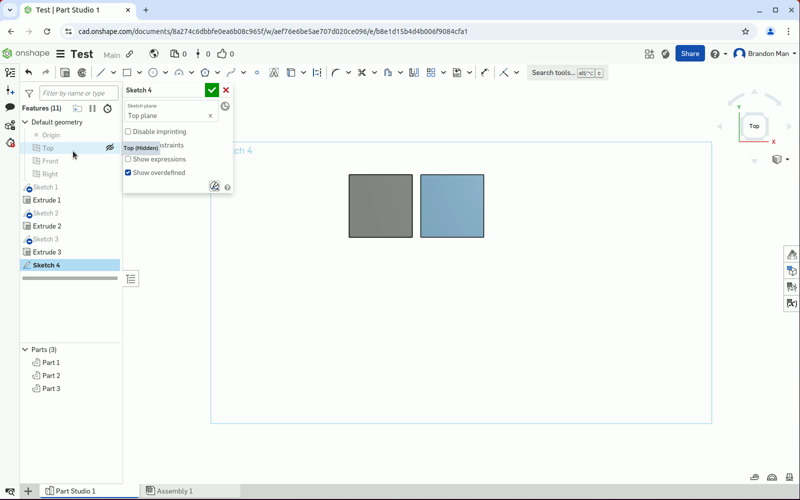
mouse_move(73, 352)
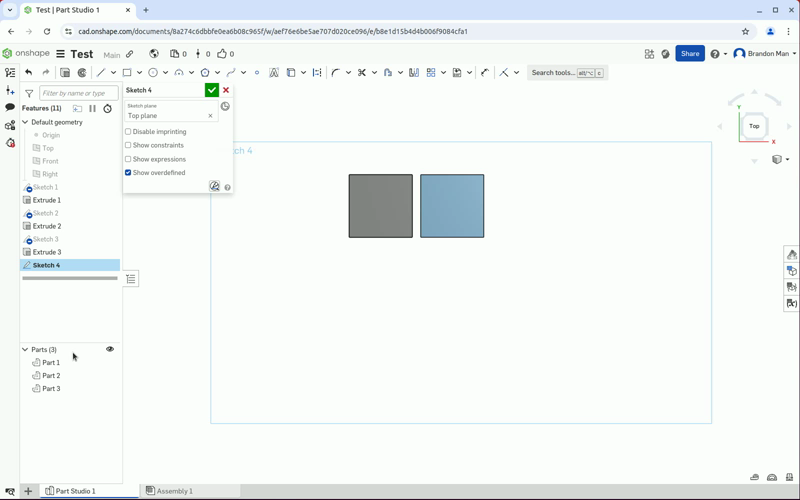
key(y)
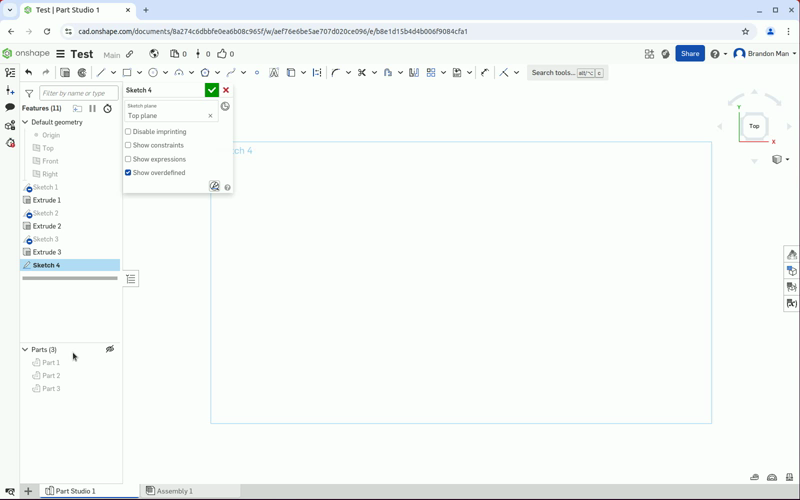
key(l)
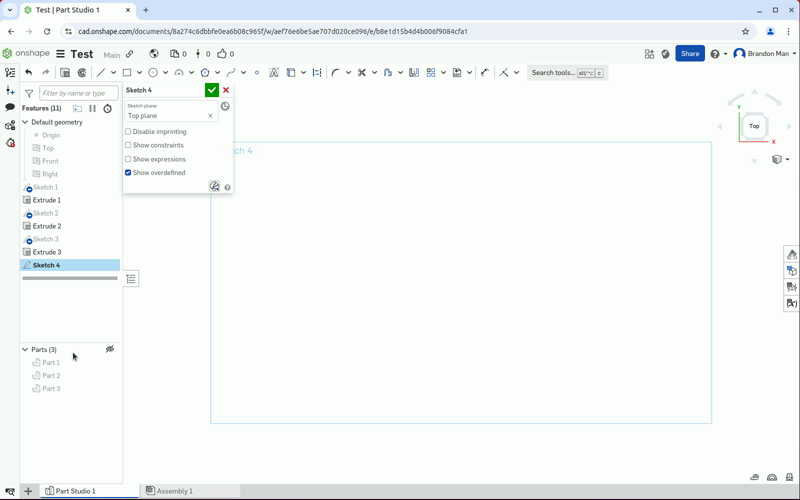
key_down(shift)
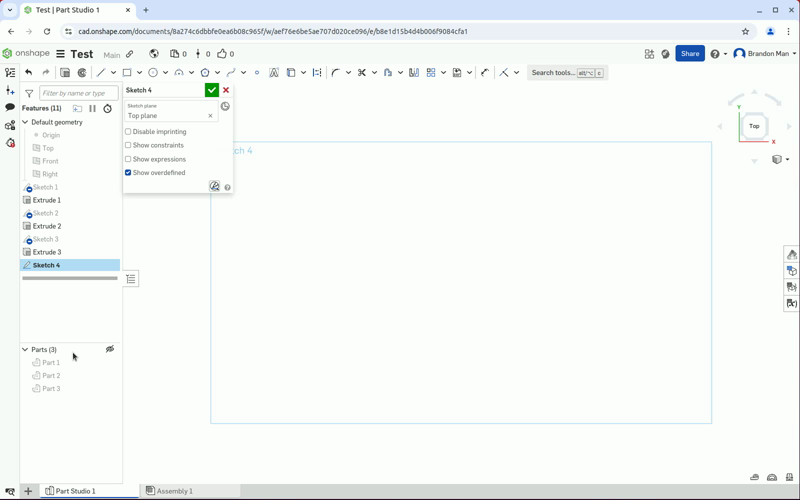
mouse_move(348, 307)
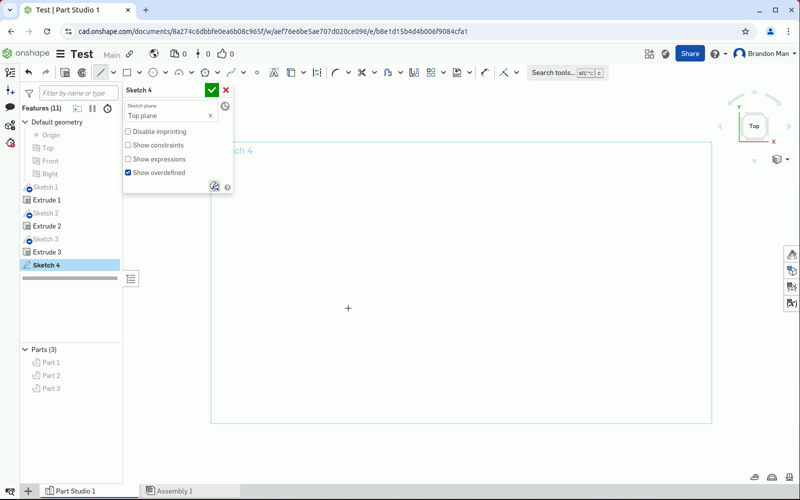
click(348, 307)
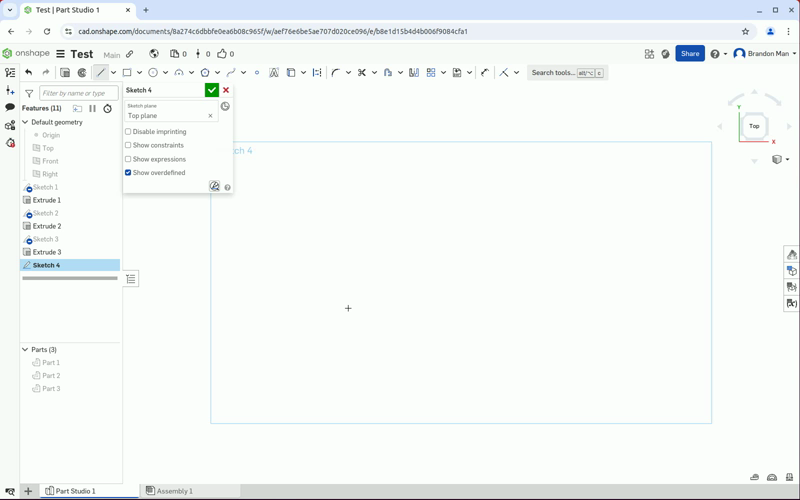
key_up(shift)
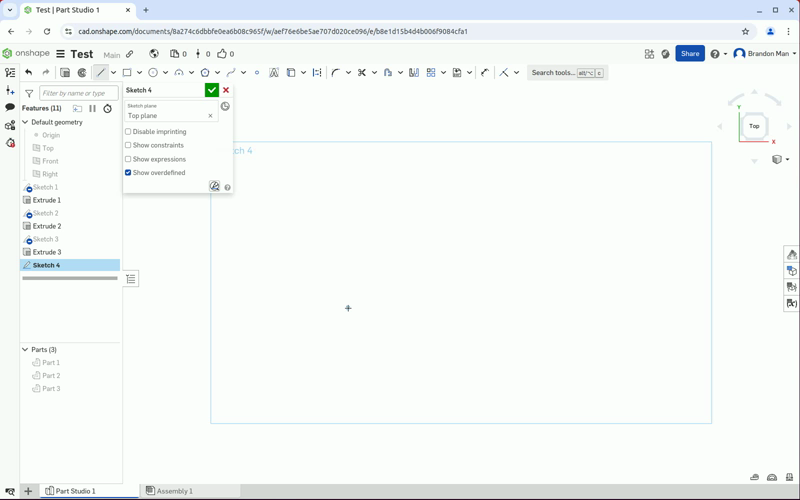
key_down(shift)
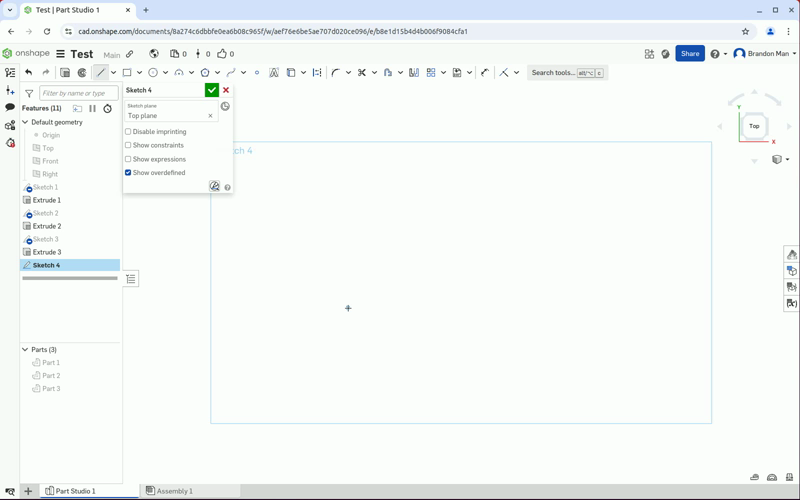
mouse_move(412, 307)
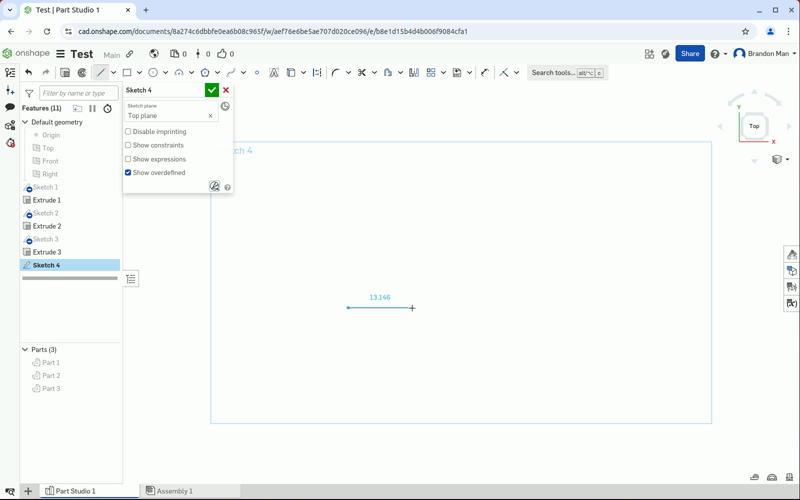
click(412, 307)
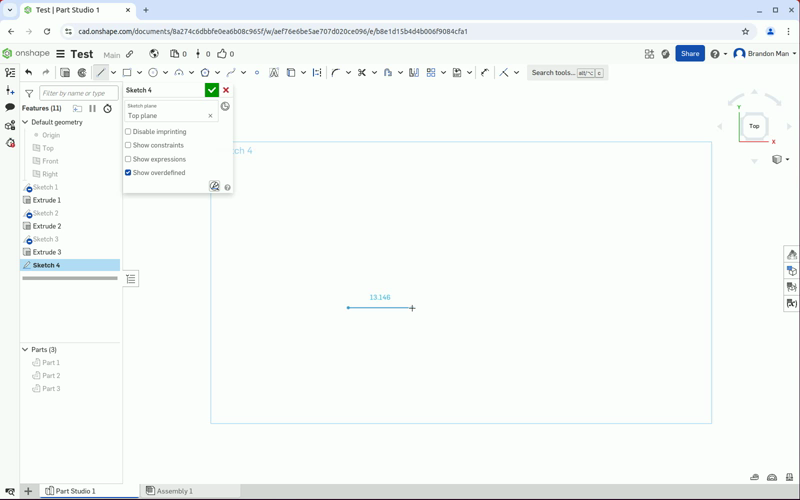
key_up(shift)
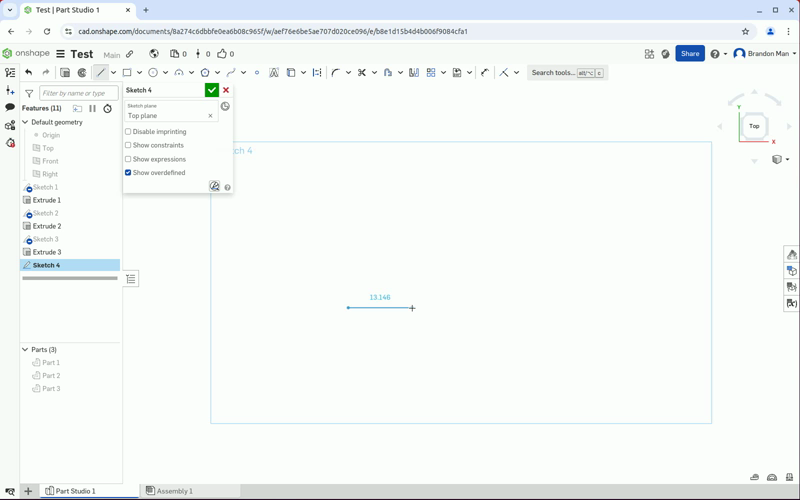
key_down(shift)
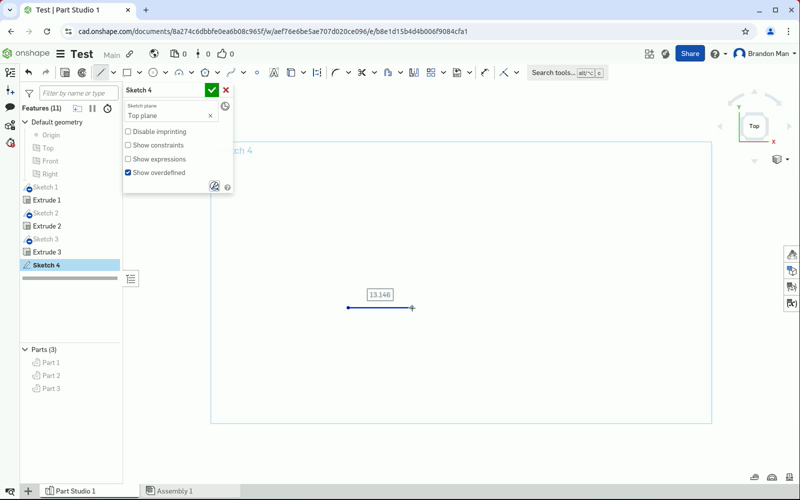
mouse_move(412, 243)
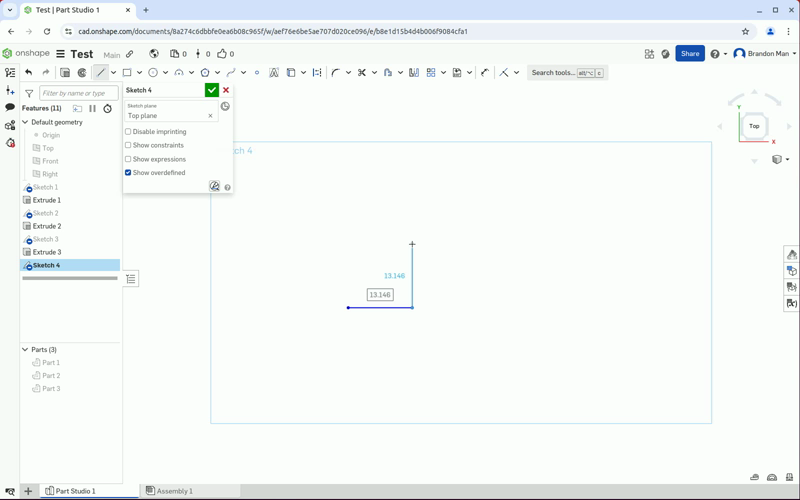
click(412, 243)
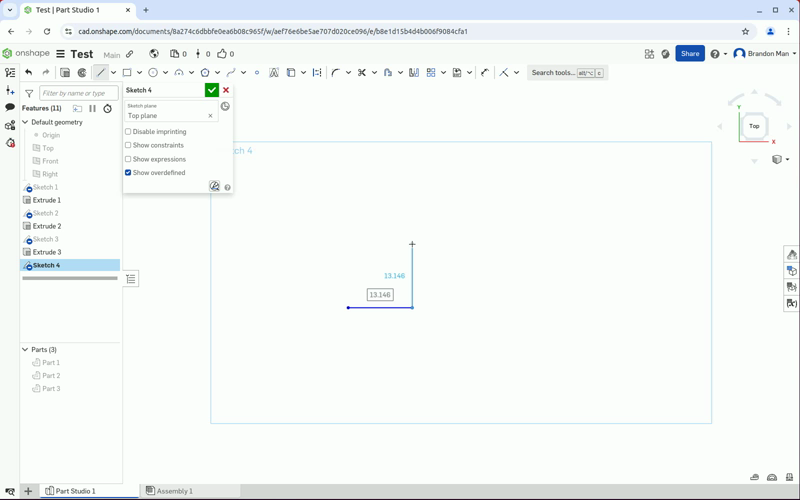
key_up(shift)
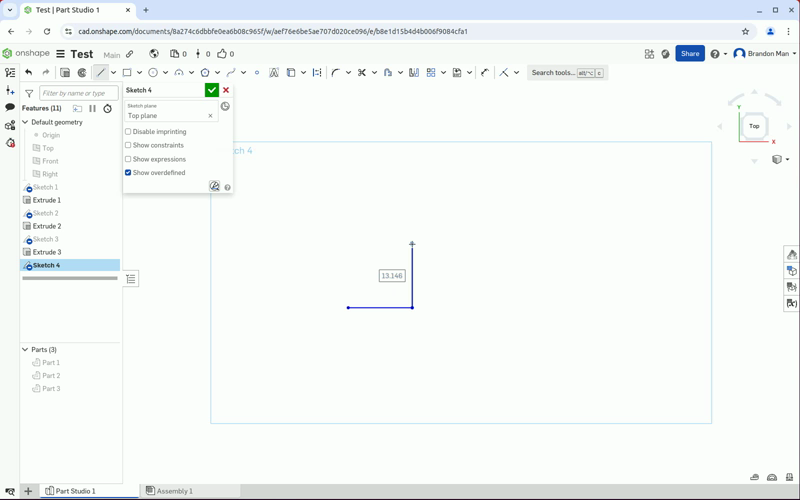
key_down(shift)
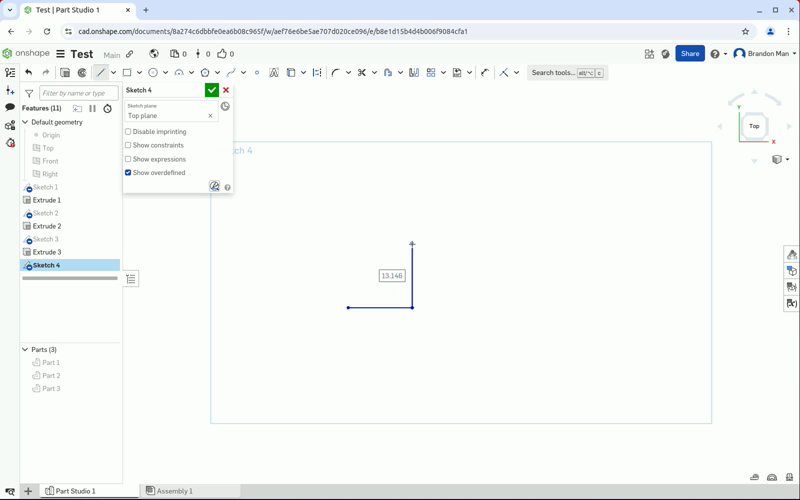
mouse_move(348, 243)
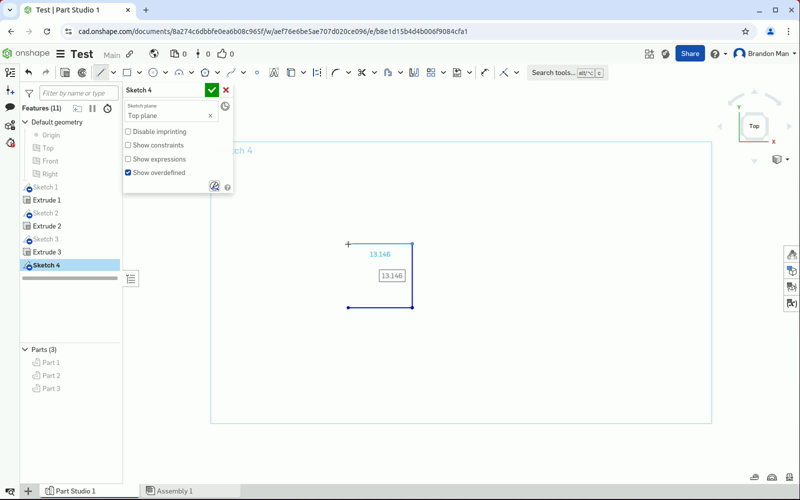
click(348, 243)
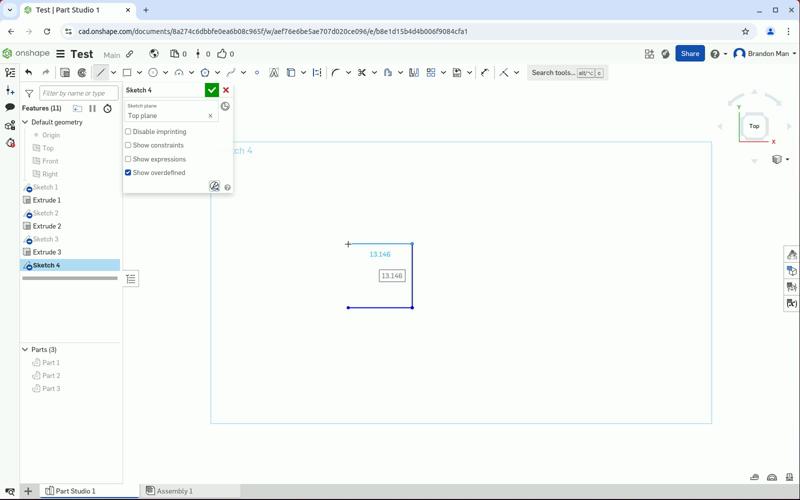
key_up(shift)
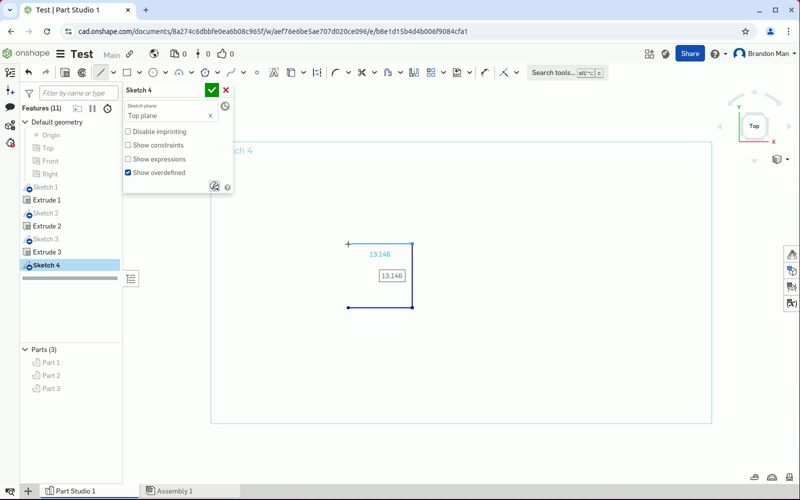
key_down(shift)
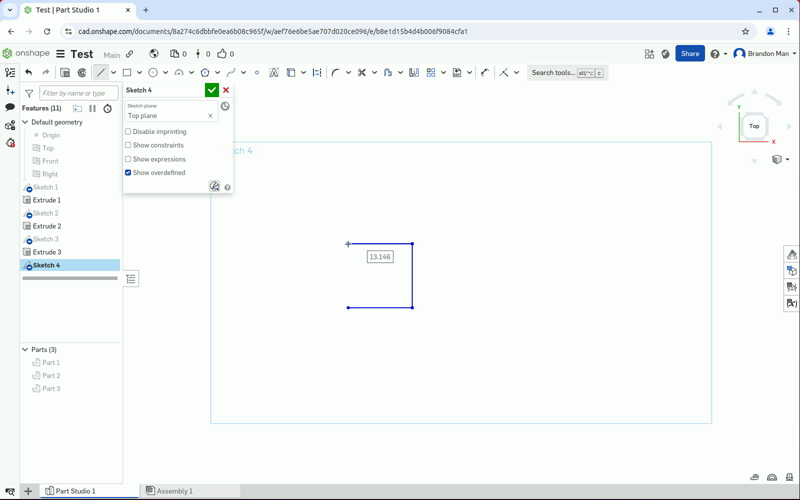
mouse_move(348, 307)
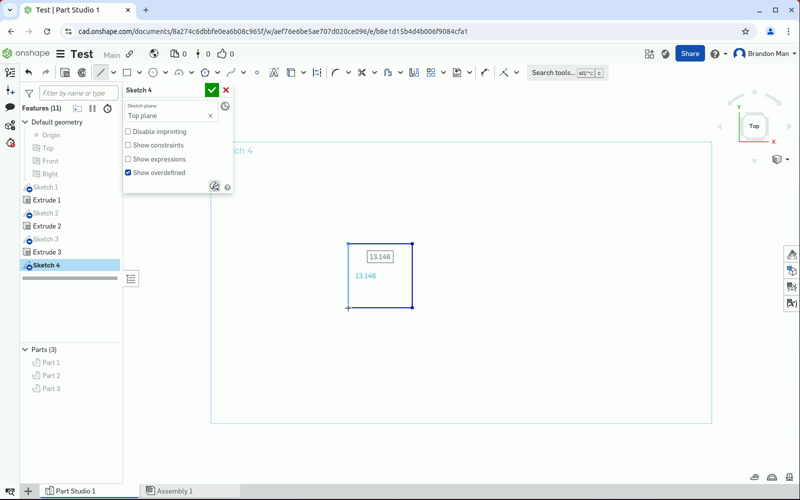
key_up(shift)
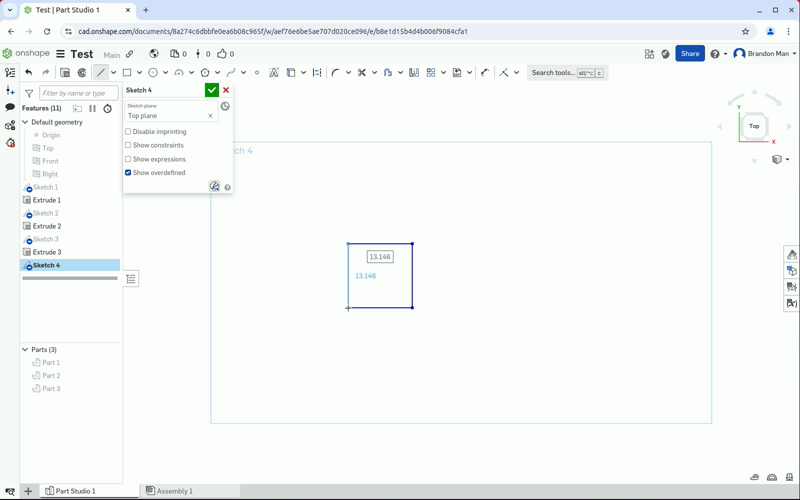
click(348, 307)
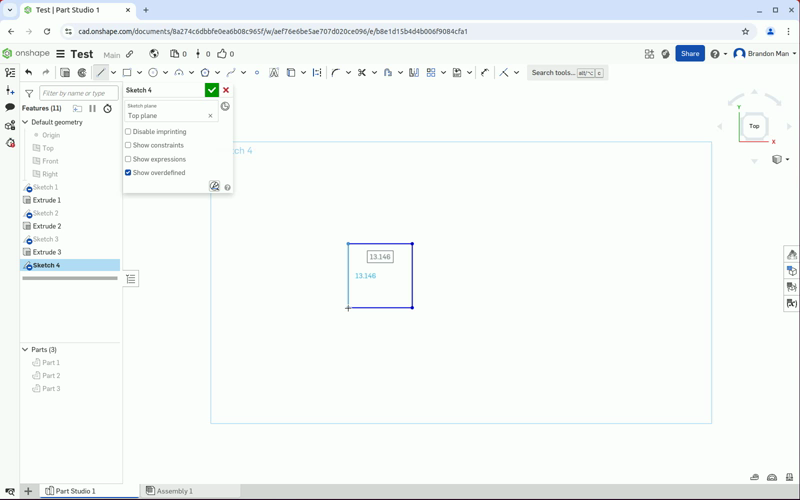
key(esc)
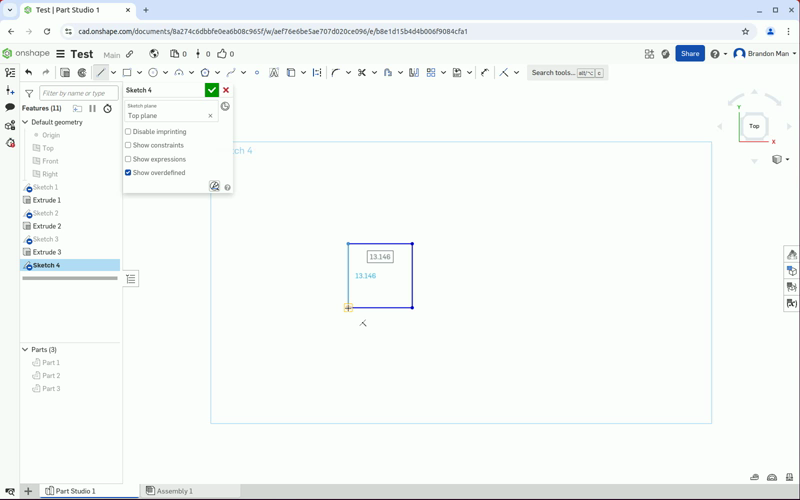
mouse_move(372, 253)
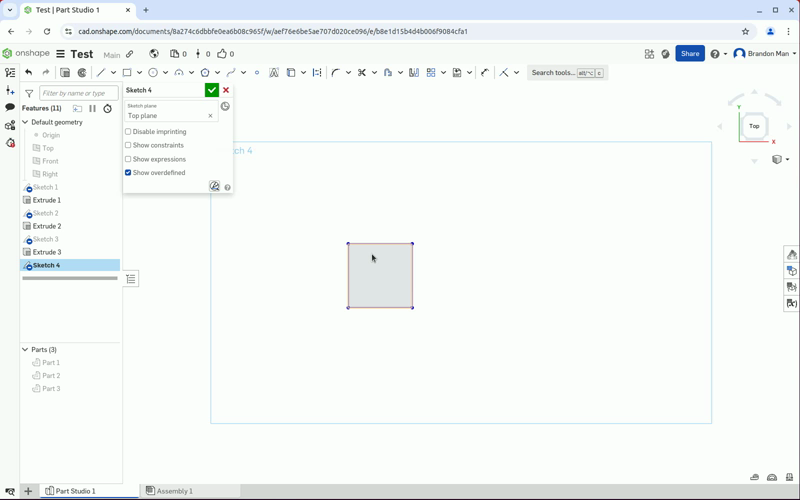
click(372, 253)
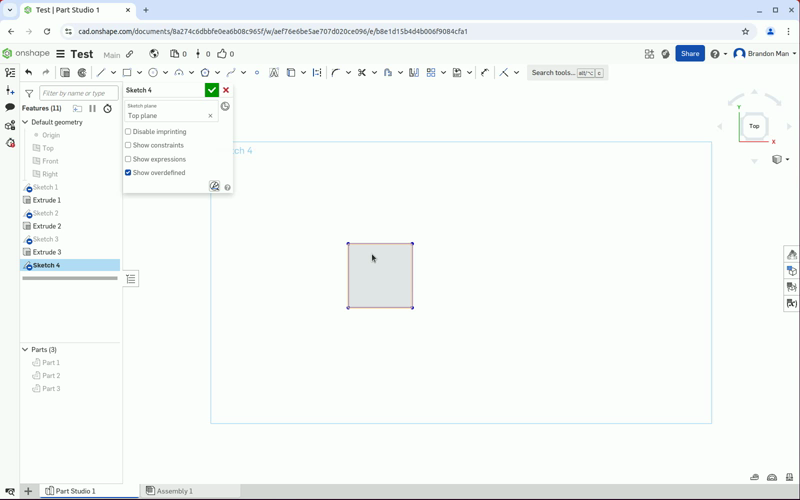
mouse_move(73, 352)
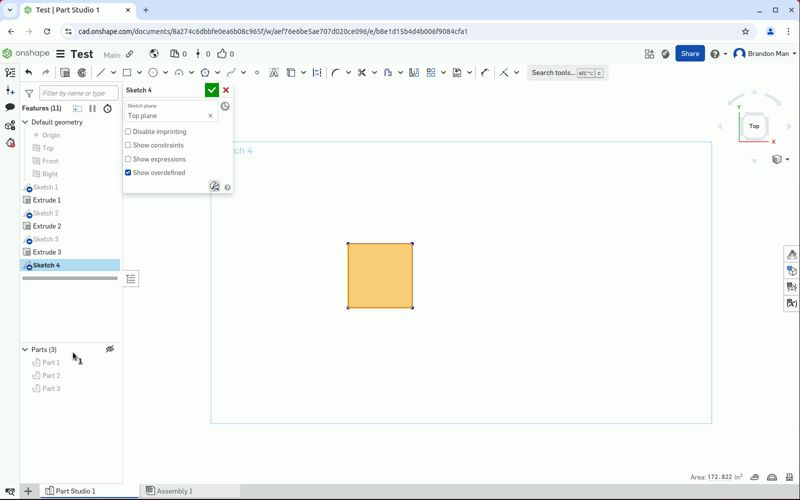
key(shift+y)
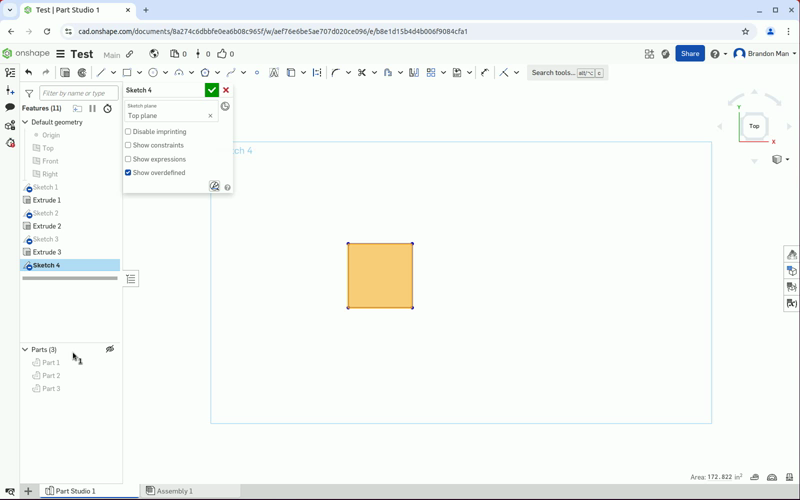
key(shift+e)
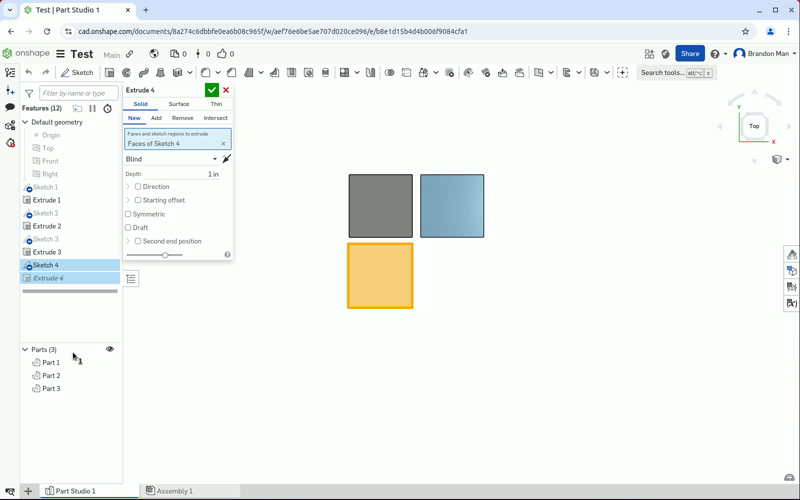
mouse_move(143, 106)
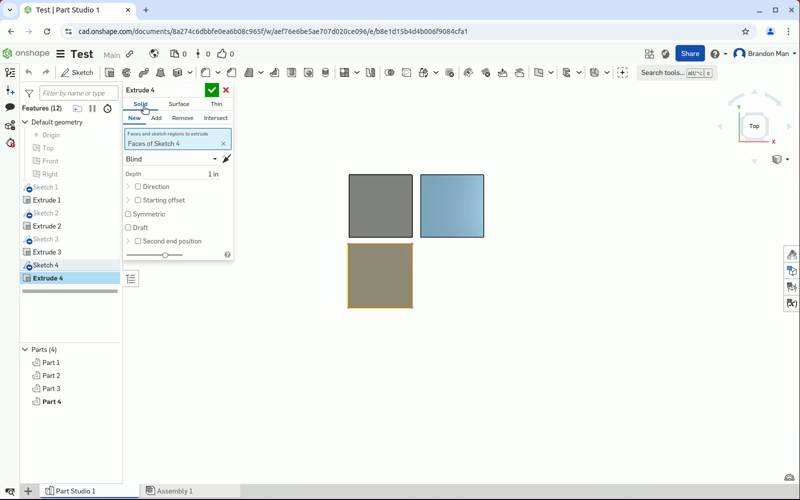
click(143, 106)
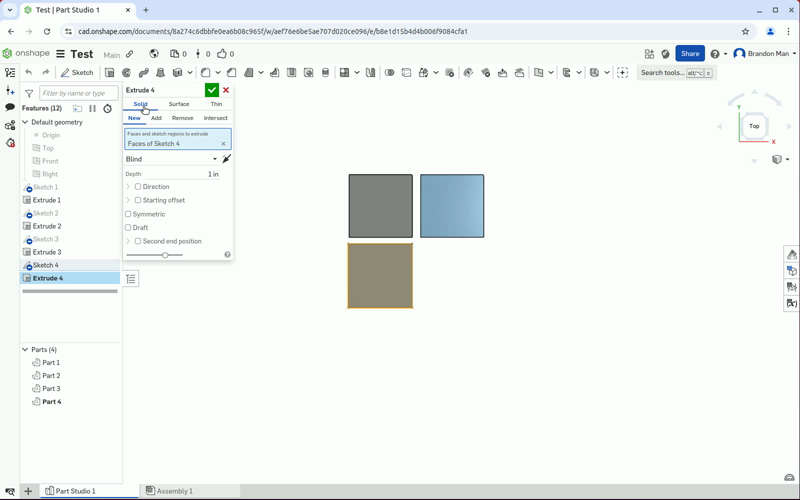
mouse_move(137, 120)
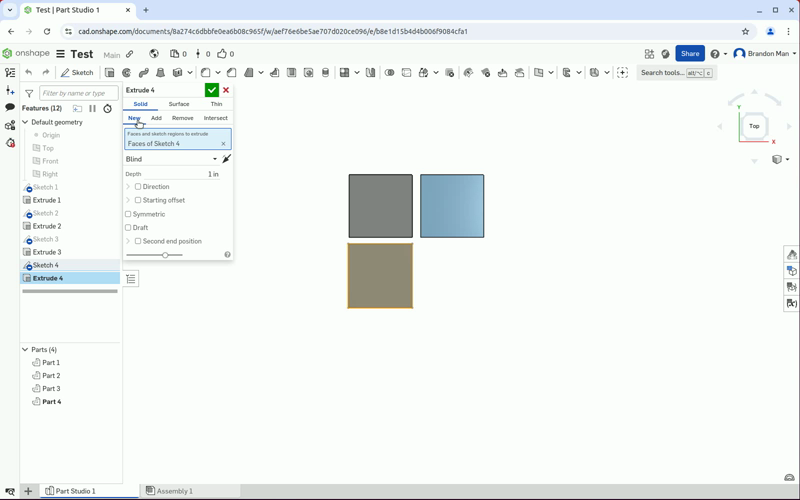
click(137, 120)
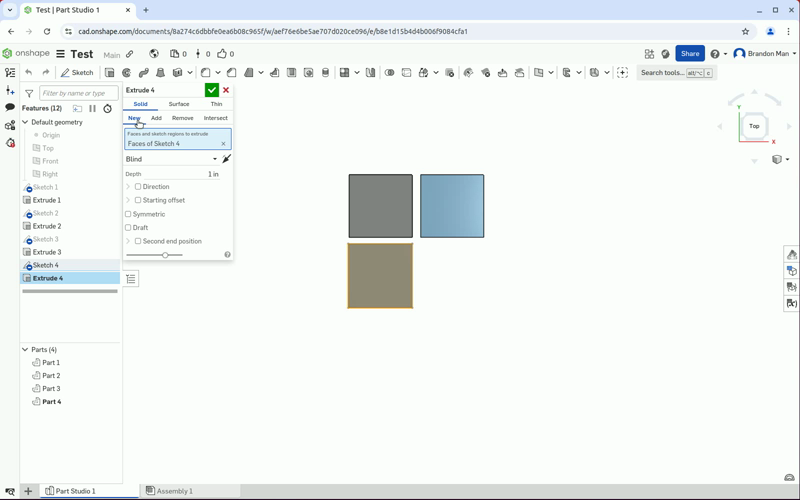
key(tab, 4)
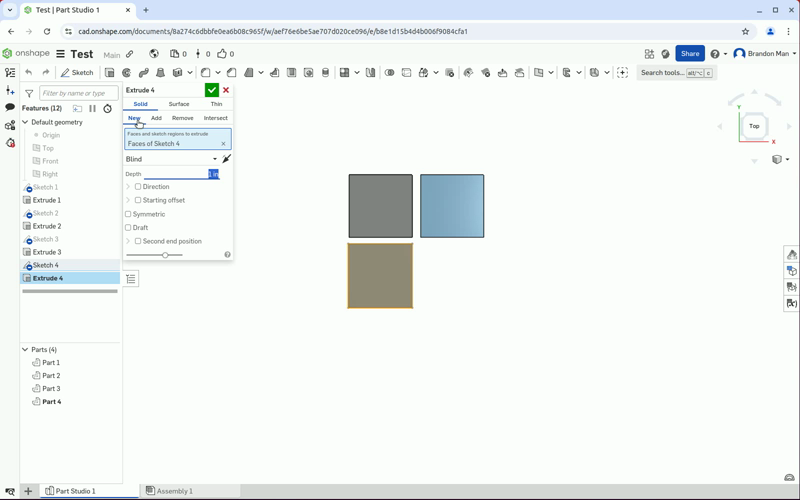
text(12.998)
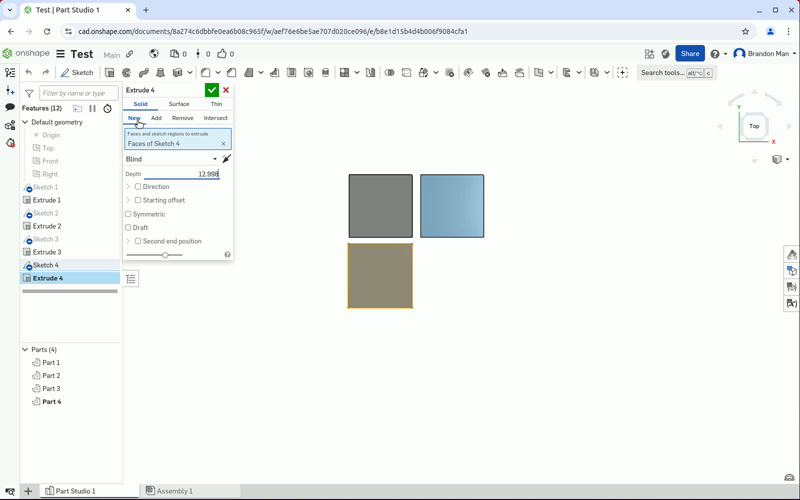
key(enter)
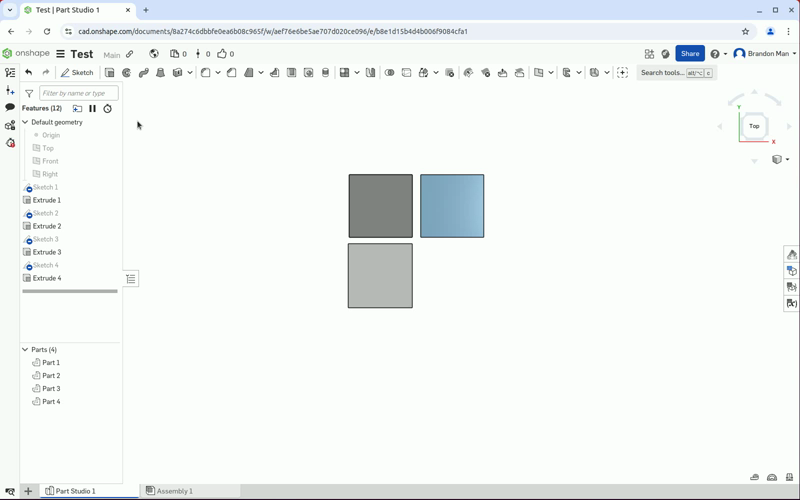
key(shift+h)
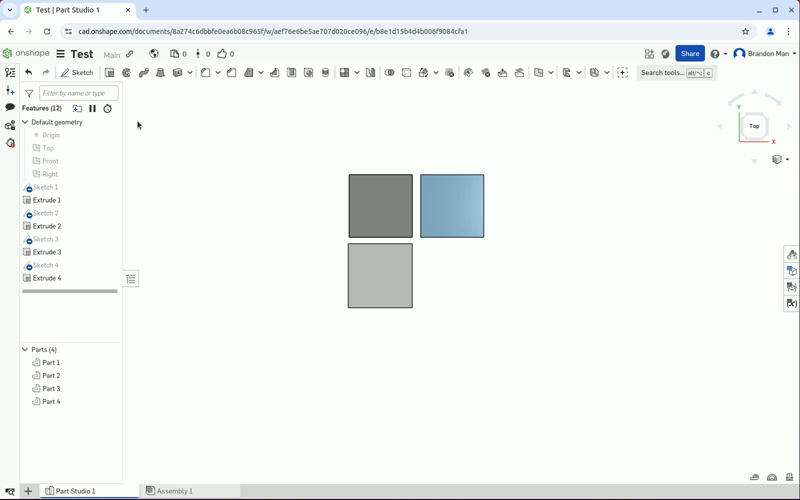
key(shift+h)
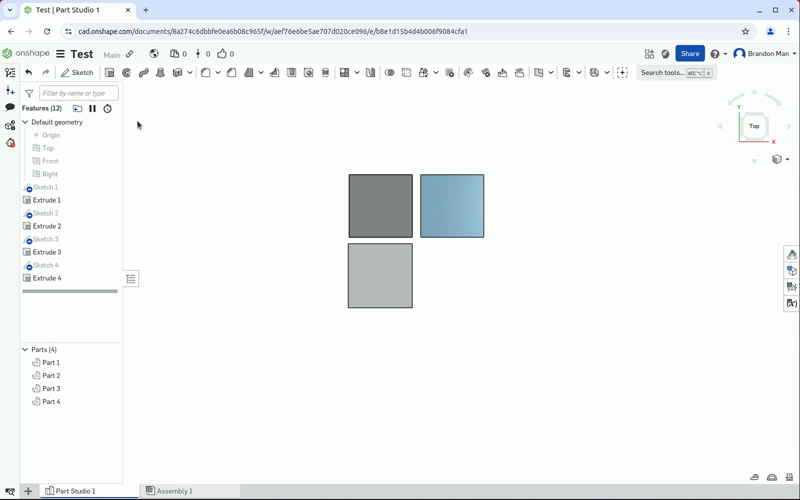
mouse_move(73, 189)
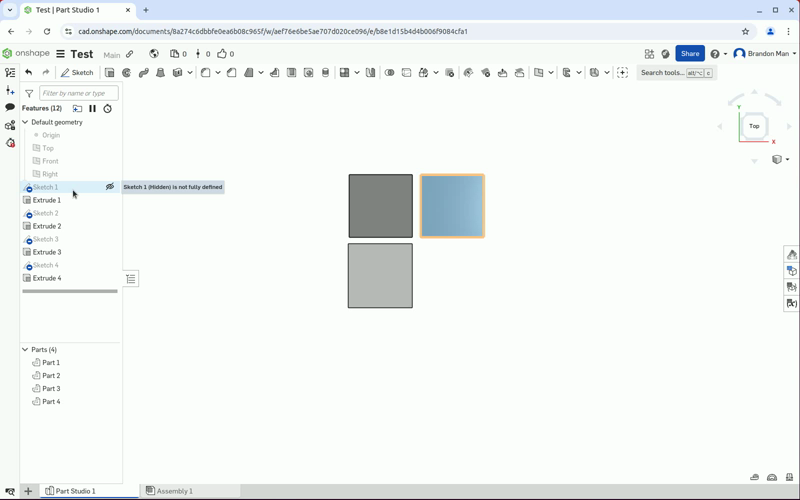
click(73, 189)
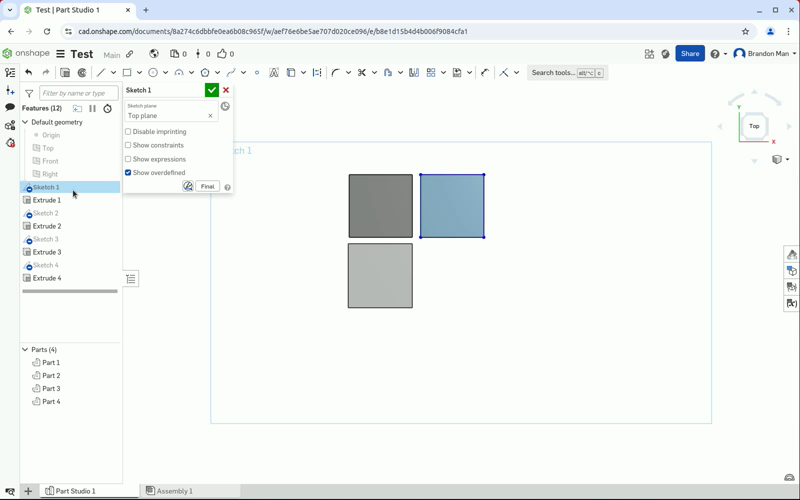
mouse_move(229, 92)
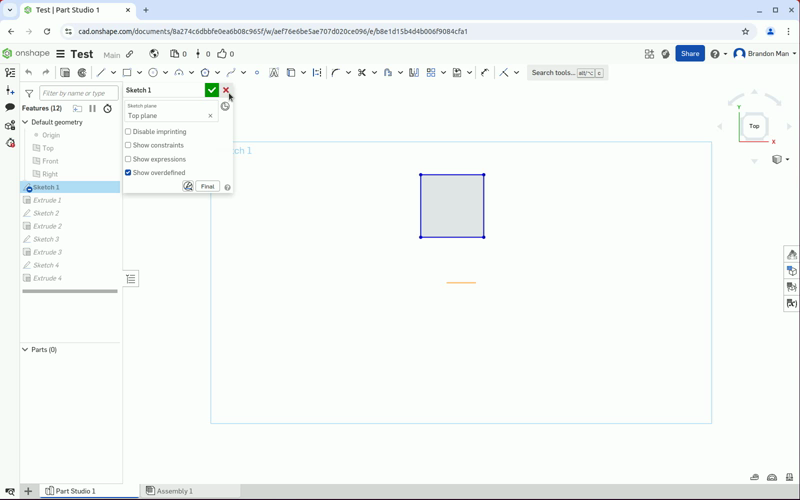
click(229, 92)
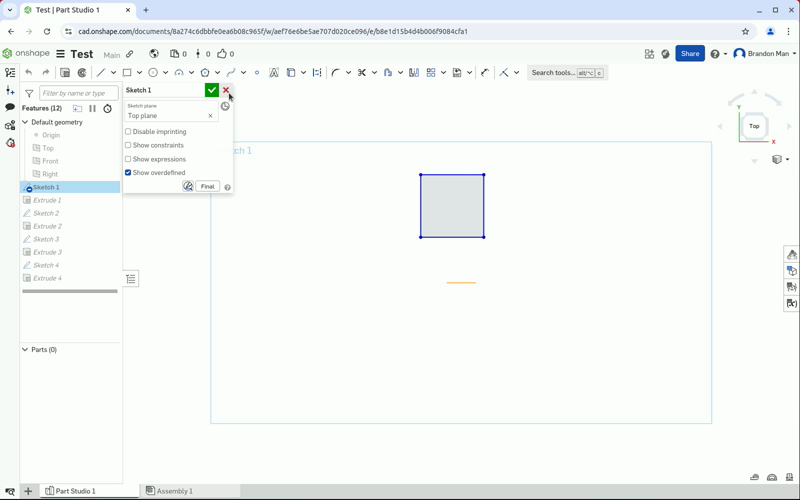
key(shift+s)
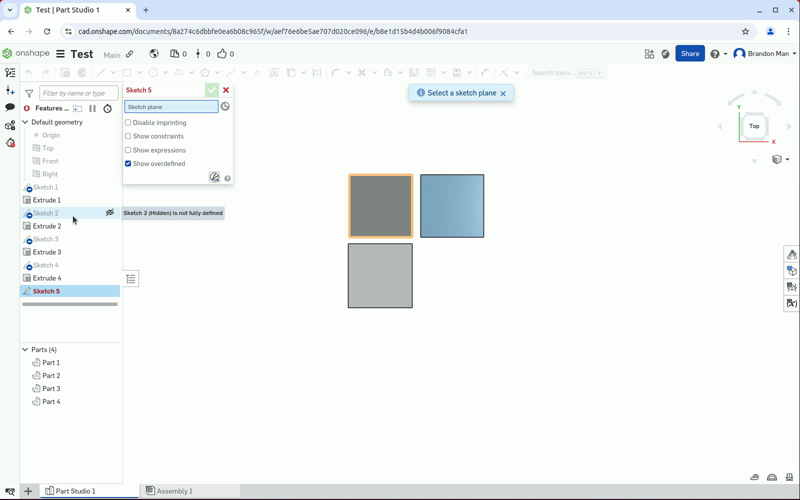
scroll(3)
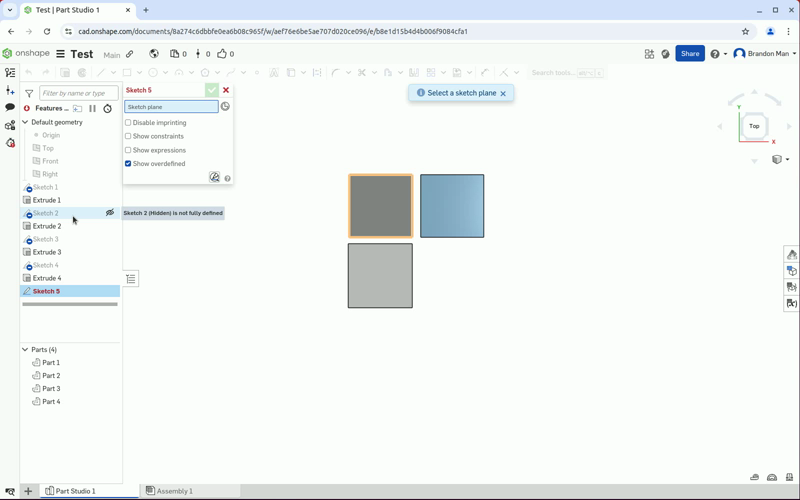
mouse_move(73, 150)
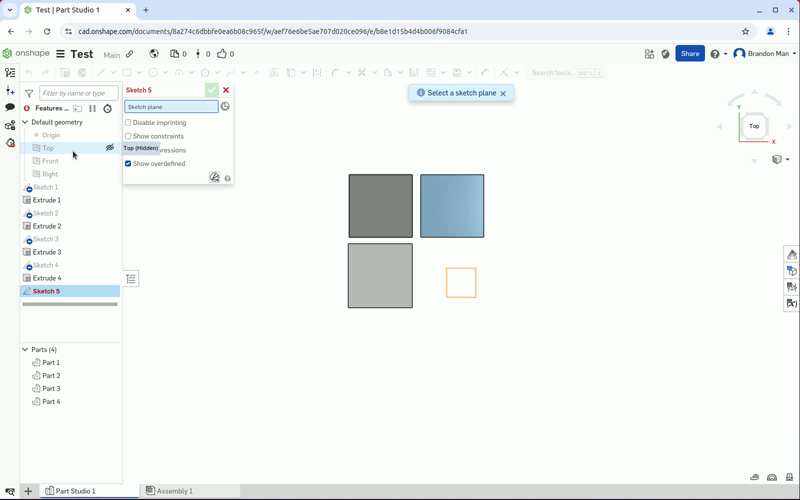
click(73, 150)
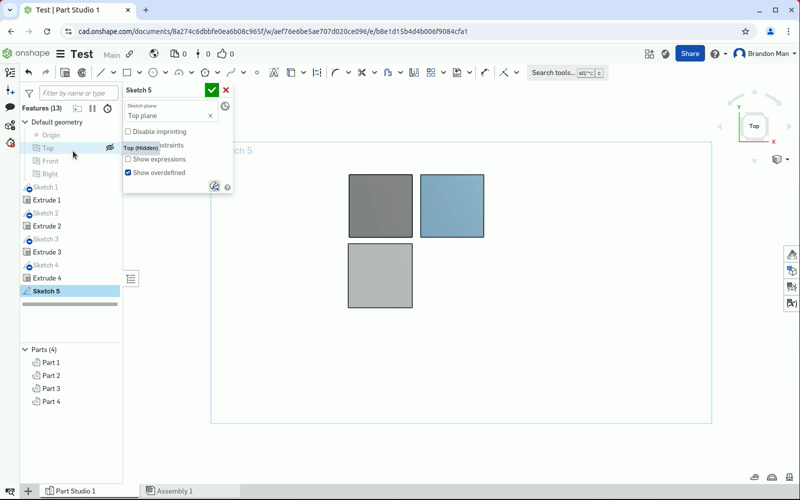
mouse_move(73, 352)
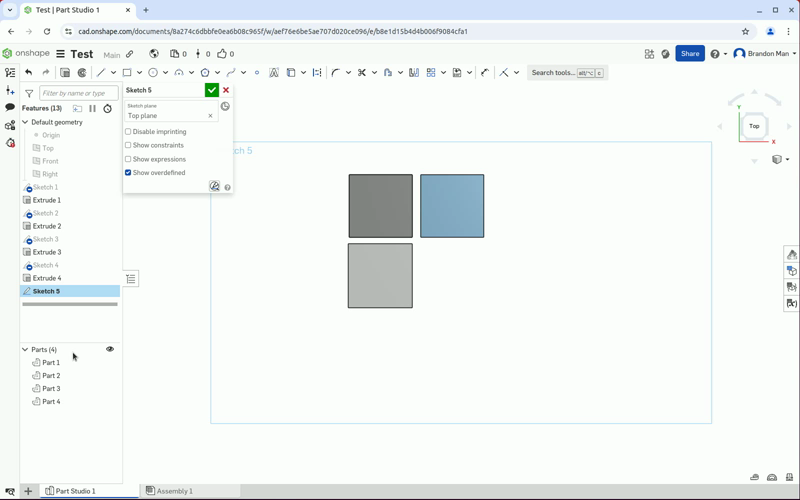
key(y)
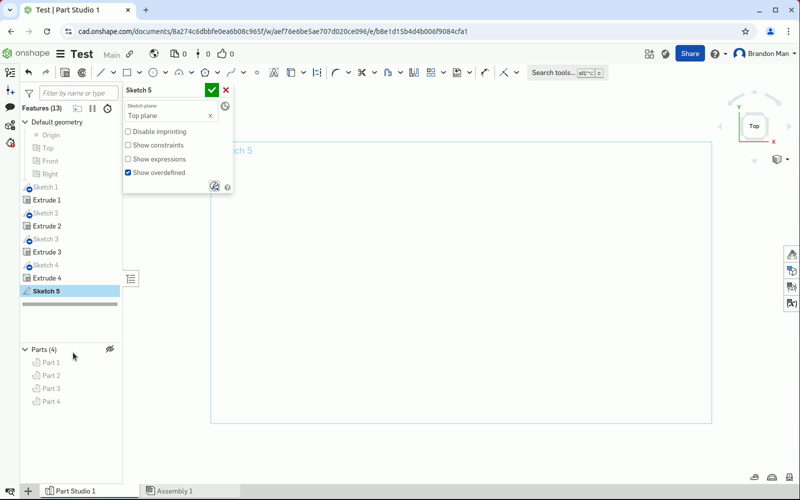
key(l)
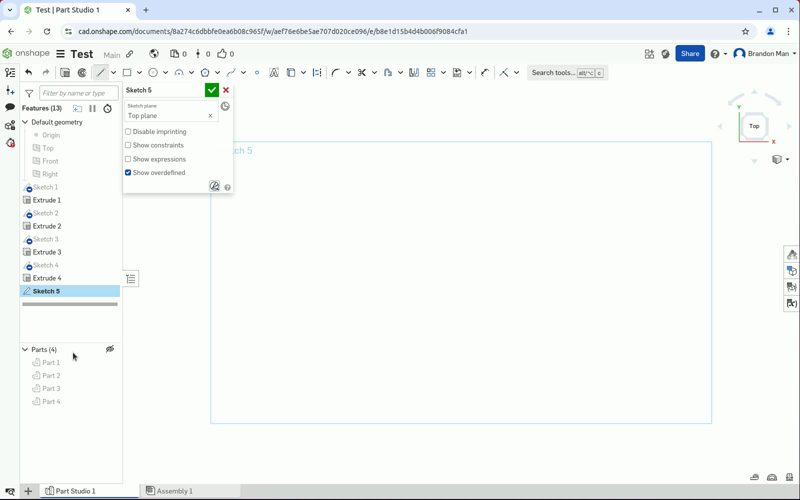
key_down(shift)
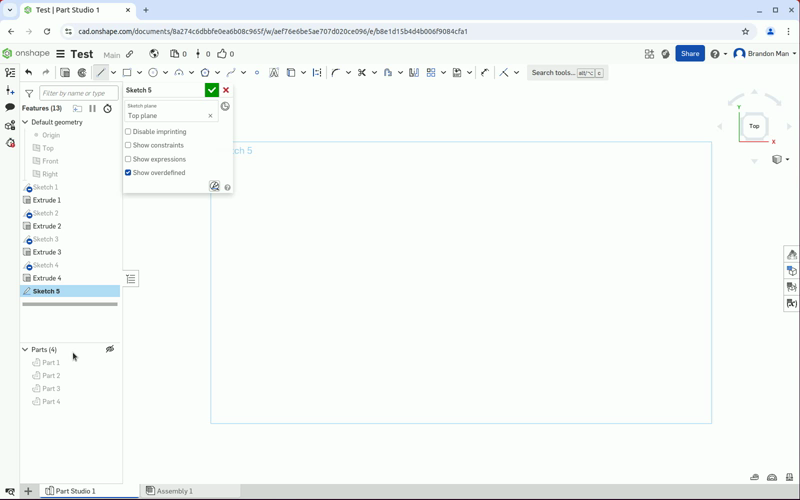
mouse_move(420, 307)
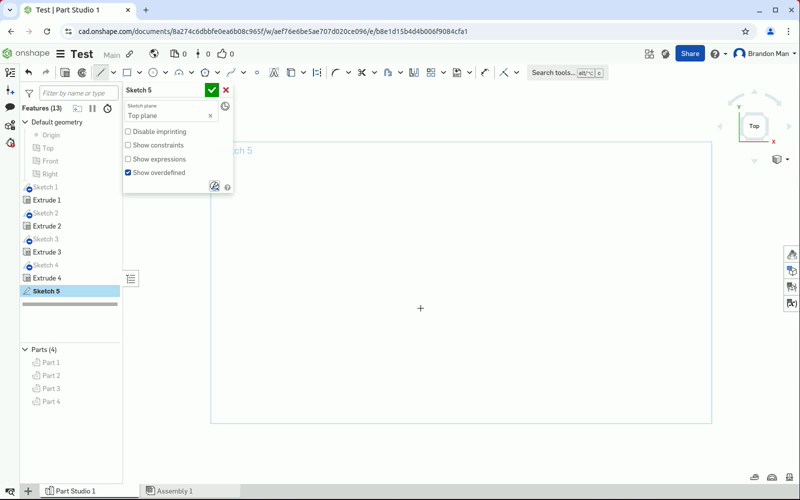
click(420, 307)
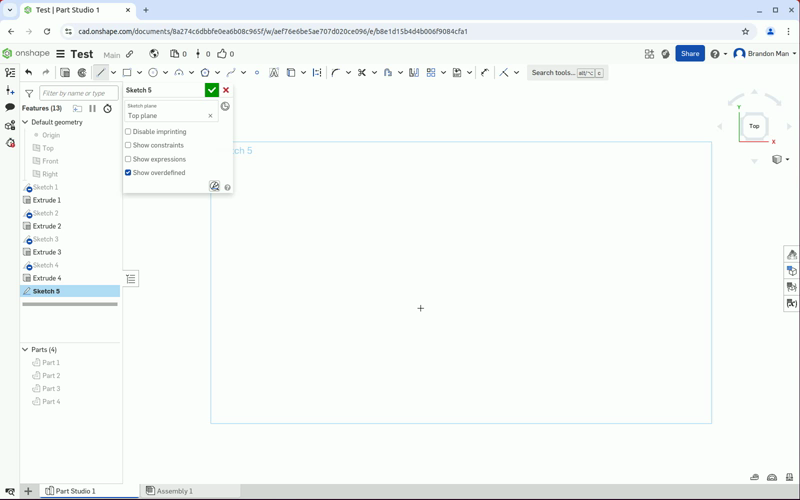
key_up(shift)
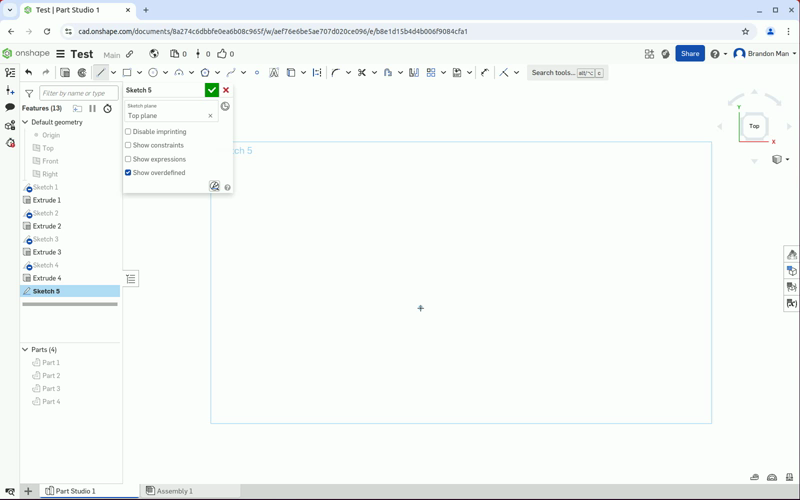
key_down(shift)
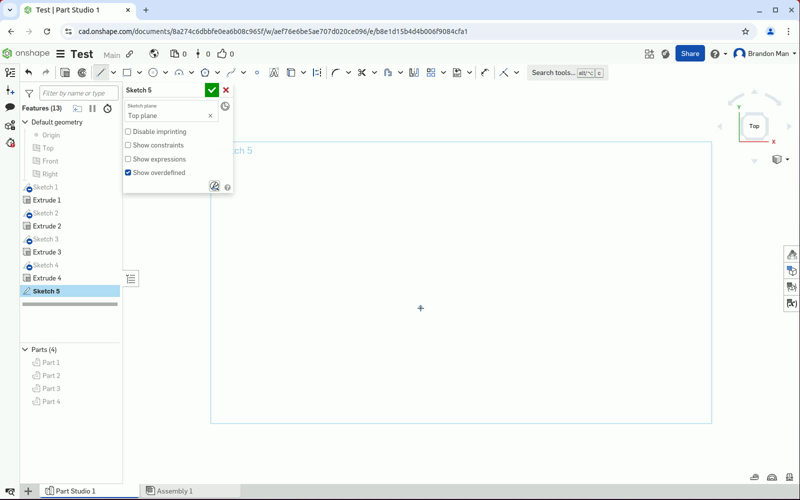
mouse_move(484, 307)
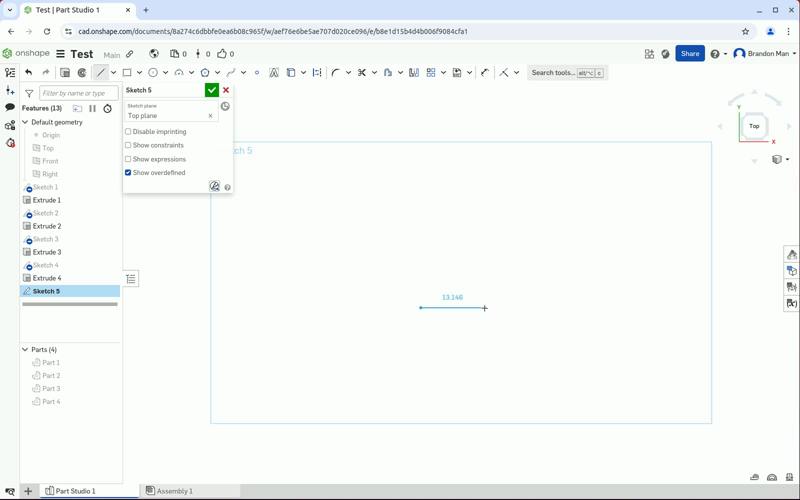
click(484, 307)
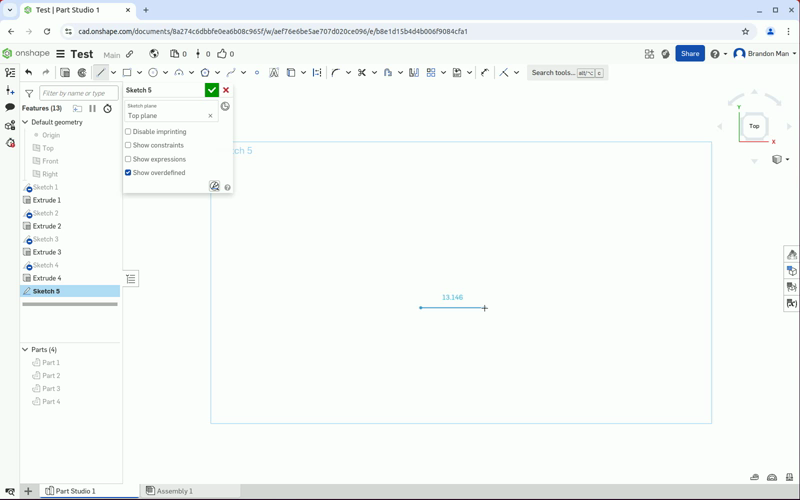
key_up(shift)
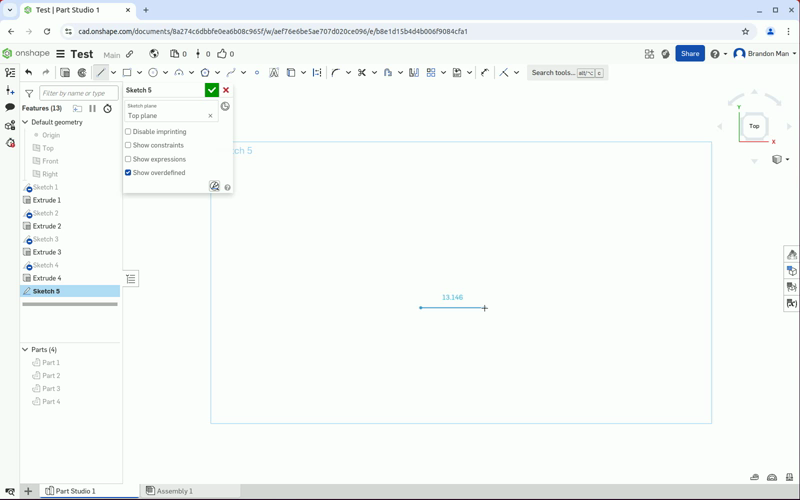
key_down(shift)
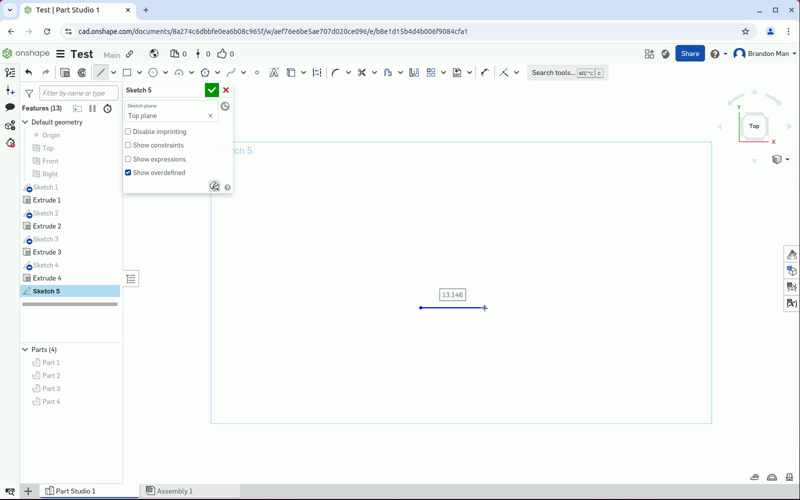
mouse_move(484, 243)
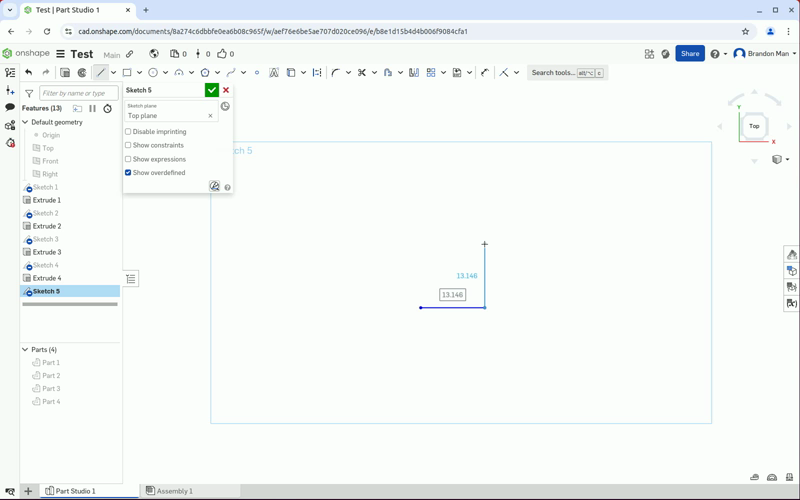
click(484, 243)
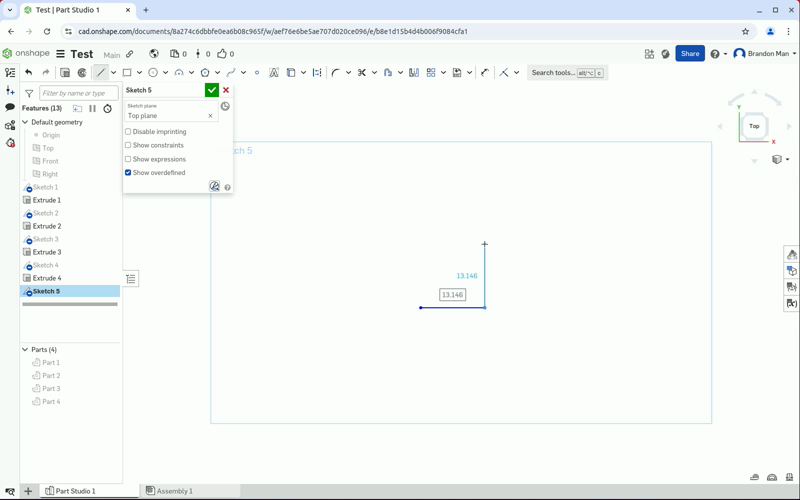
key_up(shift)
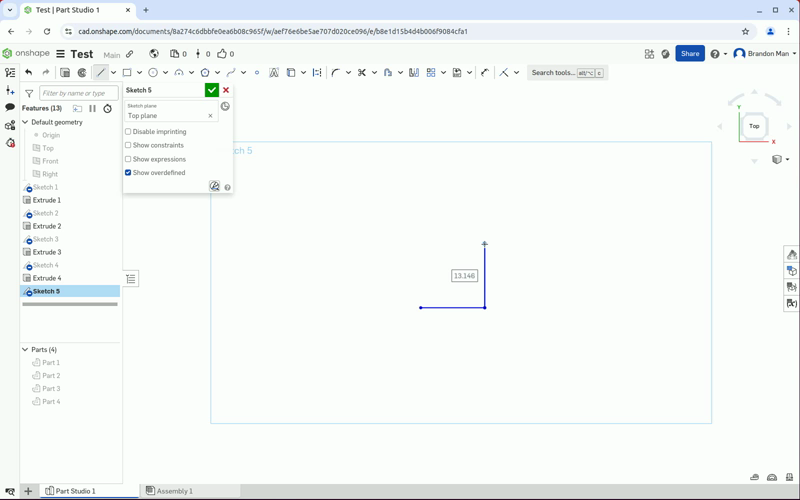
key_down(shift)
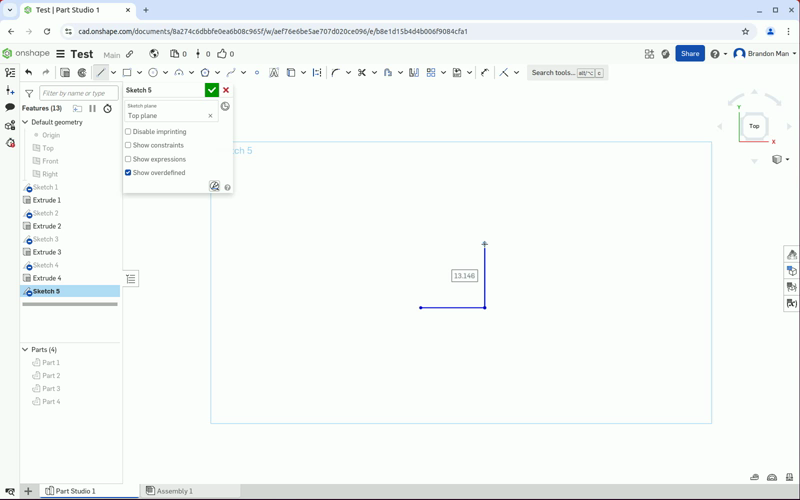
mouse_move(420, 243)
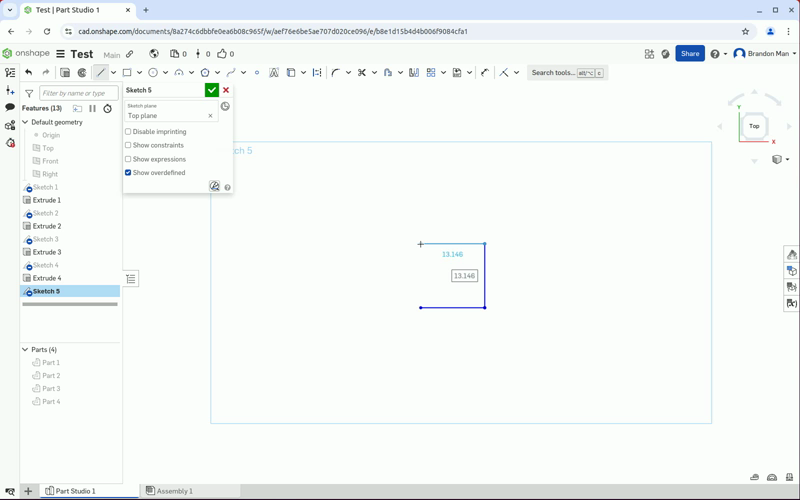
click(420, 243)
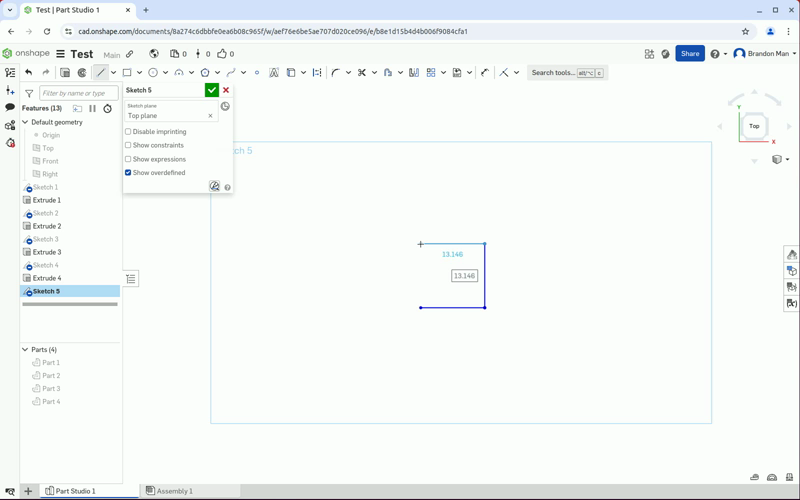
key_up(shift)
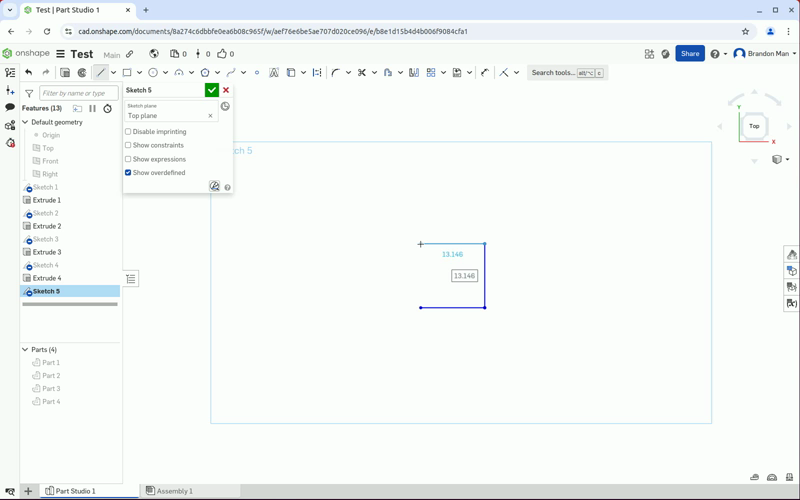
key_down(shift)
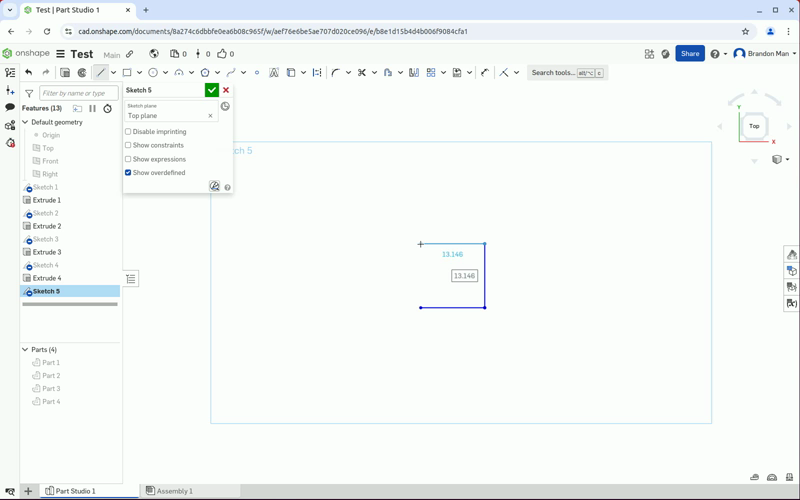
mouse_move(420, 307)
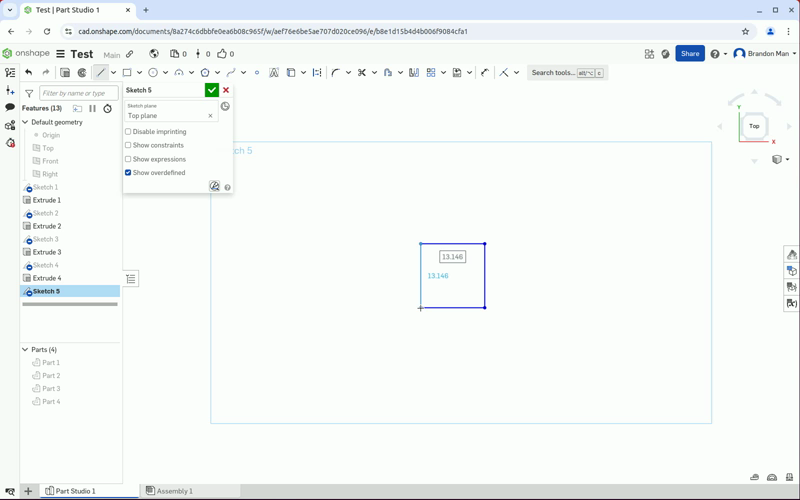
key_up(shift)
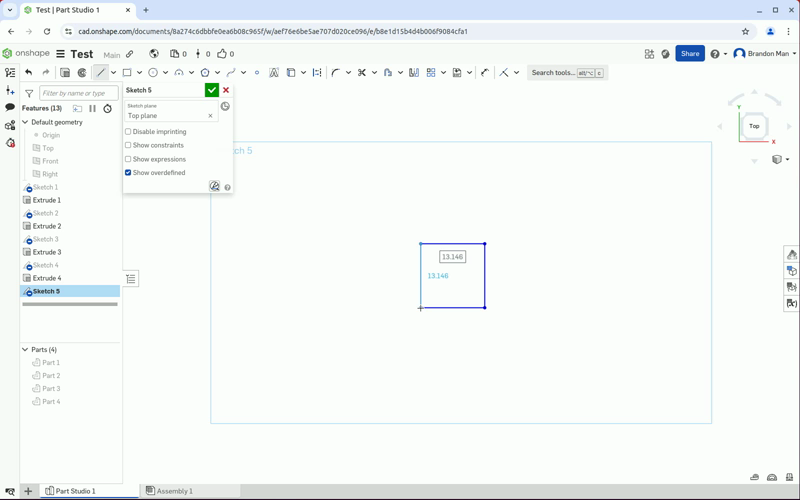
click(420, 307)
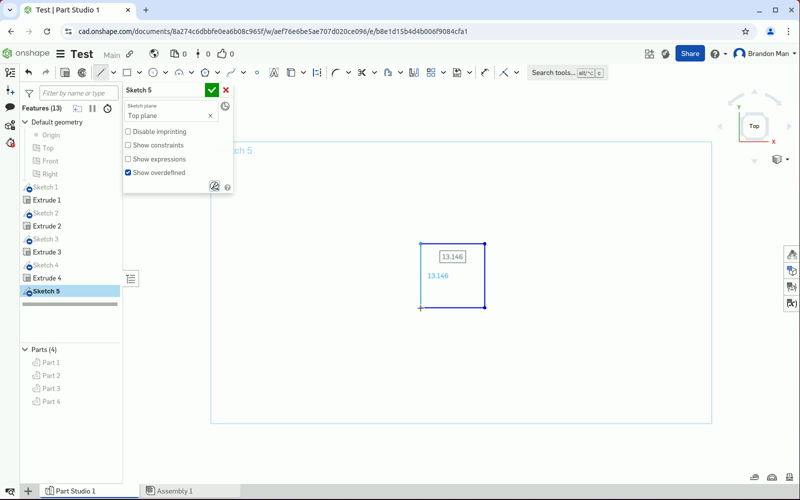
key(esc)
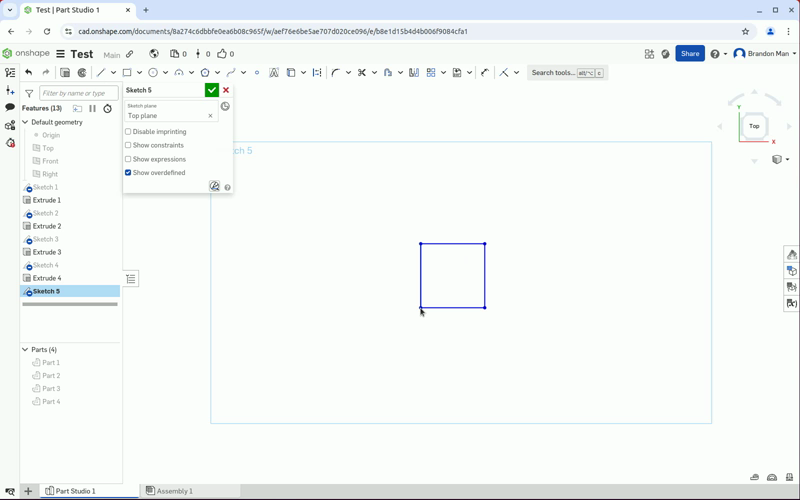
mouse_move(469, 275)
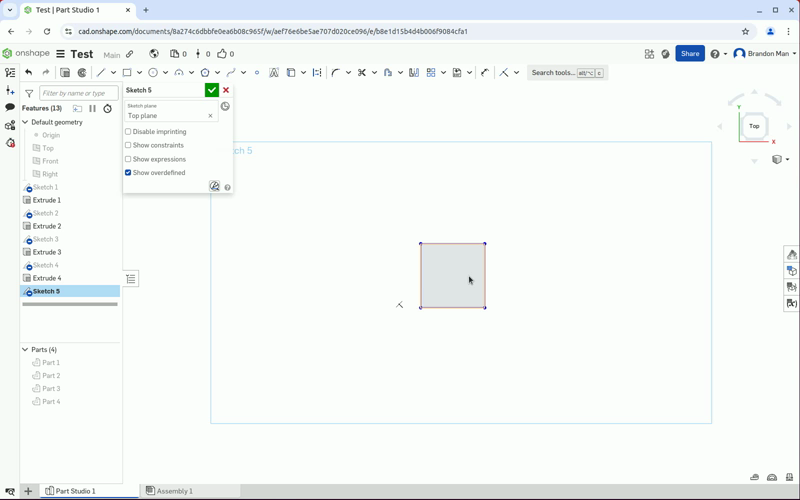
click(469, 275)
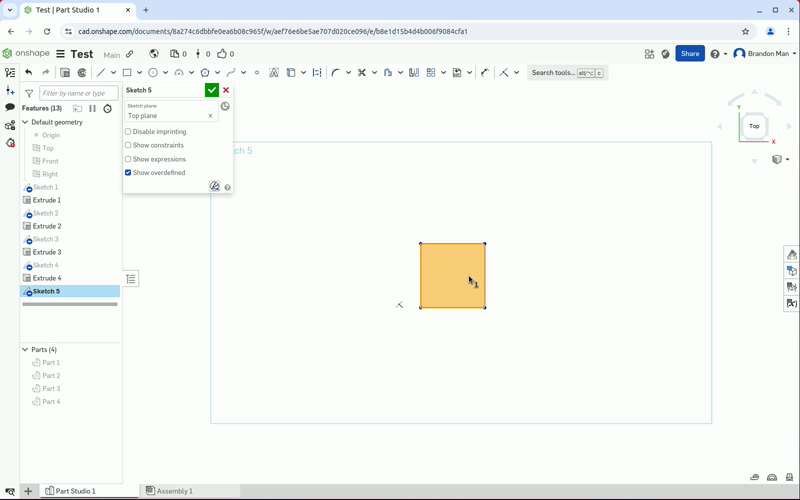
mouse_move(73, 352)
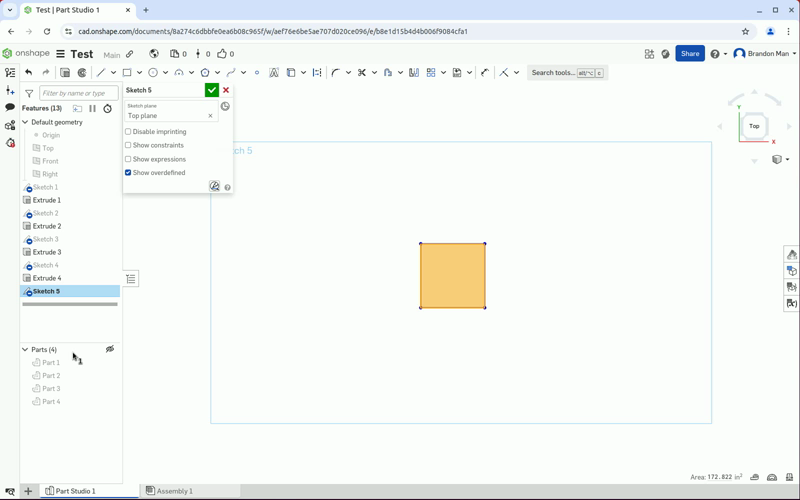
key(shift+y)
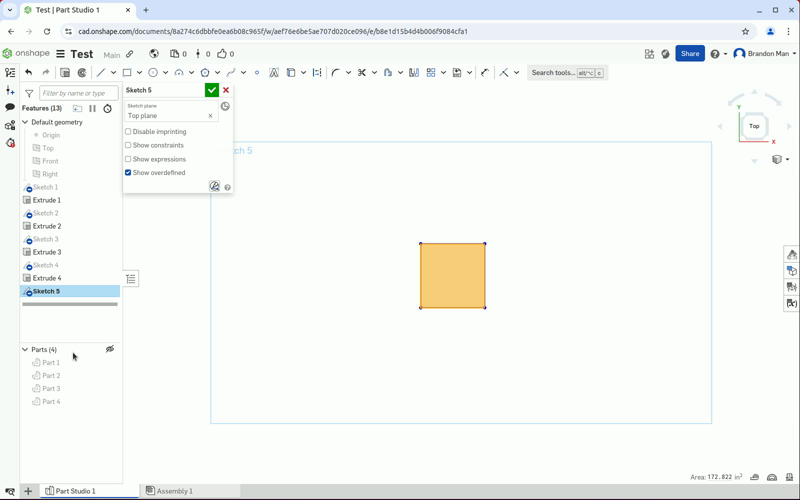
key(shift+e)
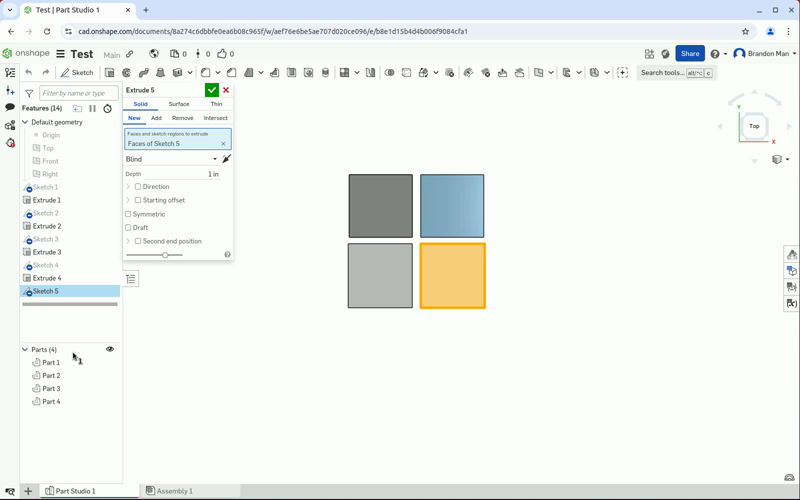
mouse_move(143, 106)
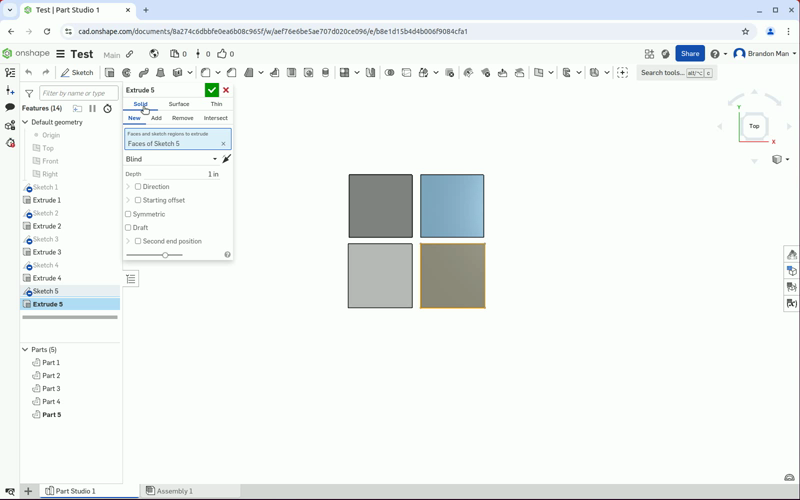
click(143, 106)
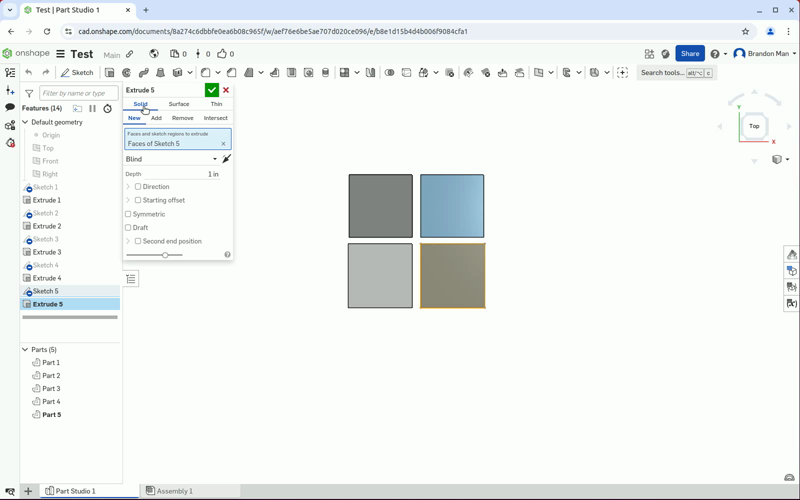
mouse_move(137, 120)
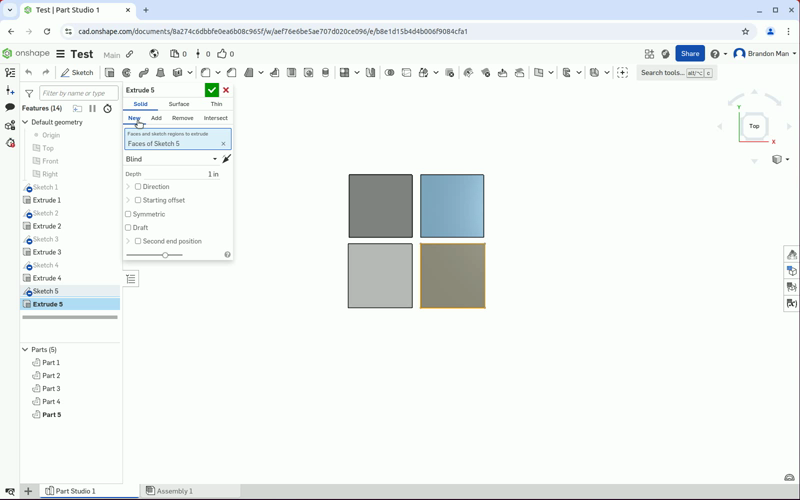
click(137, 120)
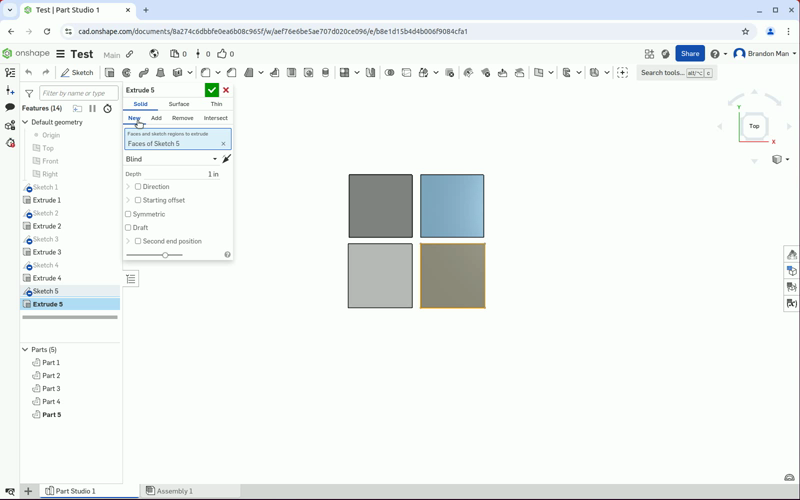
key(tab, 4)
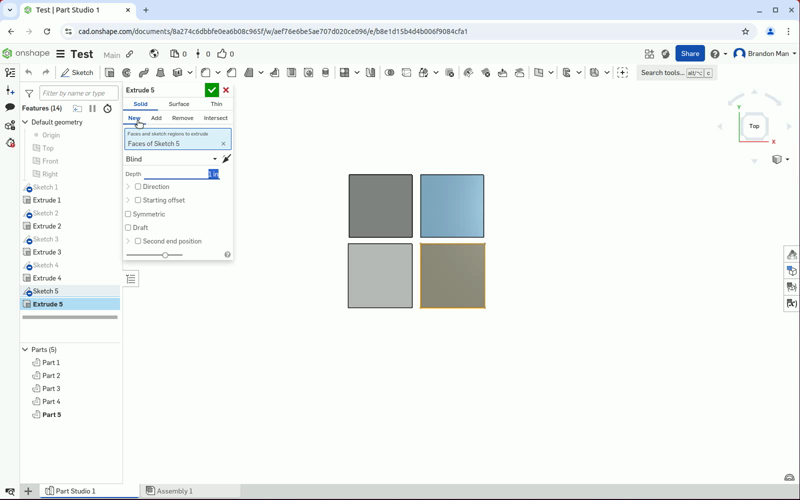
text(18.294)
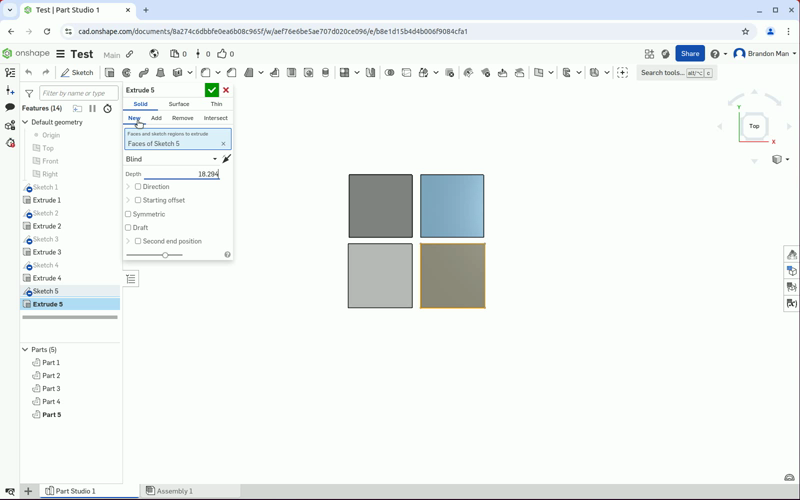
key(enter)
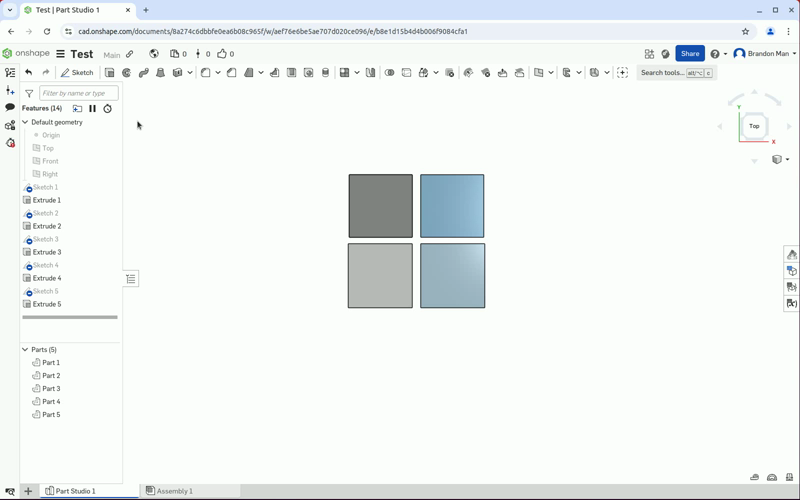
key(shift+h)
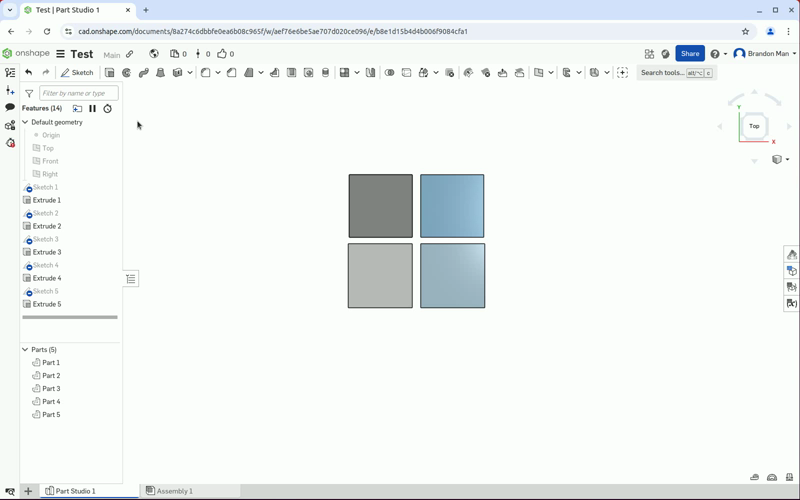
key(shift+h)
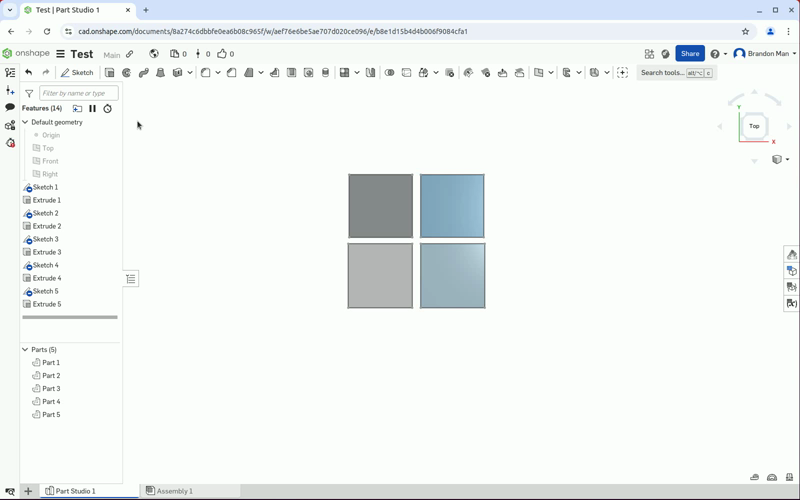
key(shift+7)
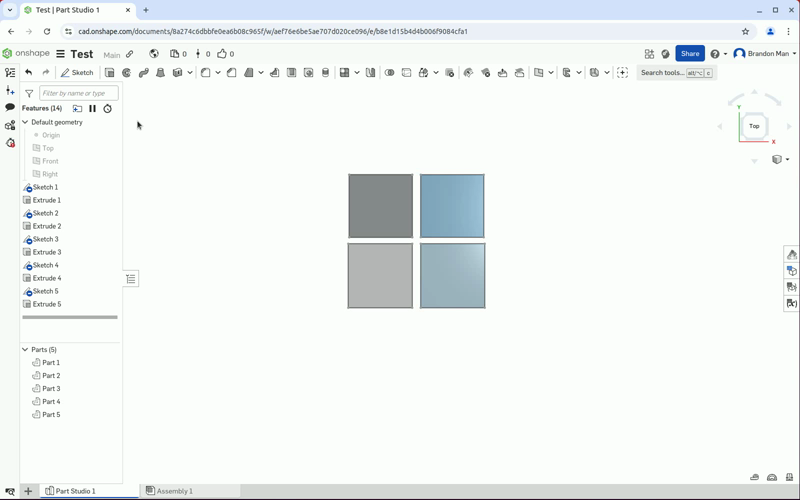
key(up, 3)
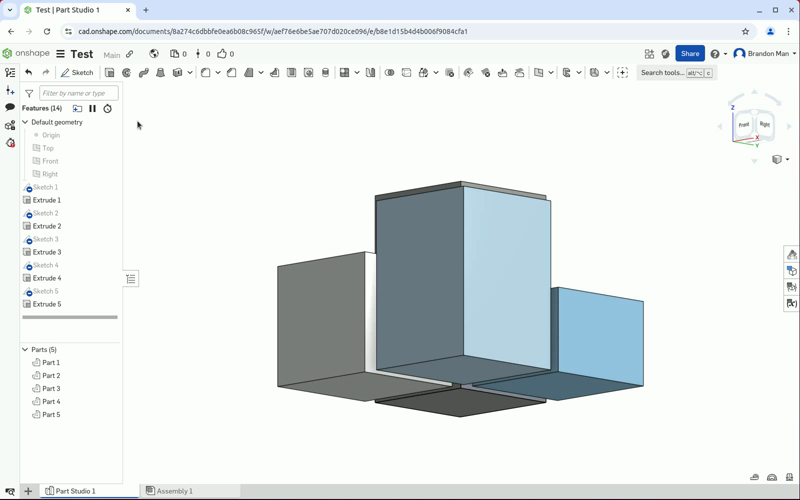
key(left, 3)
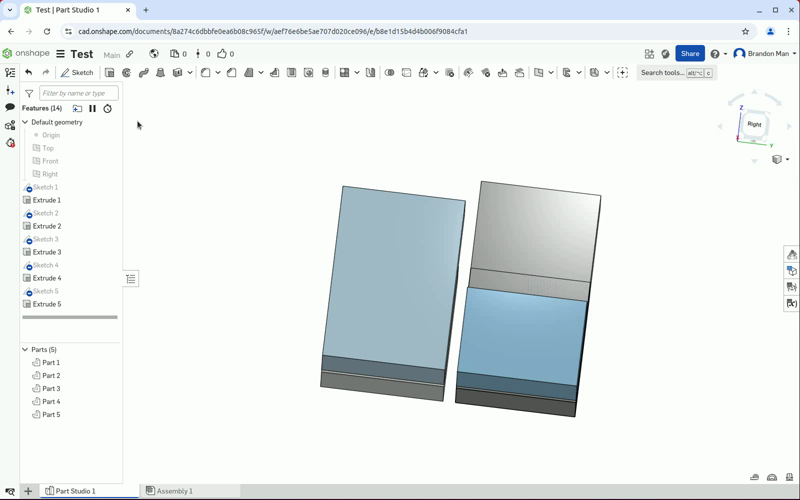
key(right, 3)
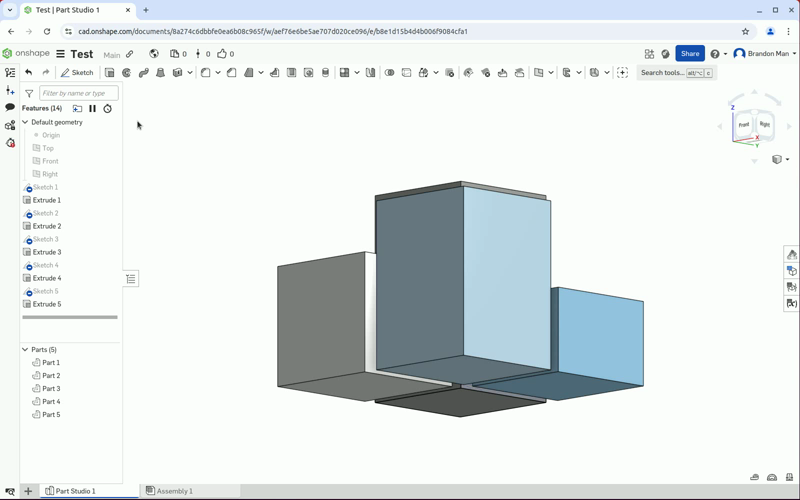
key(down, 3)
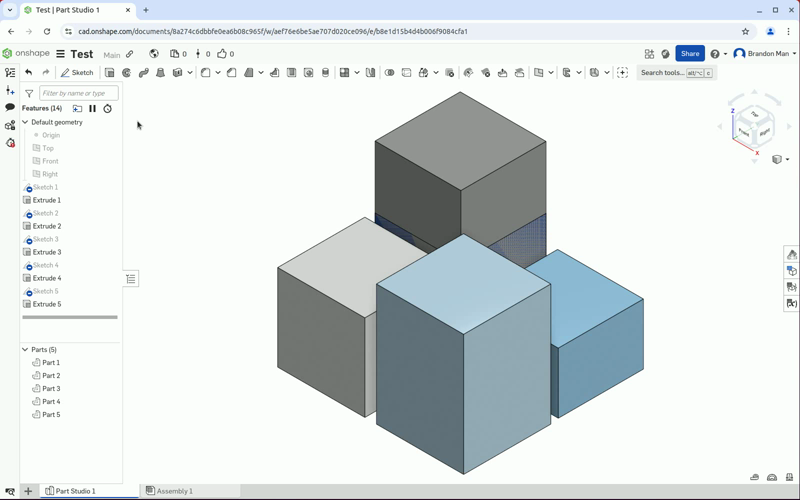
mouse_move(73, 189)
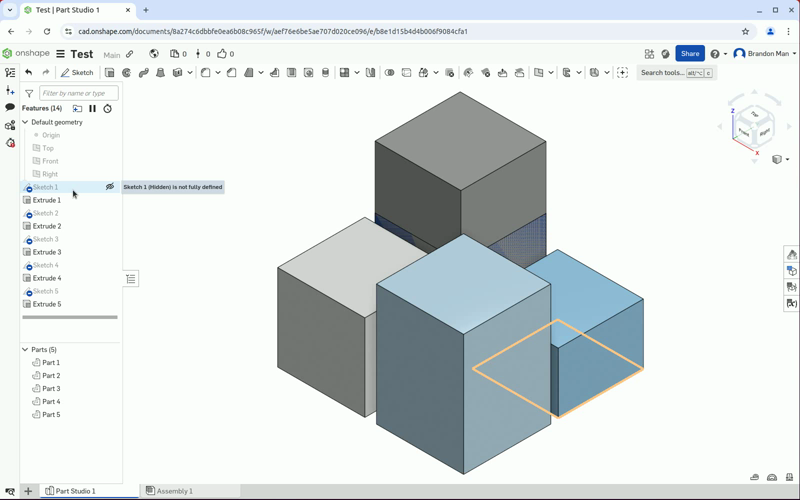
click(73, 189)